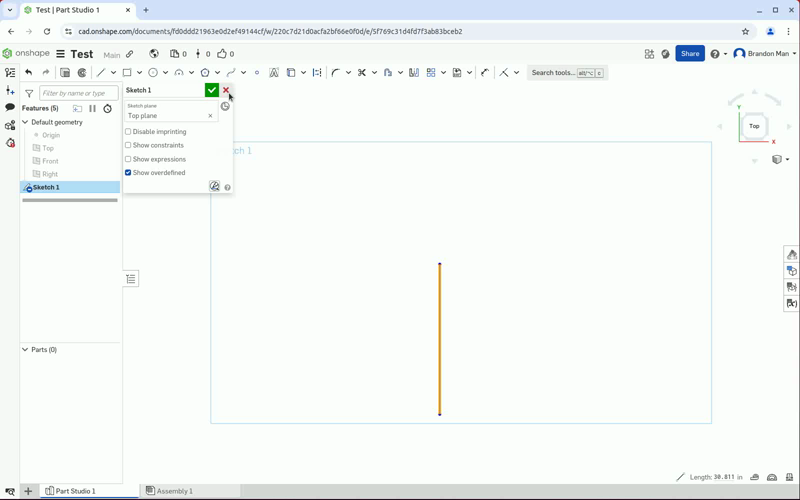
key(shift+h)
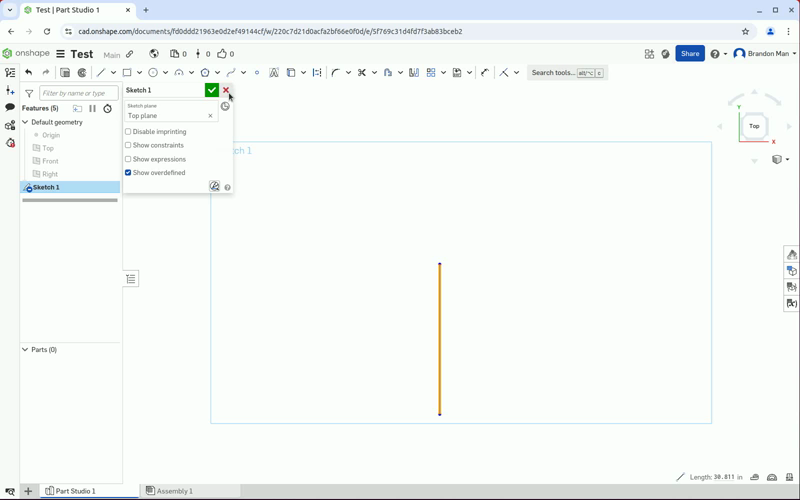
key(shift+s)
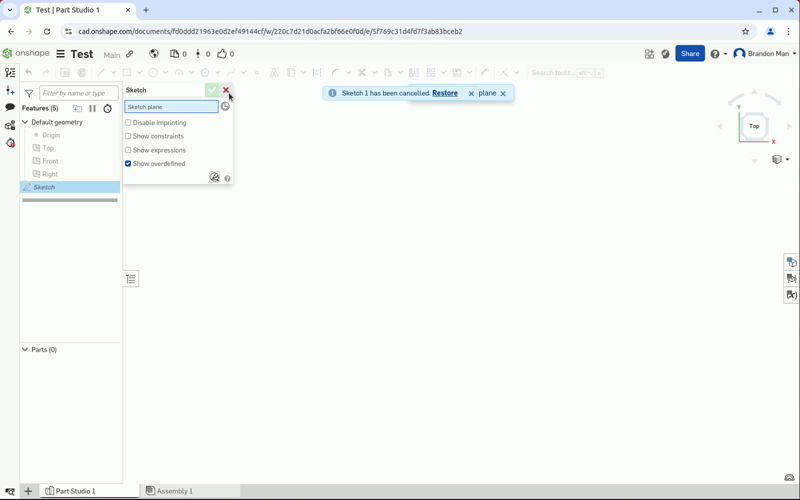
mouse_move(73, 150)
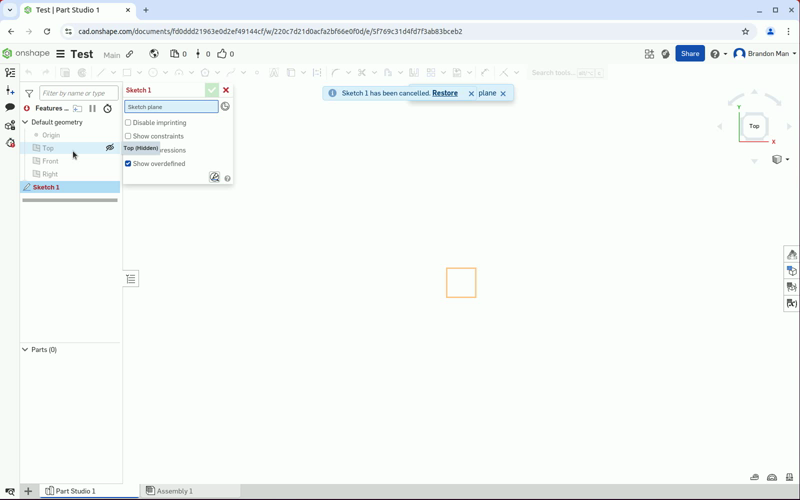
click(73, 150)
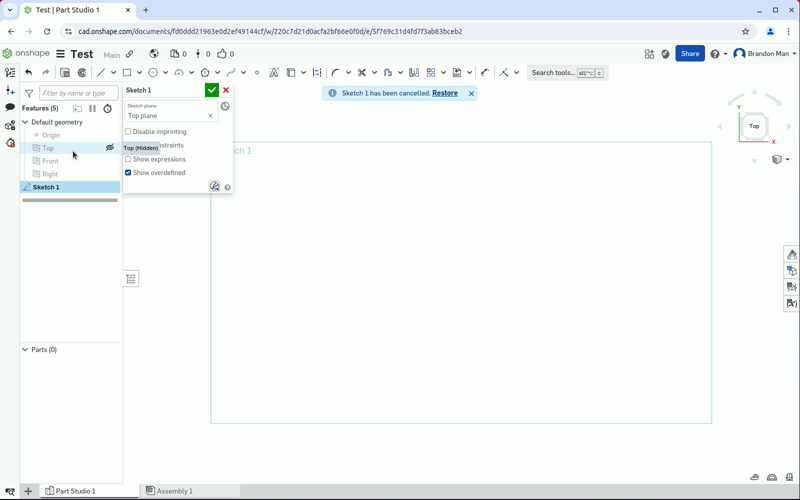
mouse_move(73, 352)
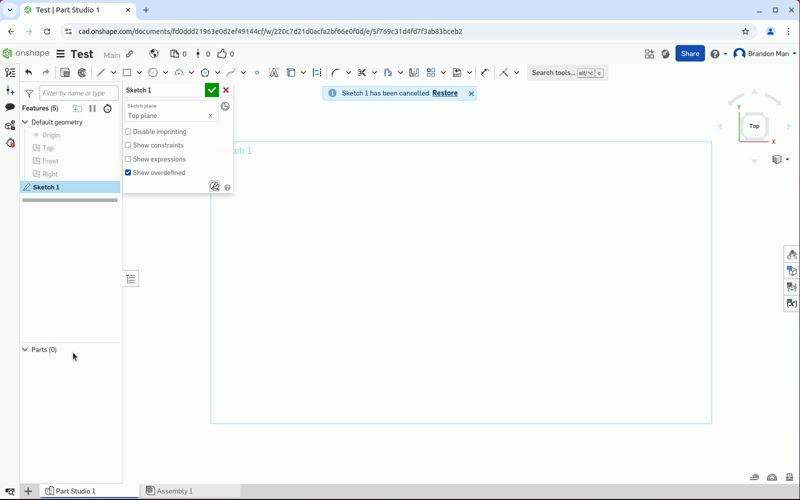
key(y)
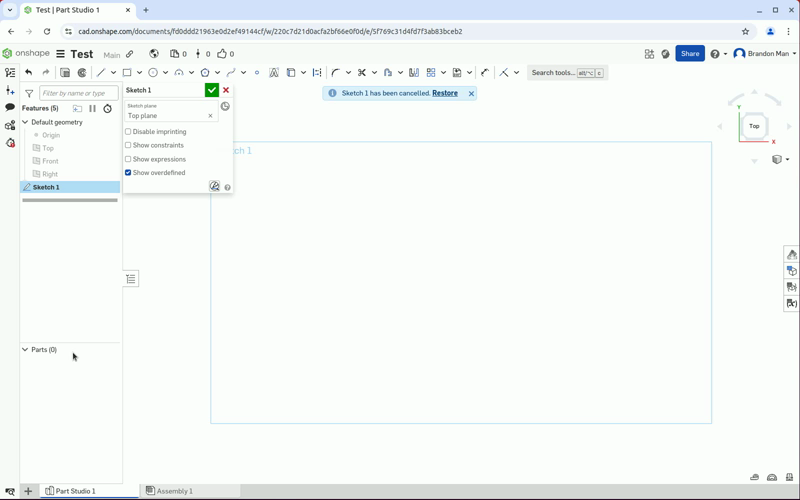
key(a)
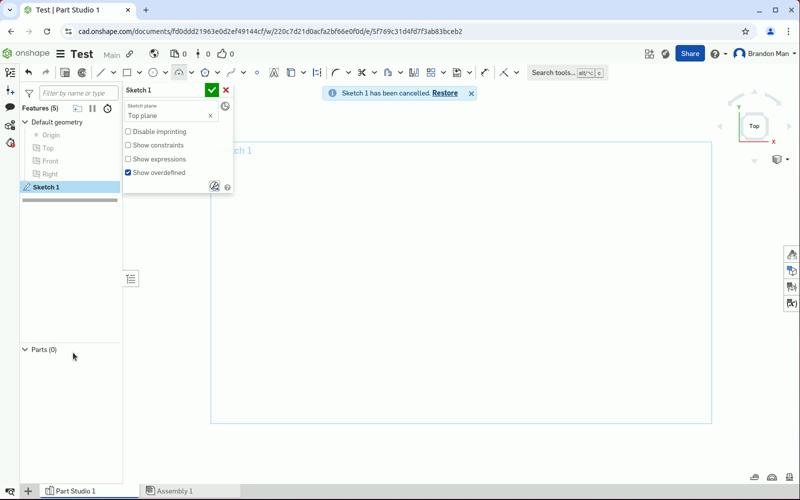
key_down(shift)
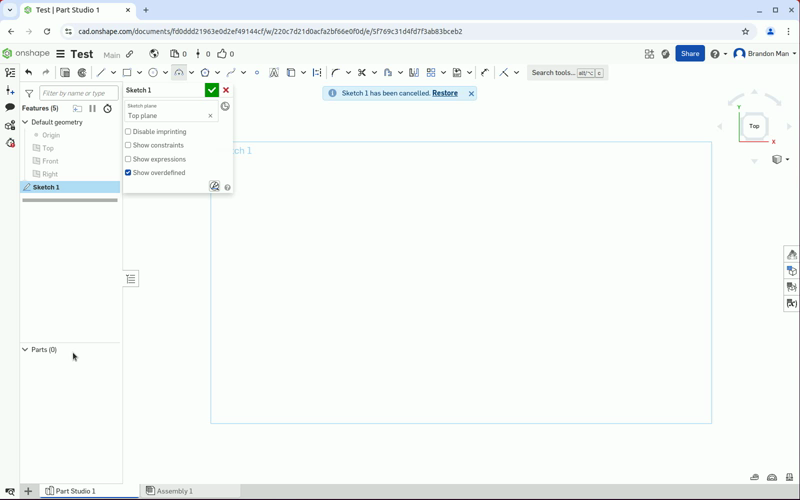
mouse_move(383, 282)
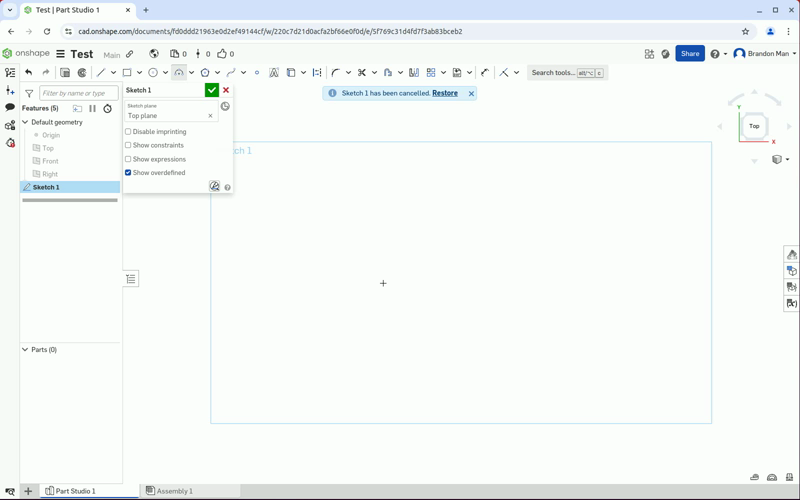
click(383, 282)
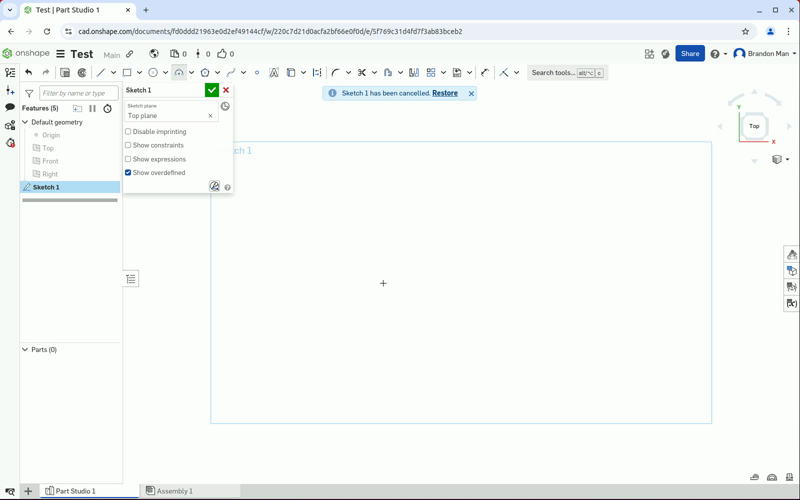
key_up(shift)
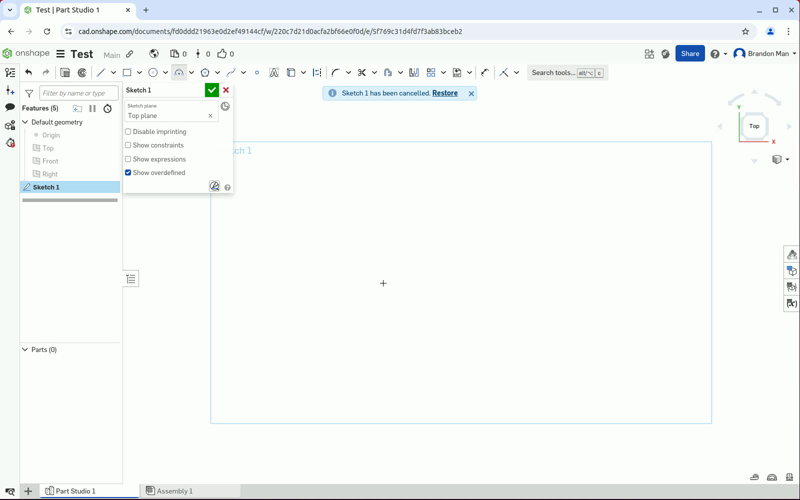
key_down(shift)
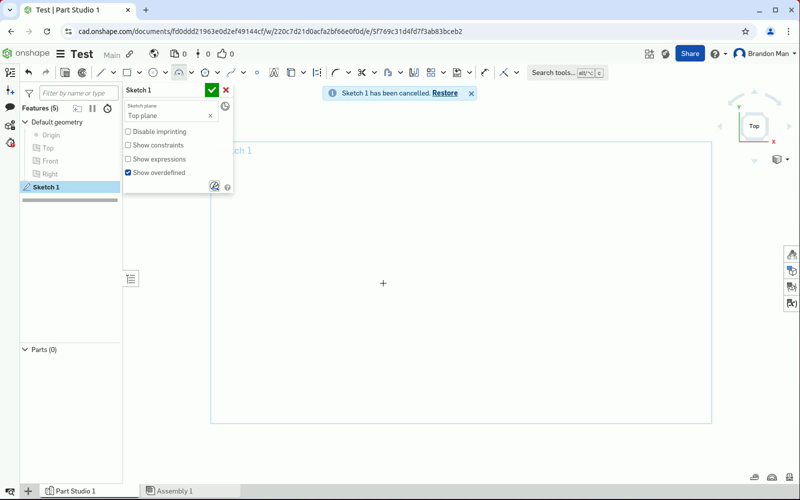
mouse_move(537, 282)
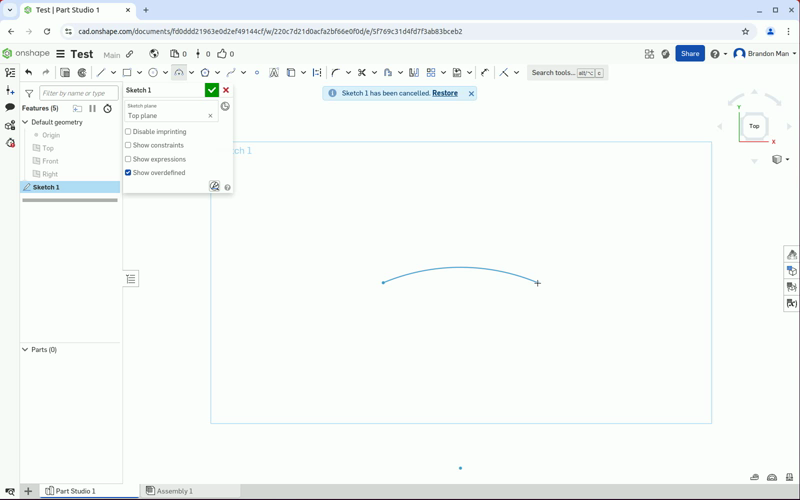
click(537, 282)
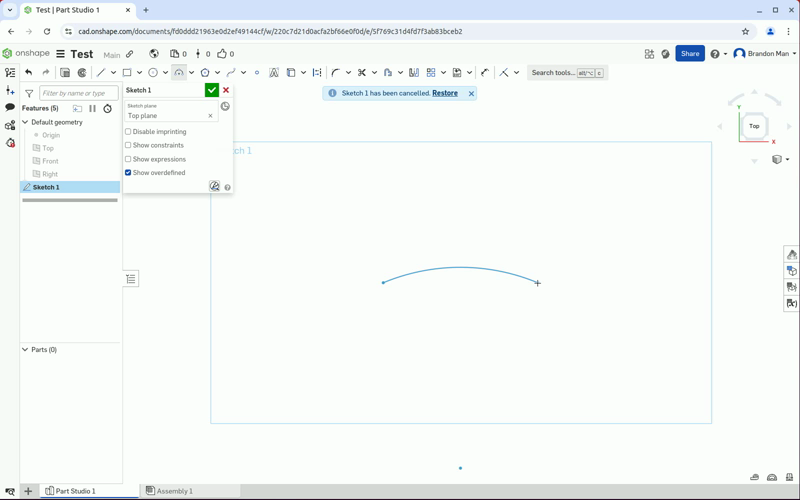
mouse_move(460, 345)
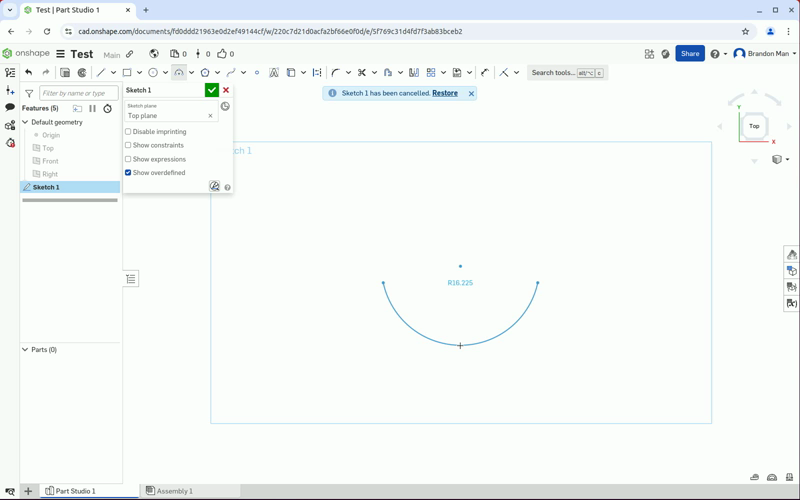
click(460, 345)
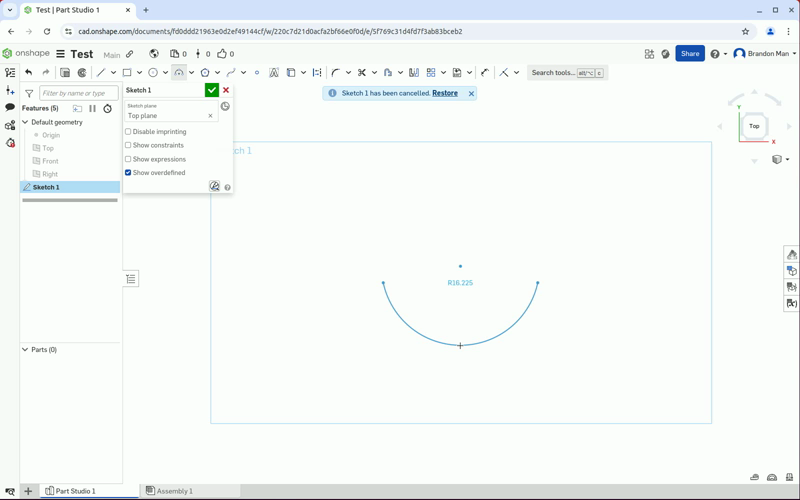
key_up(shift)
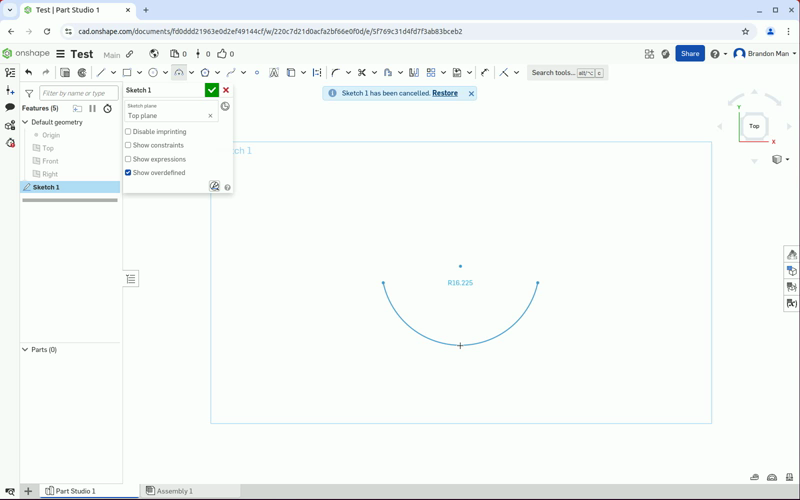
mouse_move(537, 282)
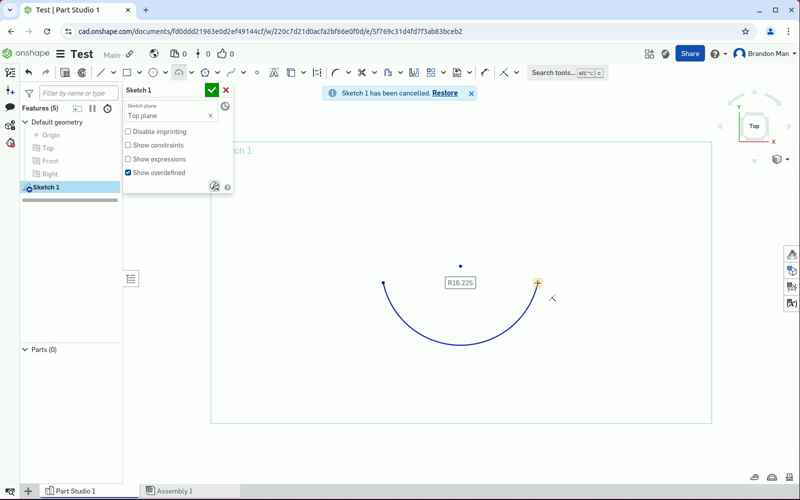
click(537, 282)
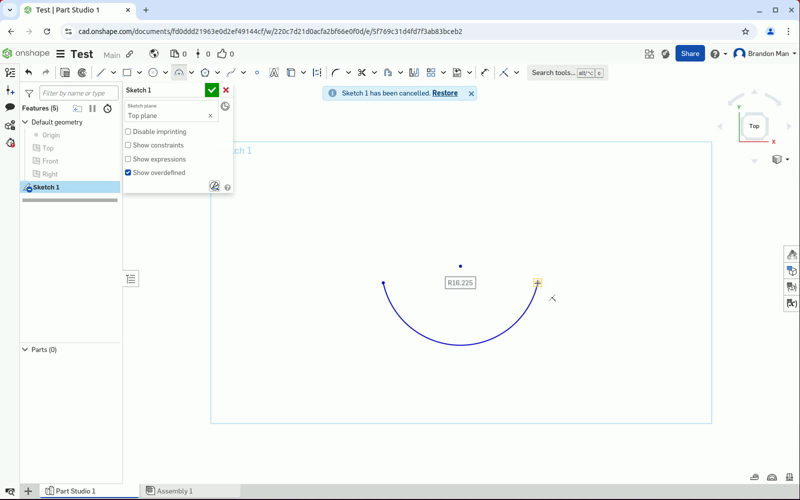
mouse_move(383, 282)
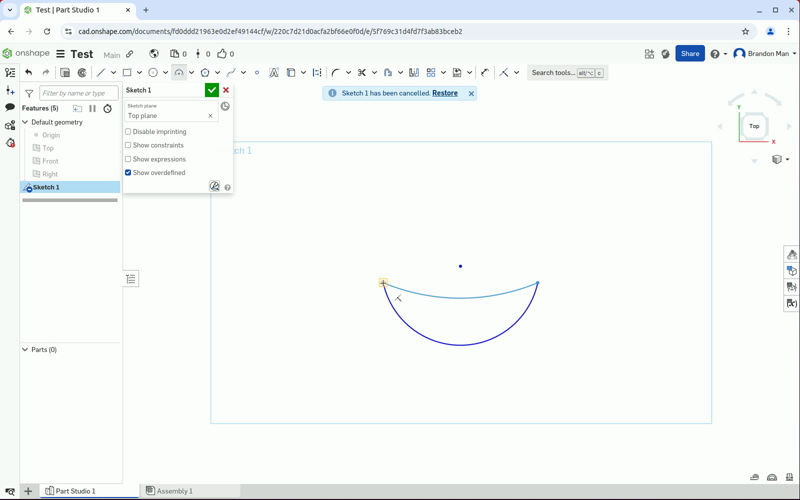
click(383, 282)
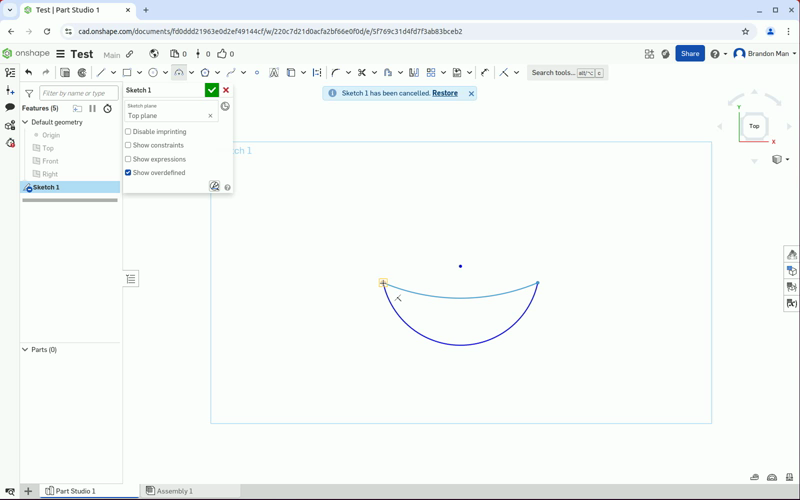
key_down(shift)
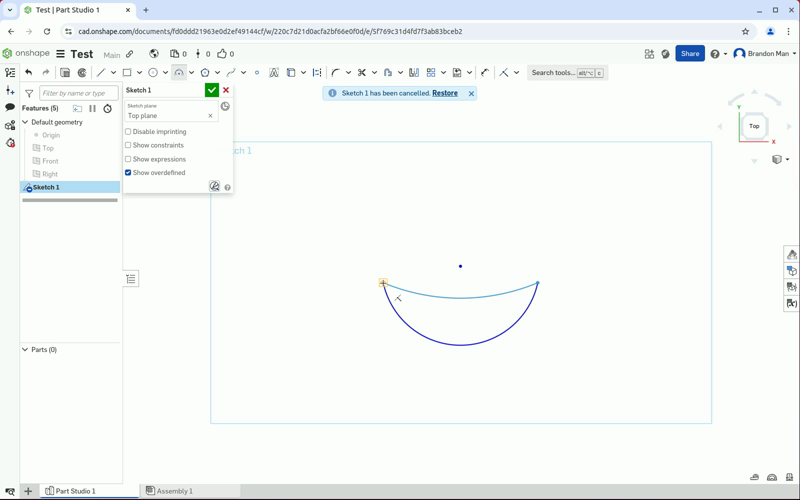
mouse_move(460, 220)
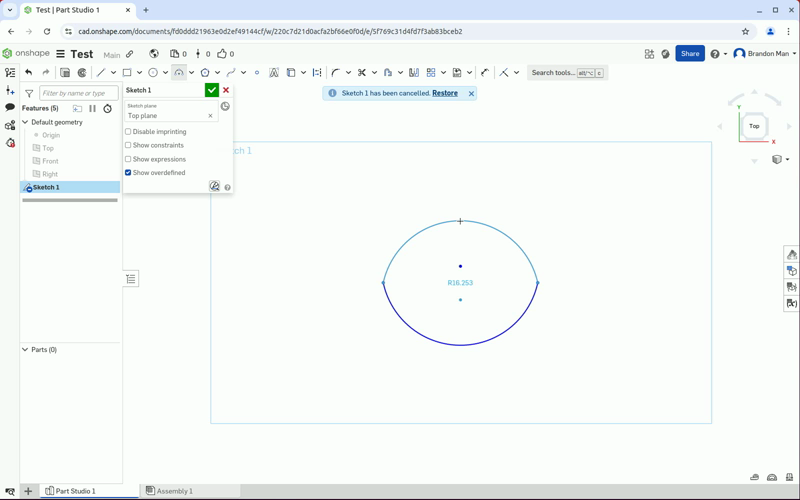
click(460, 220)
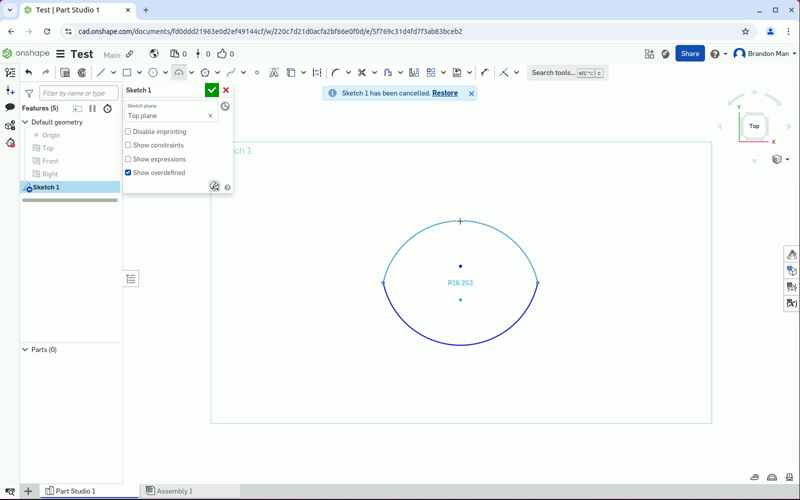
key_up(shift)
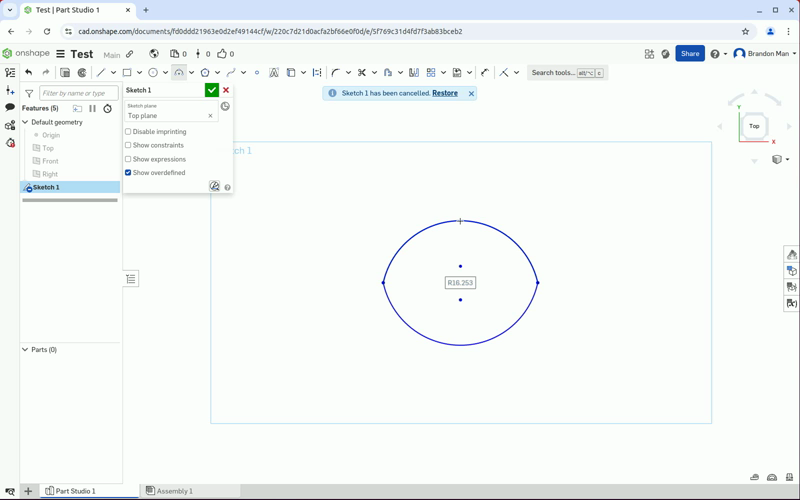
key(esc)
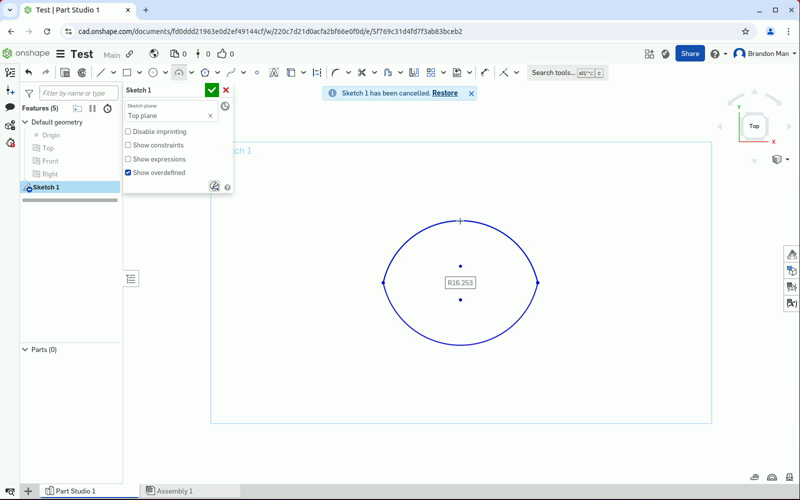
key(l)
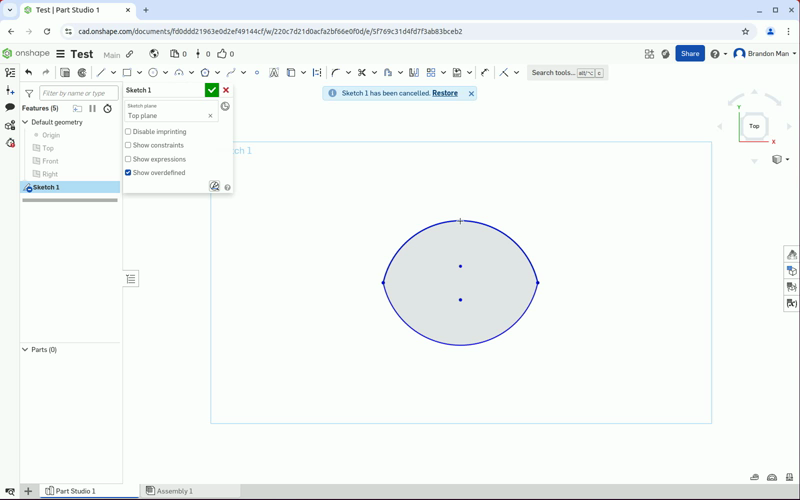
key_down(shift)
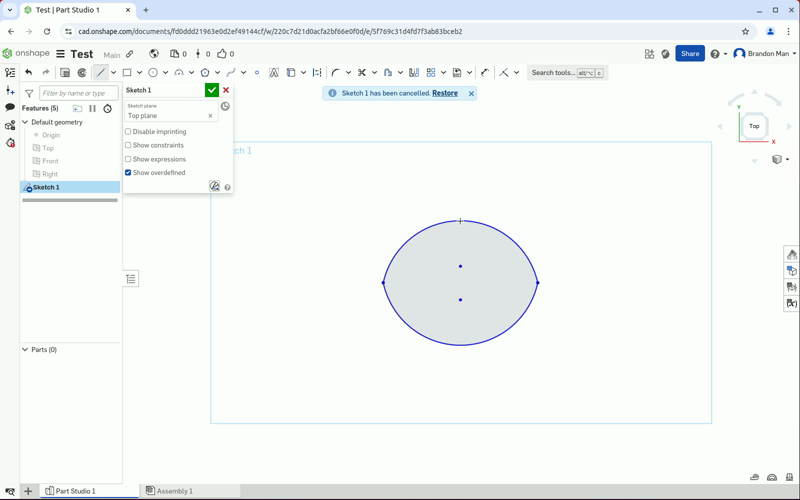
mouse_move(386, 282)
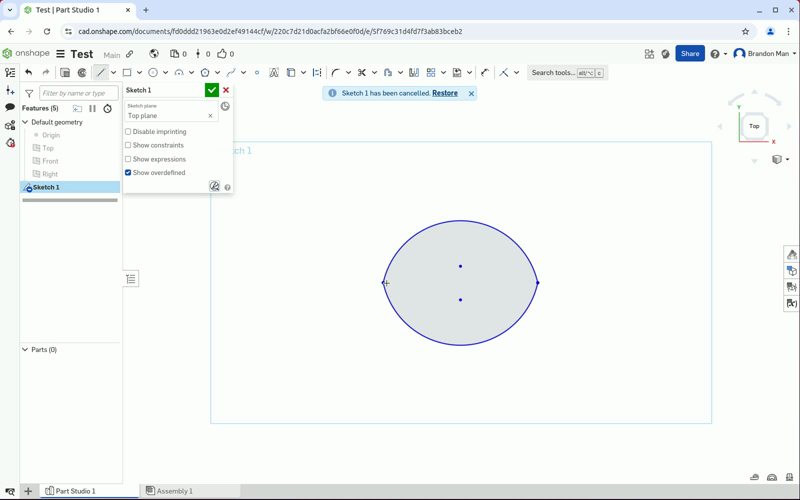
scroll(6)
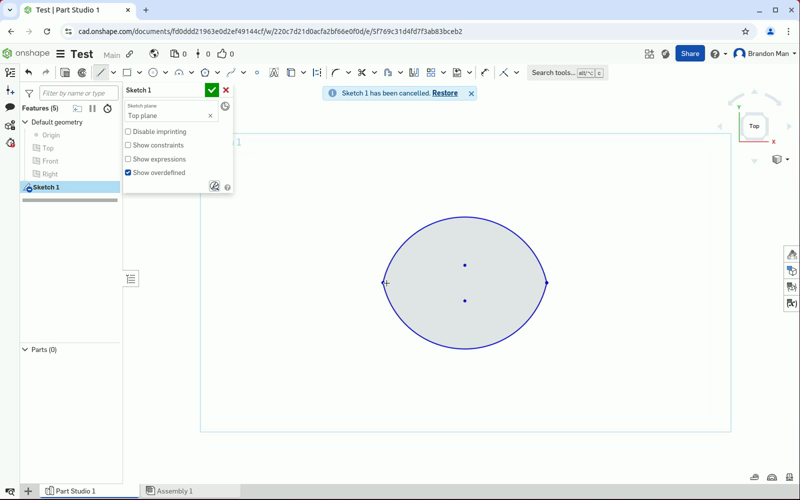
scroll(6)
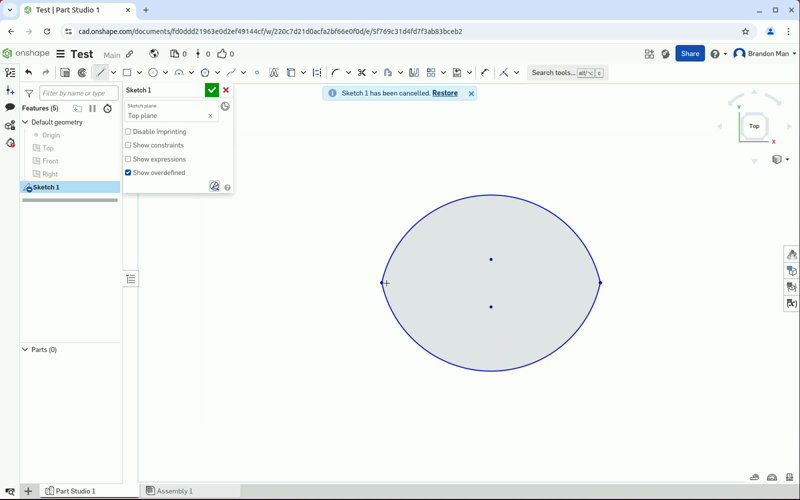
scroll(6)
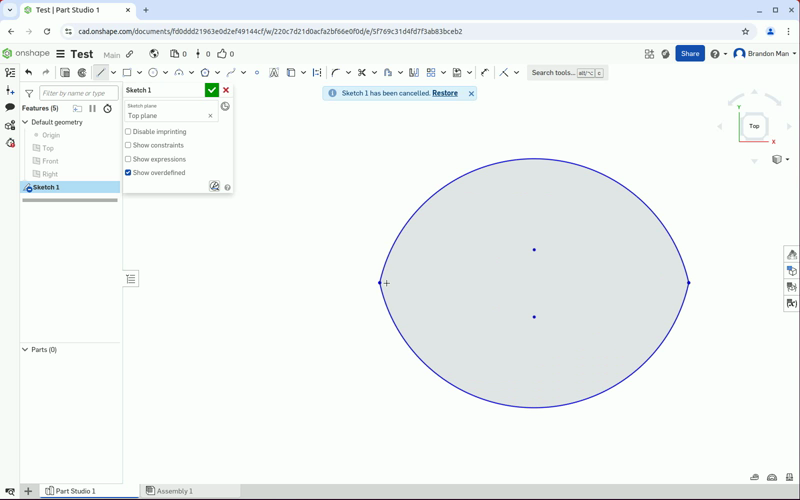
scroll(6)
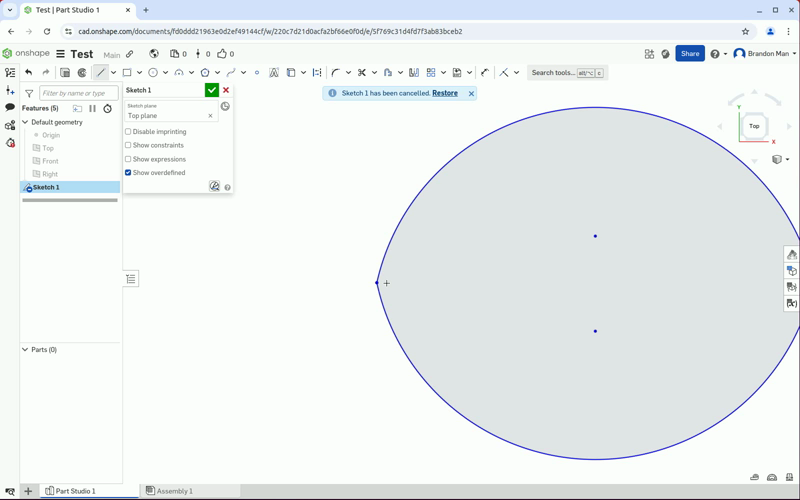
scroll(6)
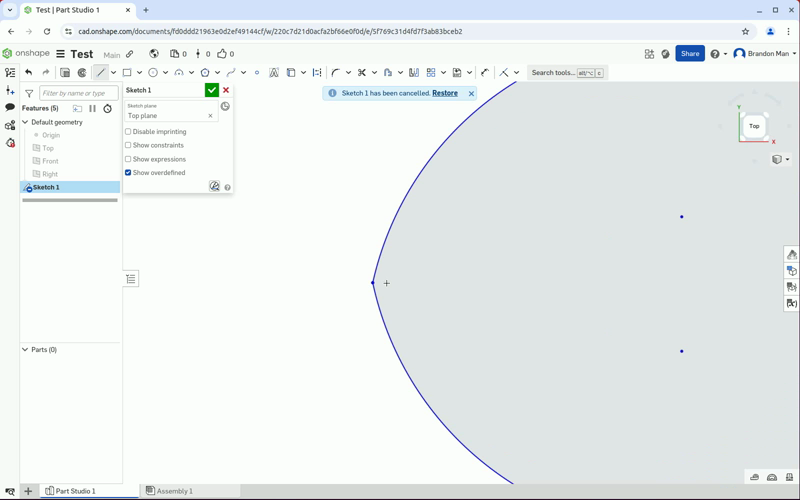
scroll(6)
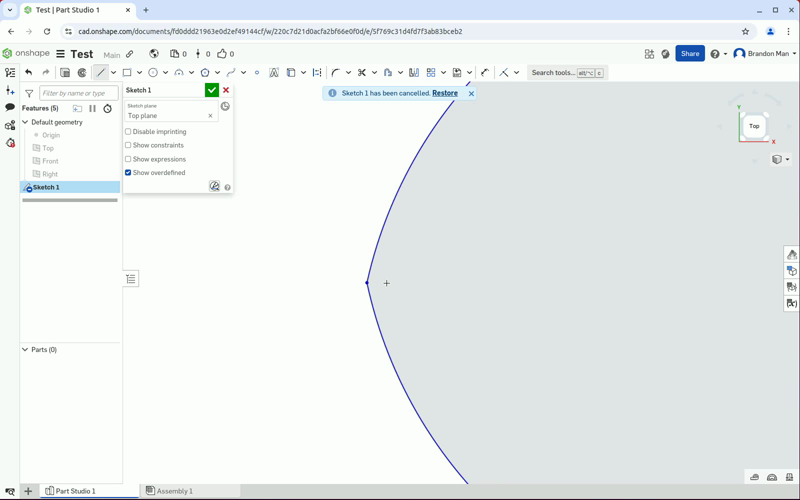
scroll(6)
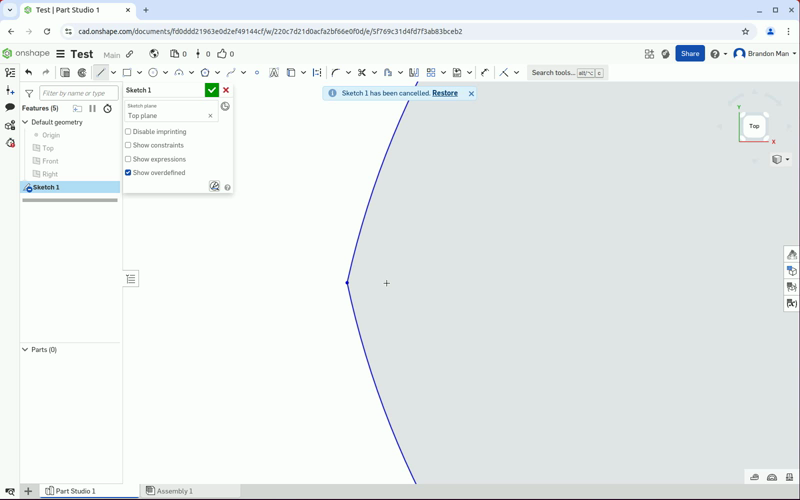
click(386, 282)
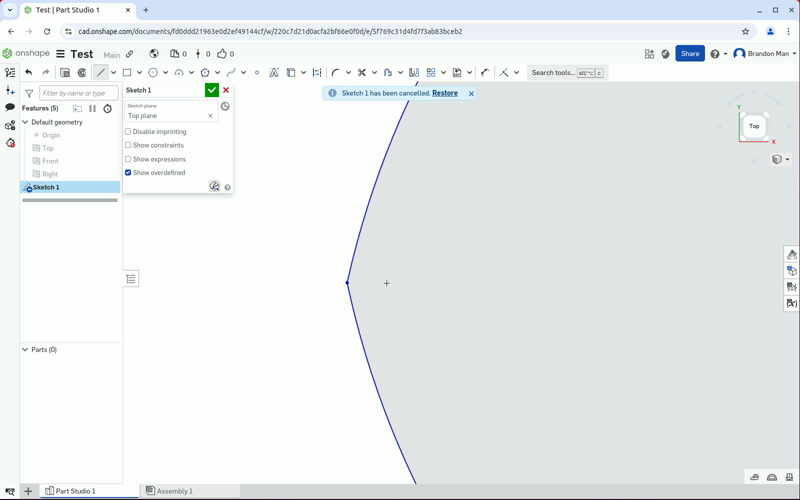
scroll(-6)
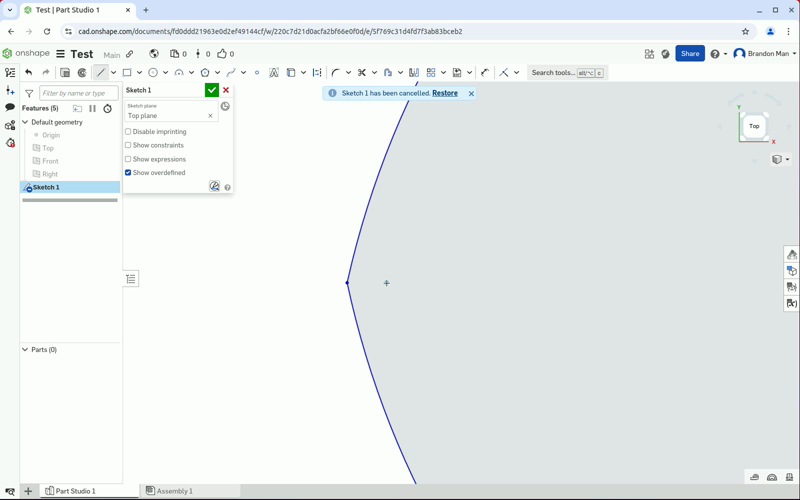
scroll(-6)
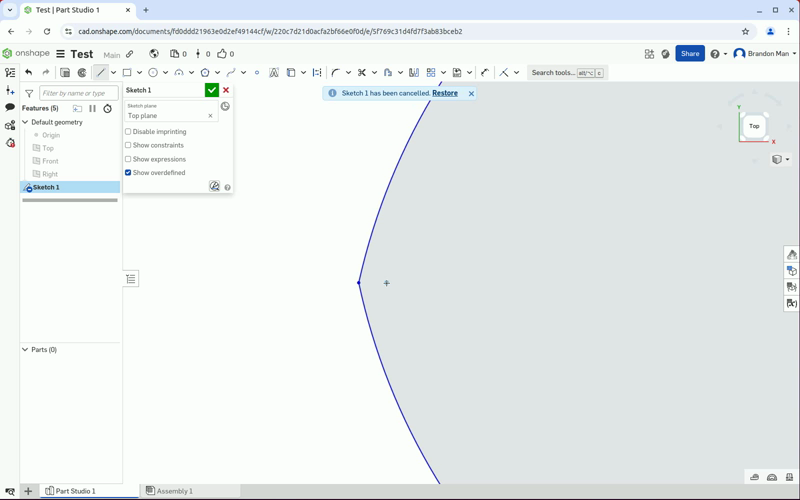
scroll(-6)
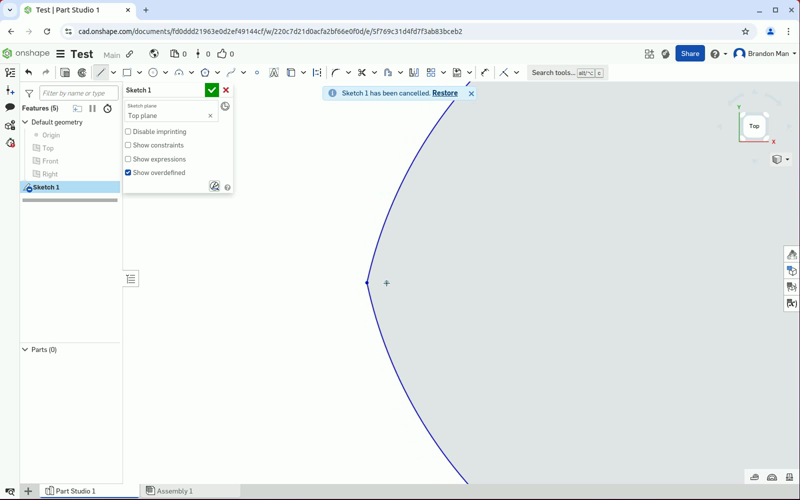
scroll(-6)
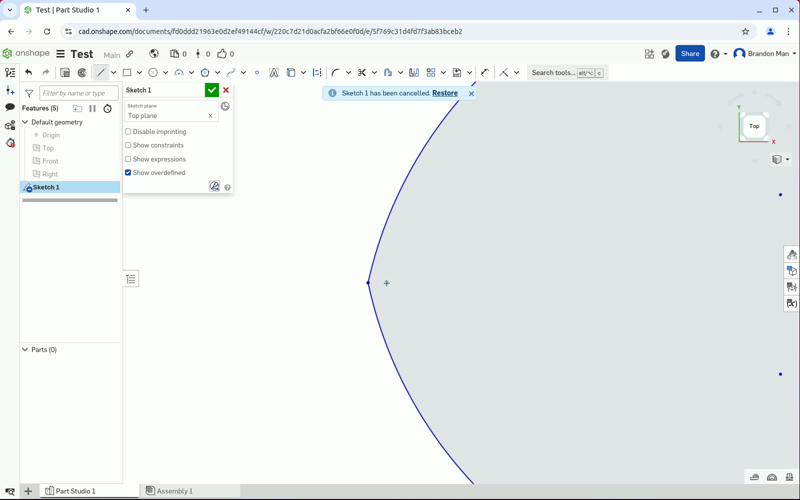
scroll(-6)
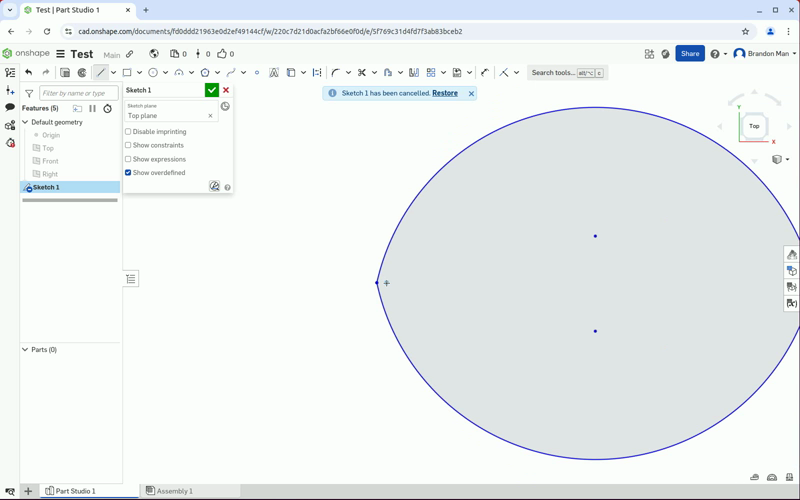
scroll(-6)
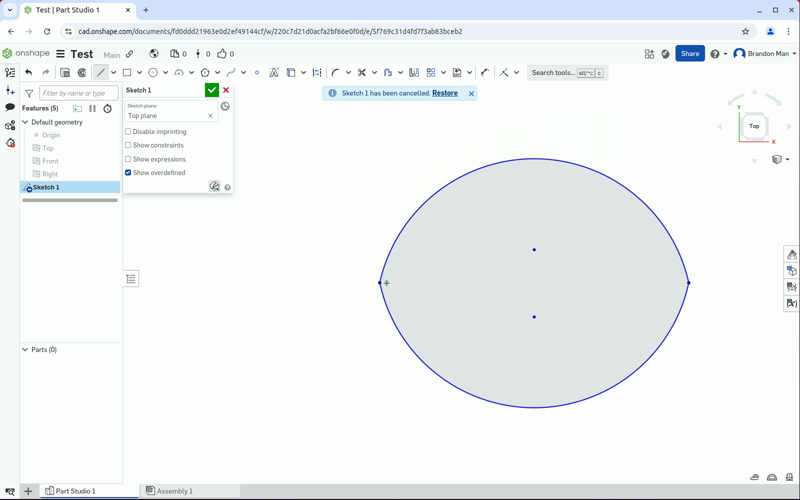
scroll(-6)
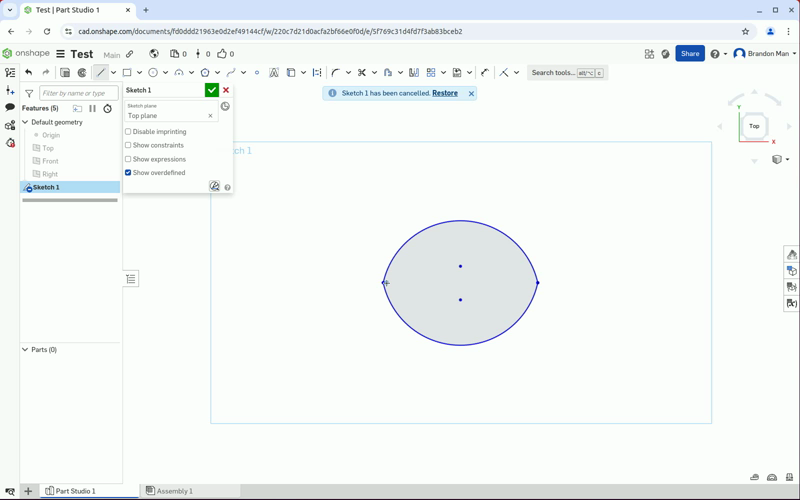
key_up(shift)
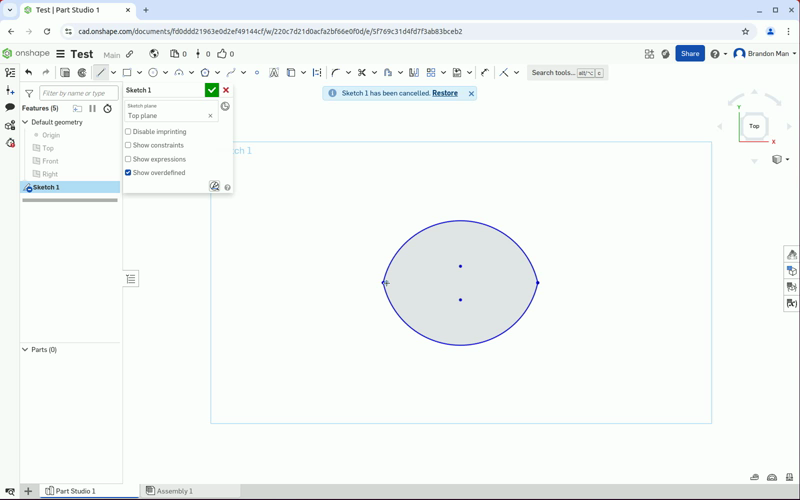
key_down(shift)
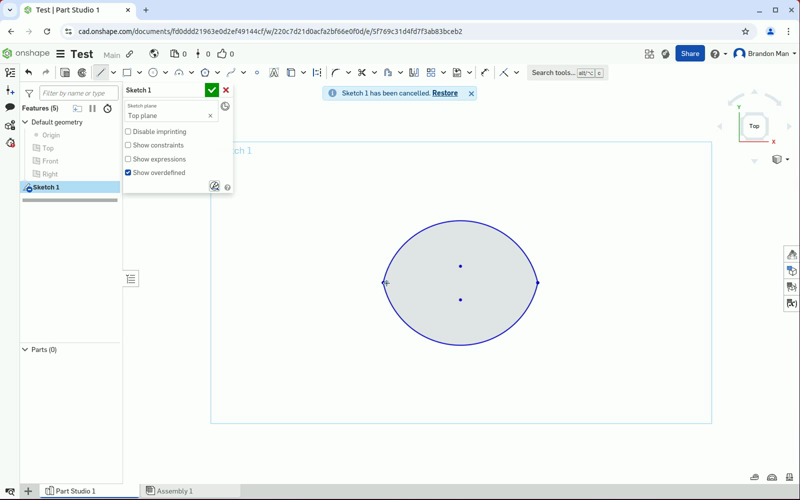
mouse_move(416, 282)
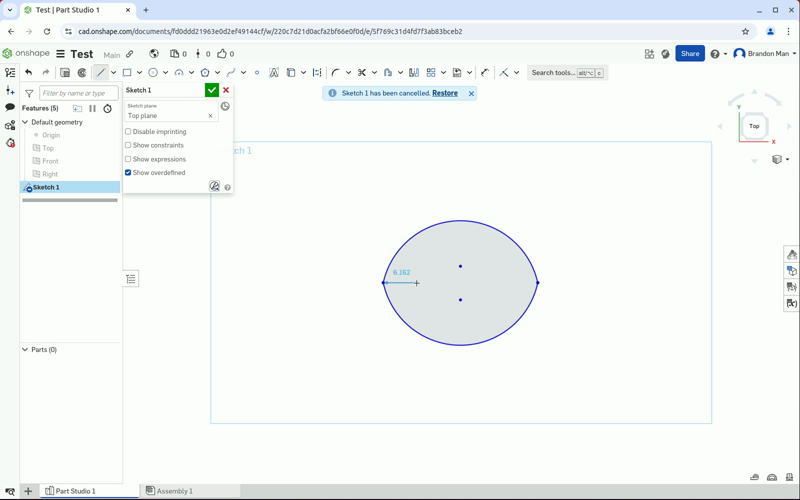
mouse_move(398, 300)
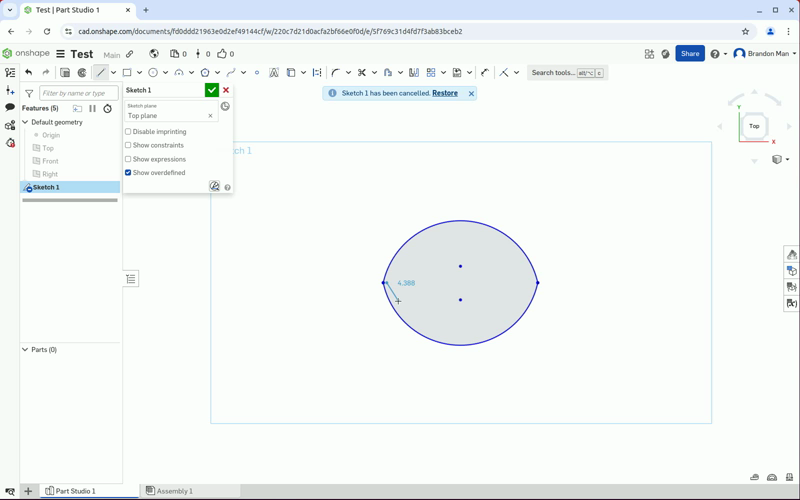
click(398, 300)
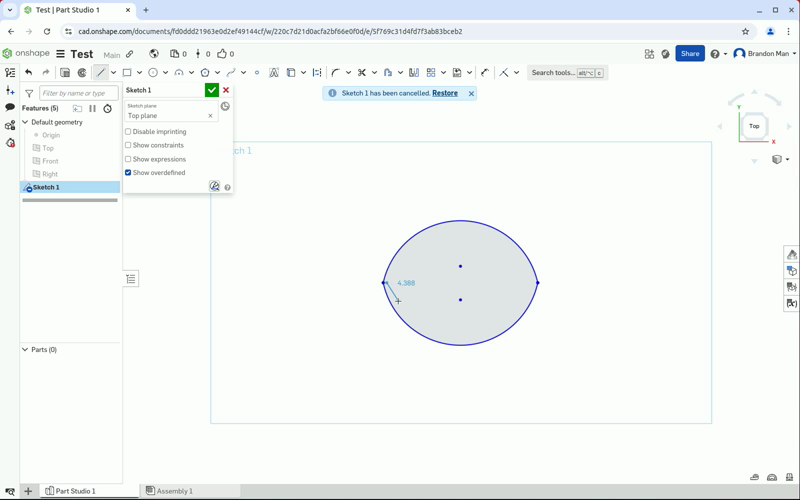
key_up(shift)
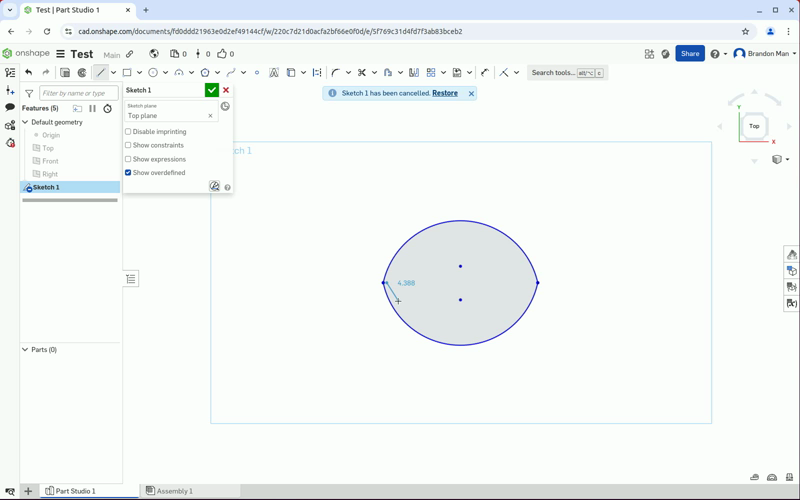
key_down(shift)
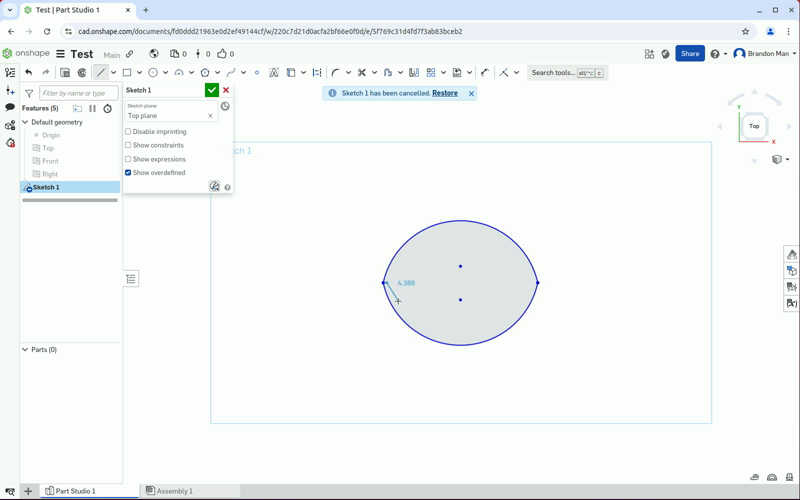
mouse_move(428, 300)
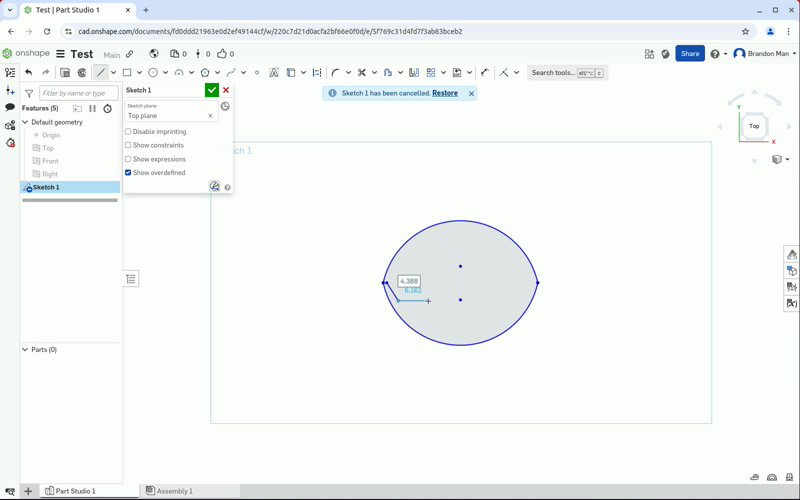
mouse_move(419, 300)
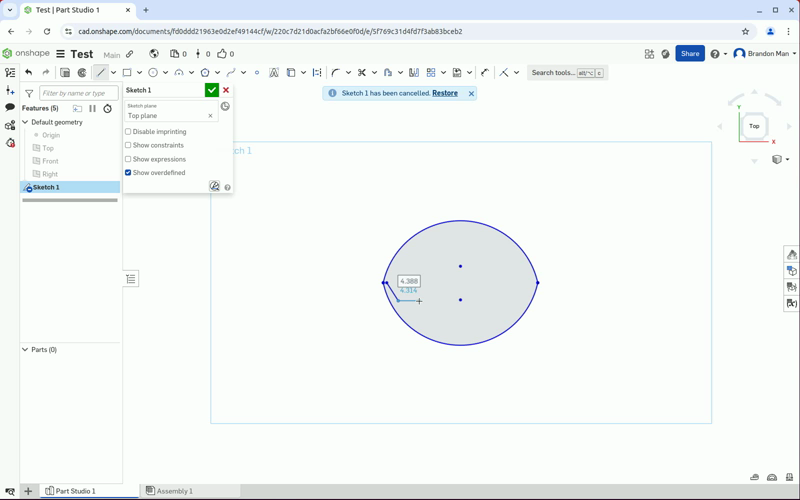
click(419, 300)
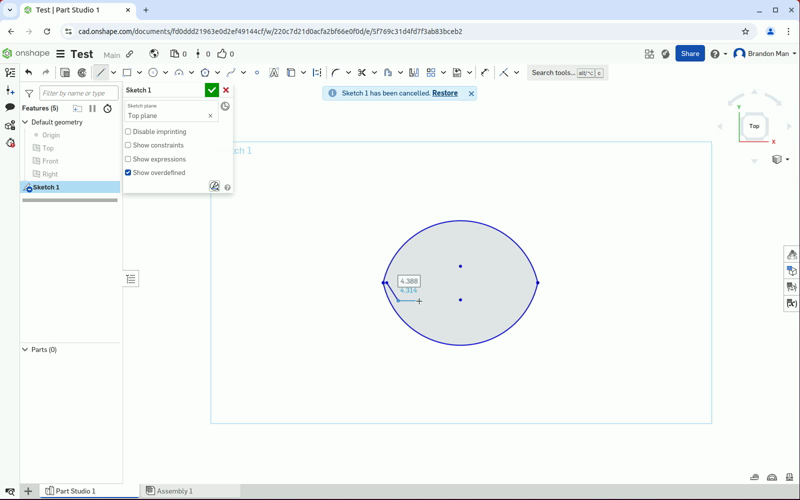
key_up(shift)
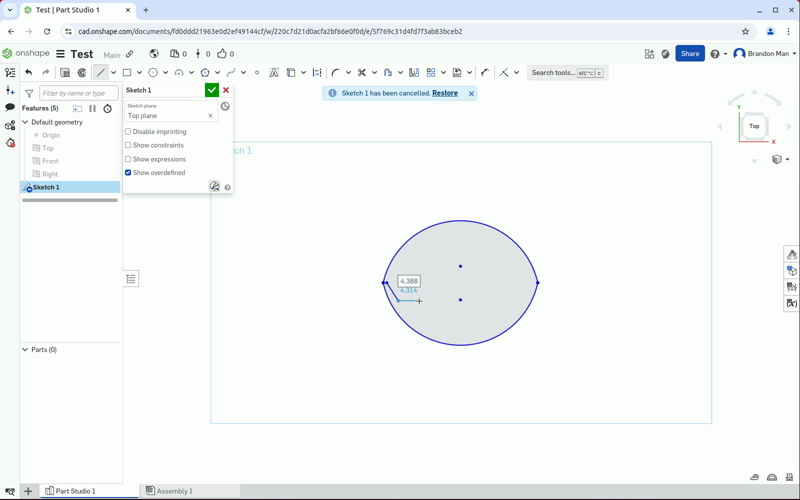
key_down(shift)
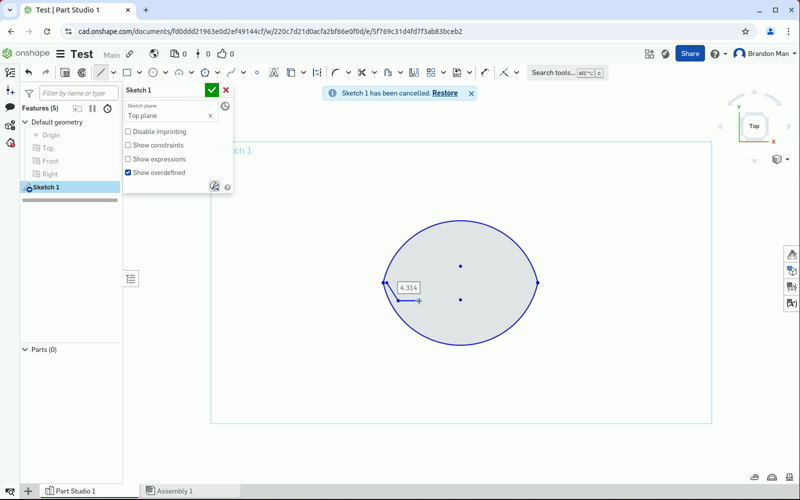
mouse_move(449, 300)
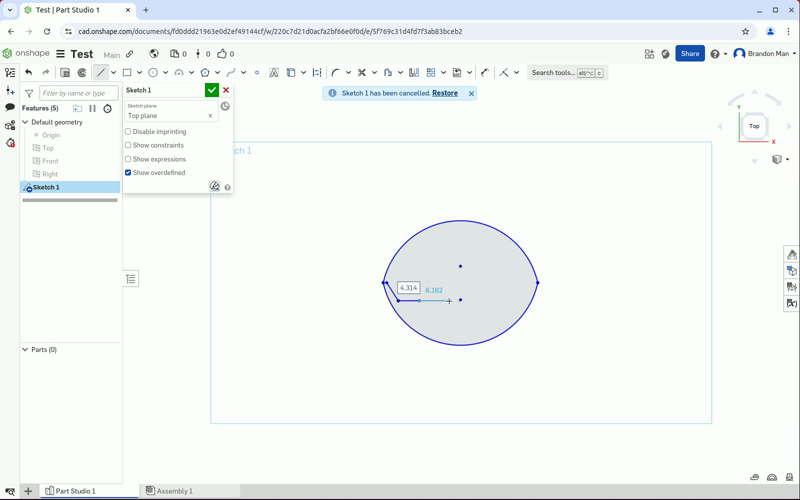
mouse_move(429, 282)
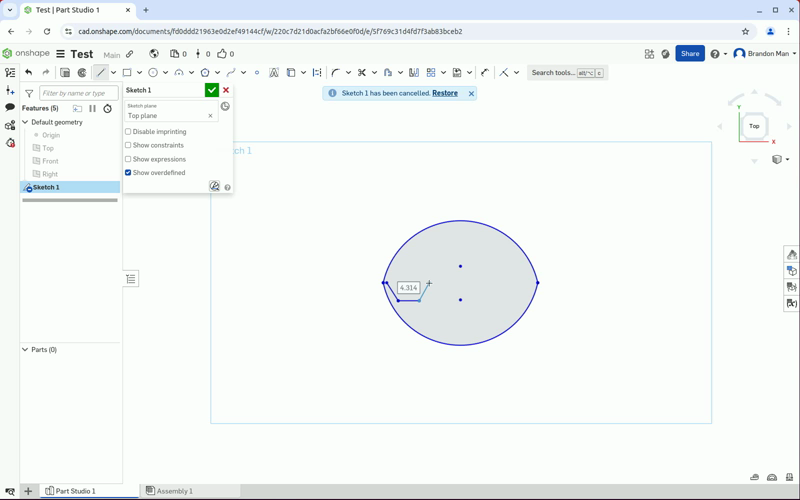
click(429, 282)
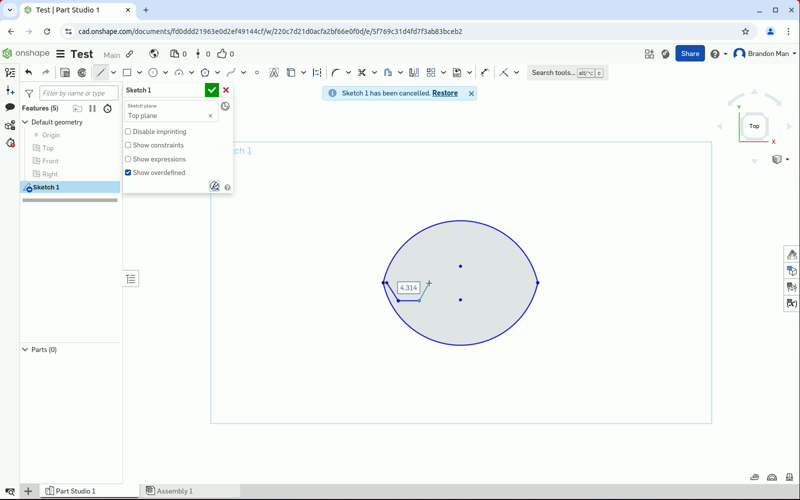
key_up(shift)
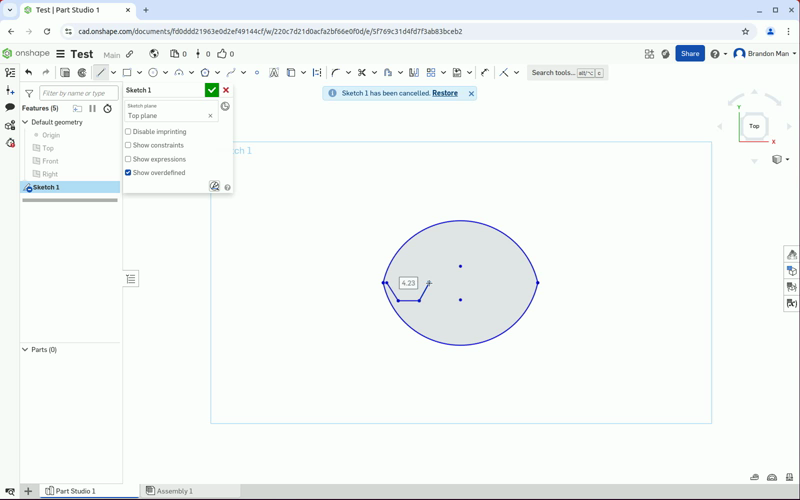
key_down(shift)
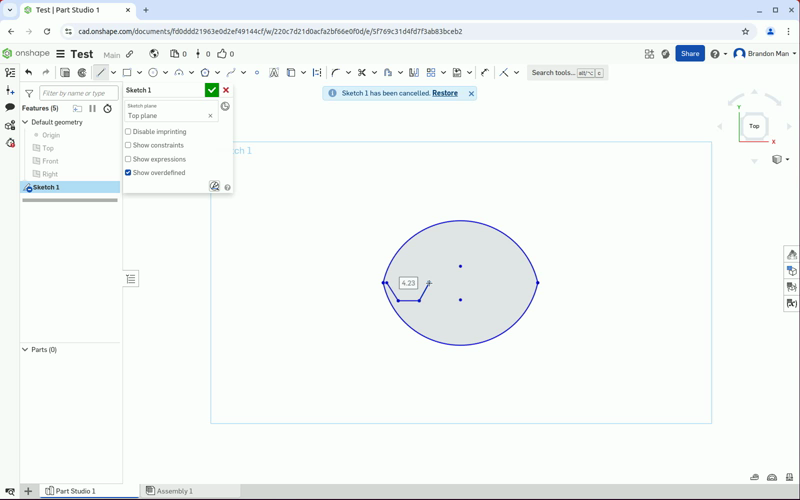
mouse_move(459, 282)
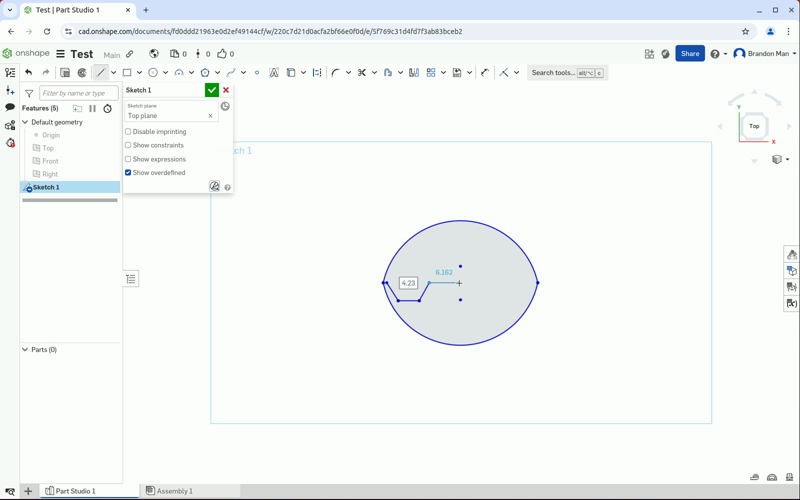
mouse_move(419, 264)
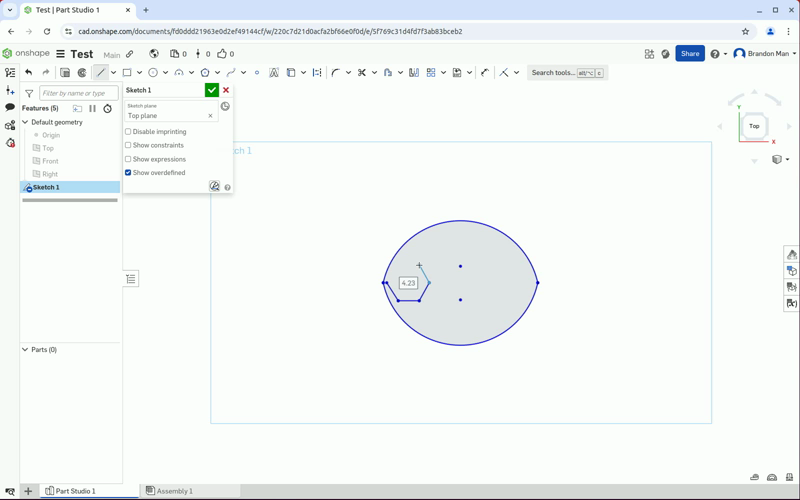
click(419, 264)
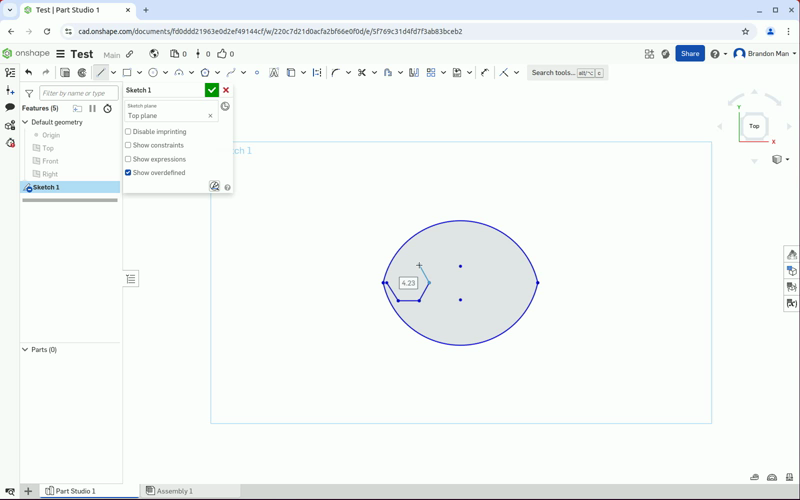
key_up(shift)
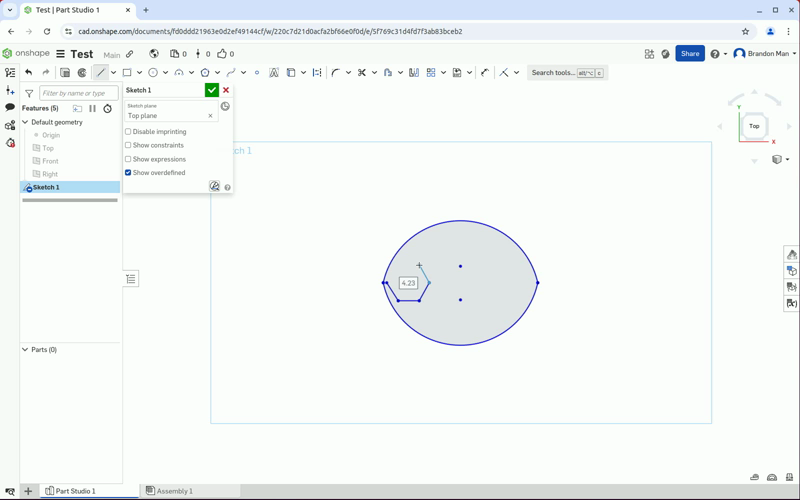
key_down(shift)
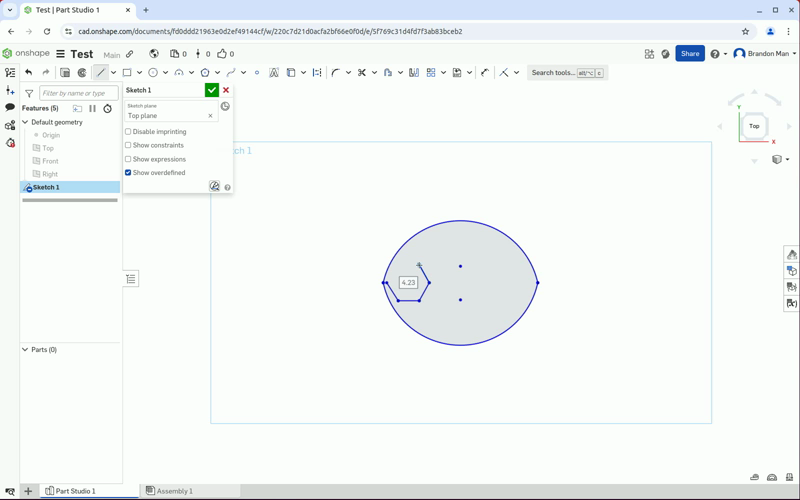
mouse_move(449, 264)
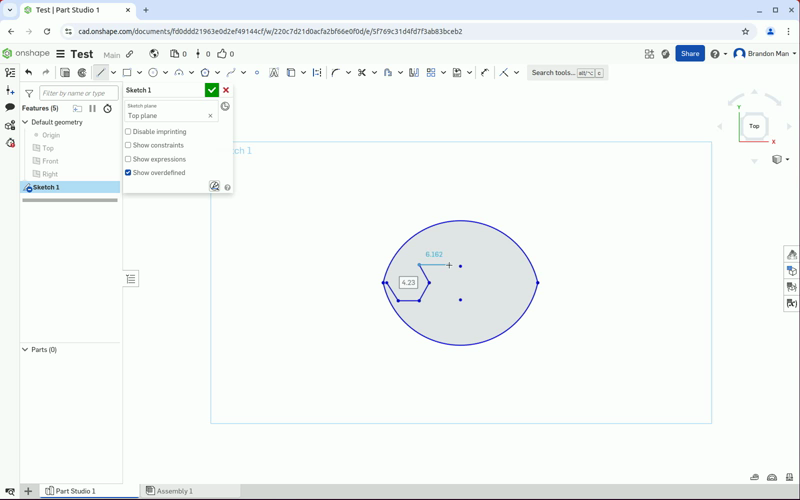
mouse_move(398, 264)
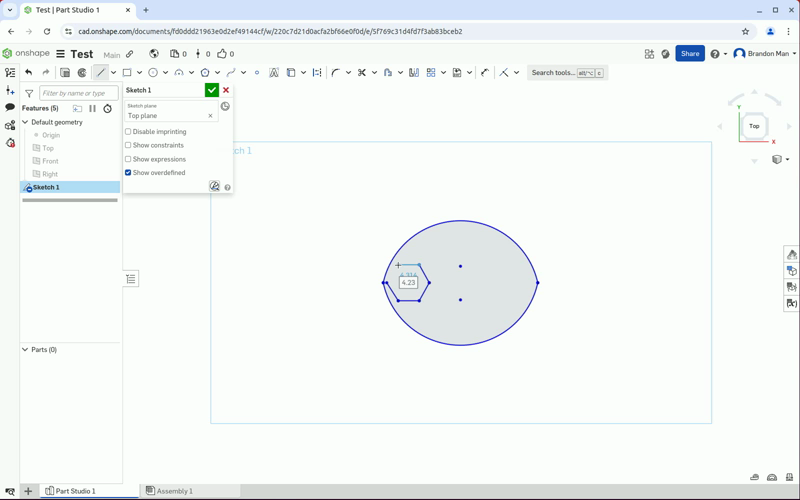
click(398, 264)
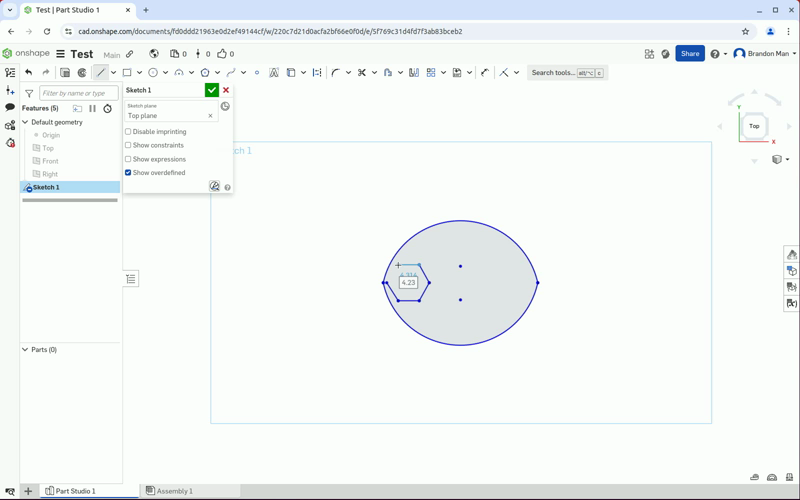
key_up(shift)
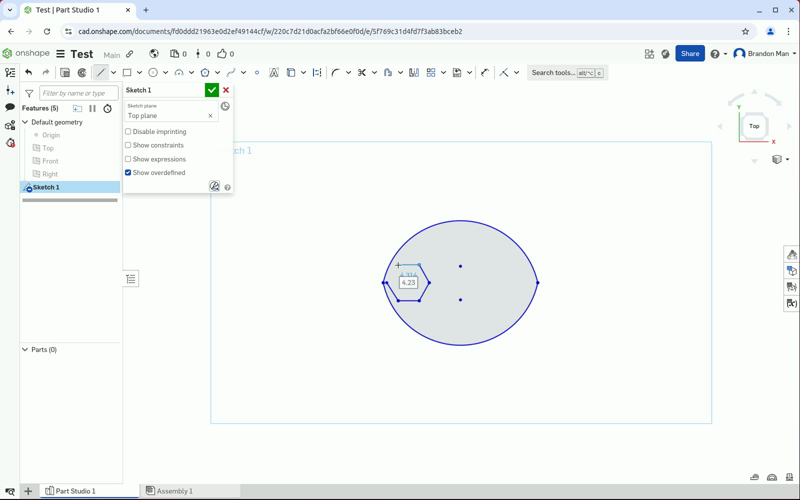
mouse_move(428, 264)
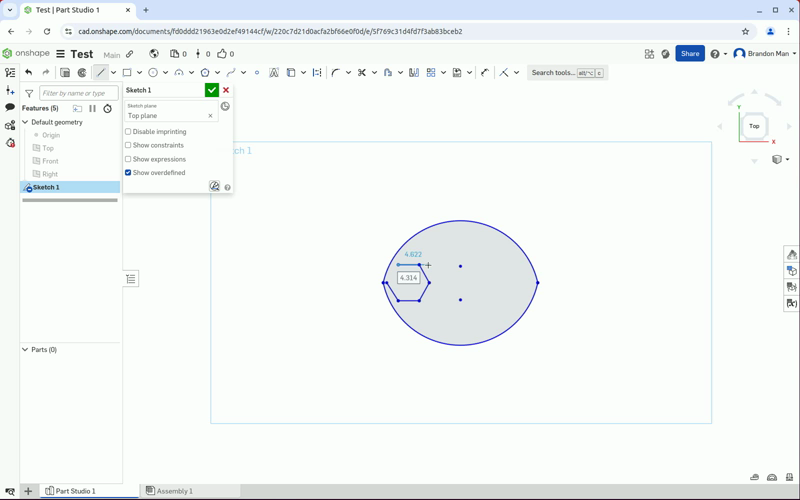
key_down(shift)
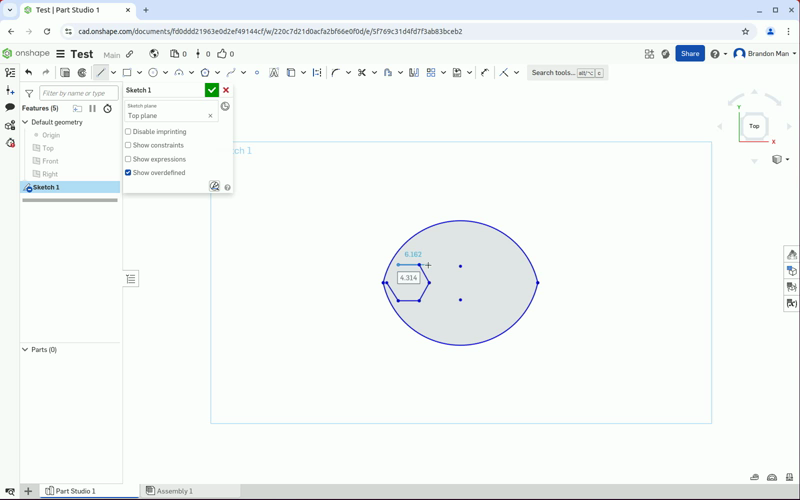
mouse_move(386, 282)
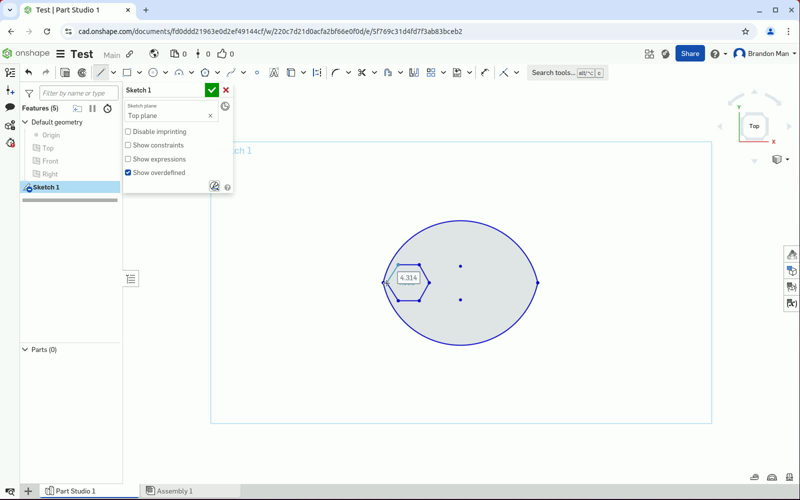
scroll(6)
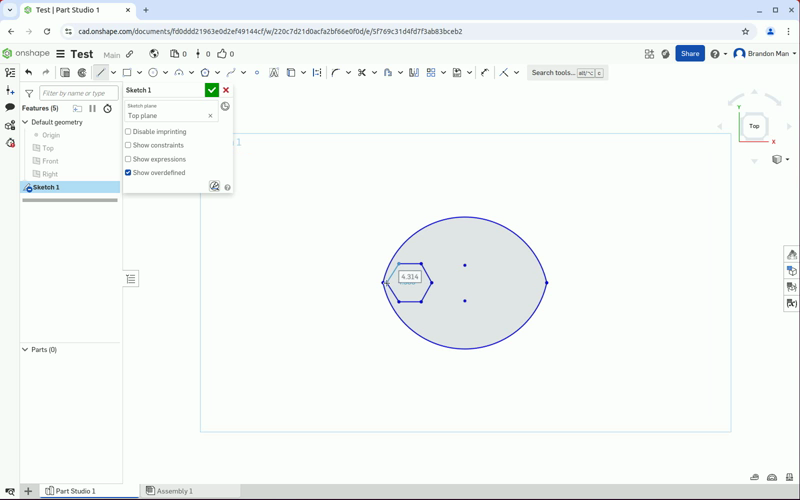
scroll(6)
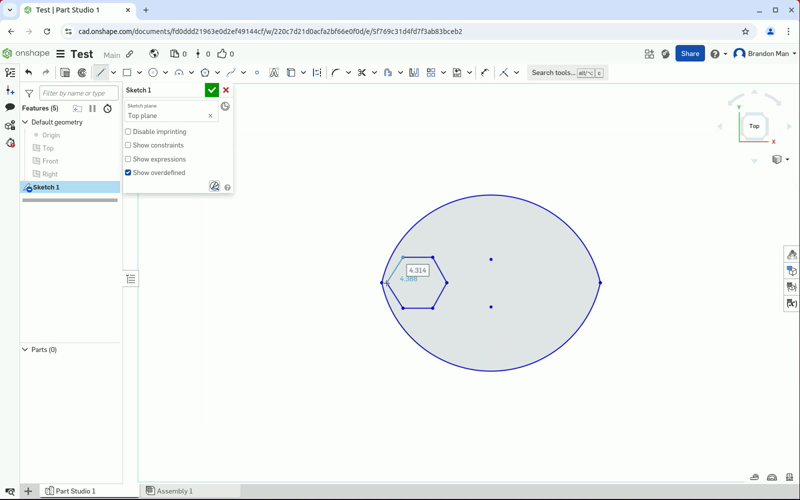
scroll(6)
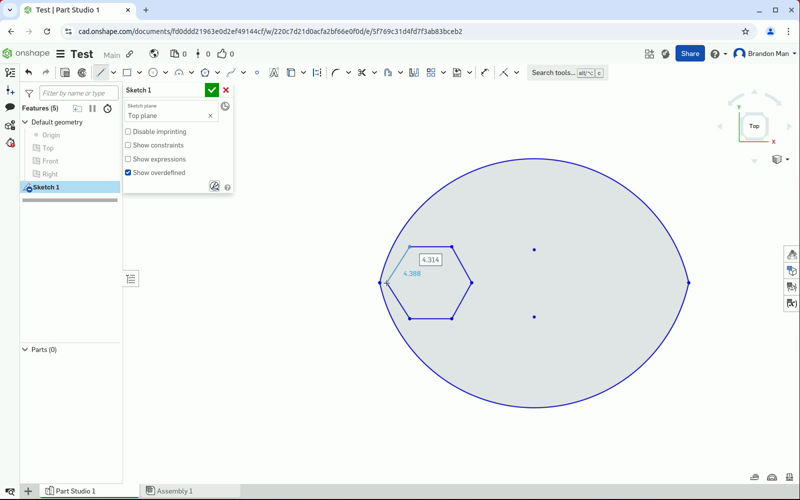
scroll(6)
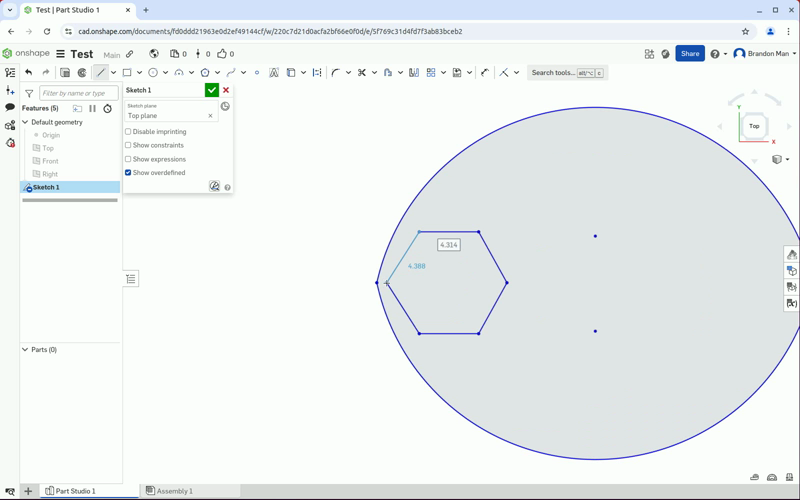
scroll(6)
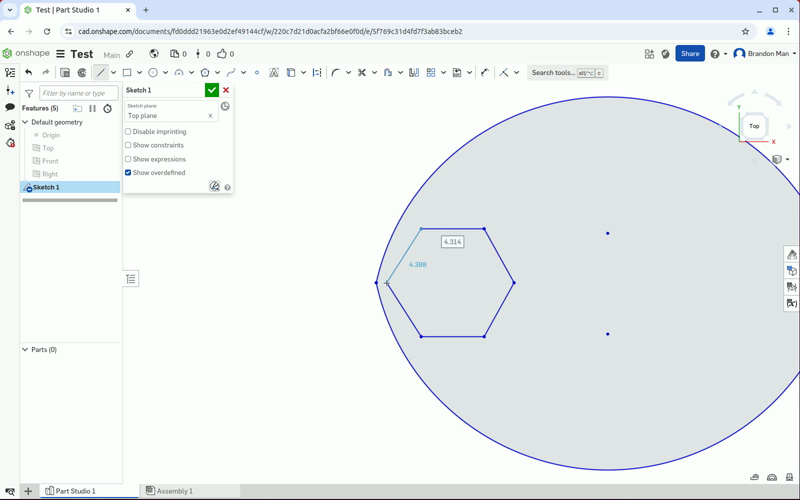
scroll(6)
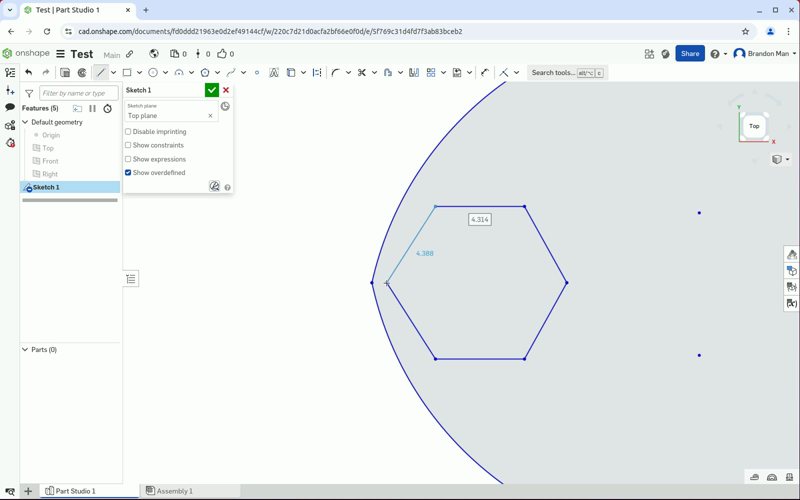
scroll(6)
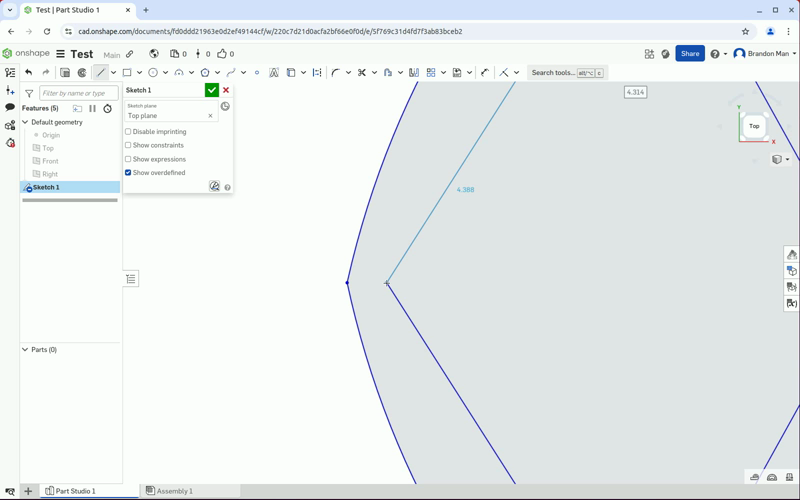
key_up(shift)
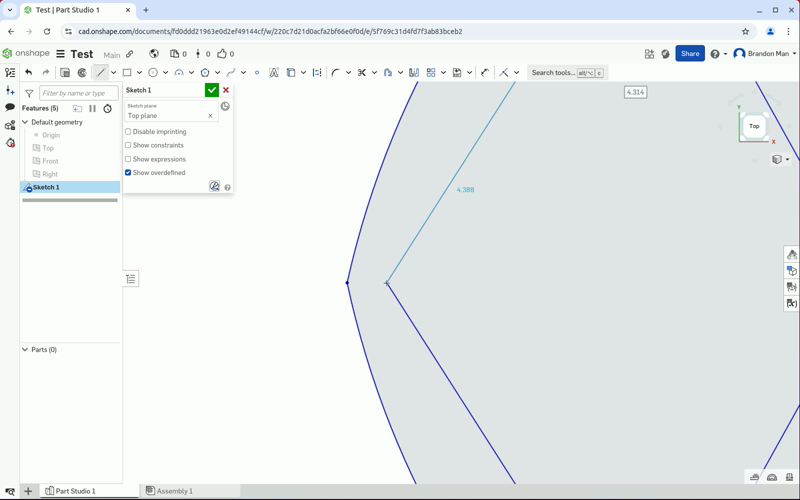
click(386, 282)
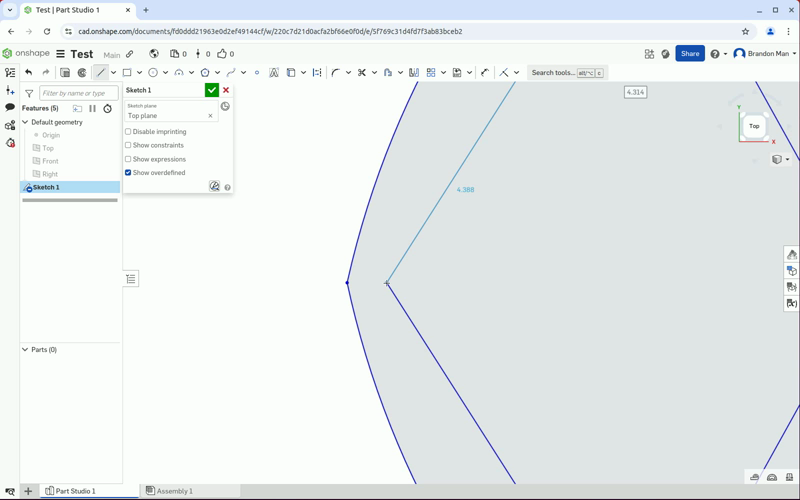
scroll(-6)
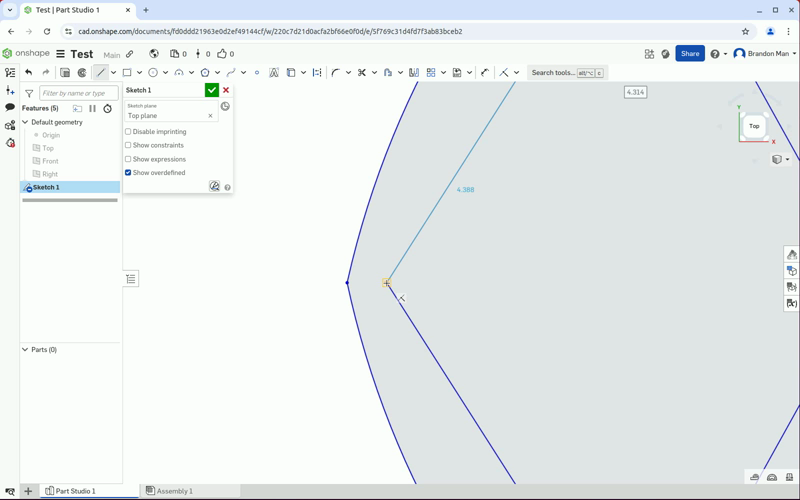
scroll(-6)
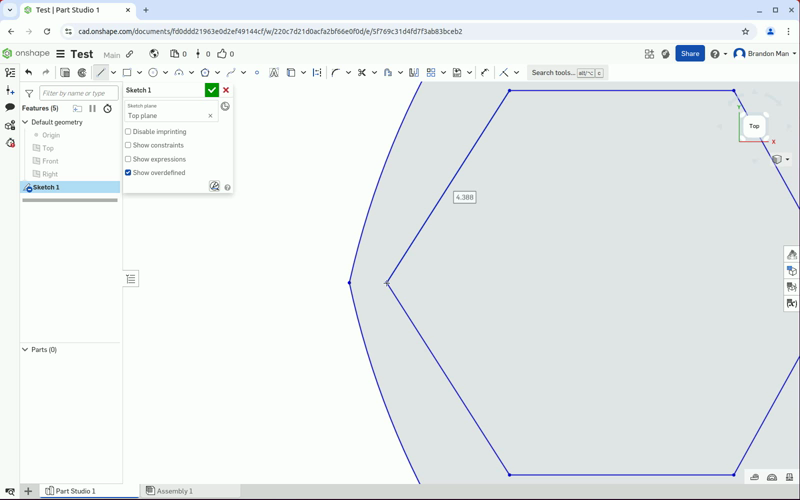
scroll(-6)
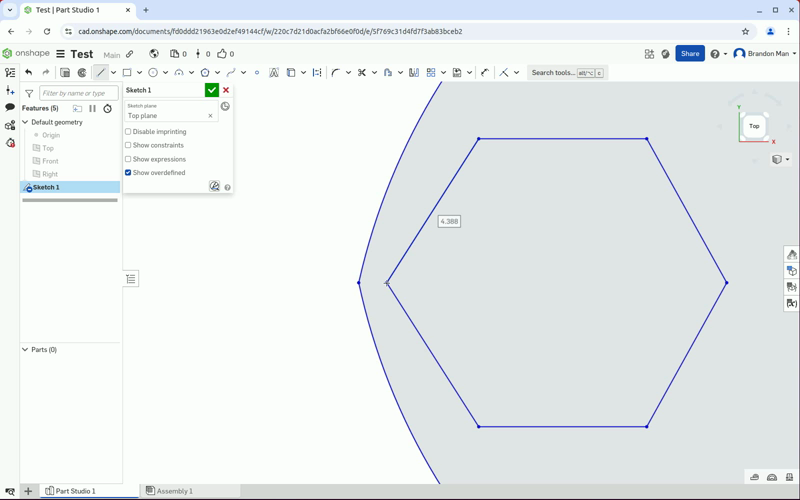
scroll(-6)
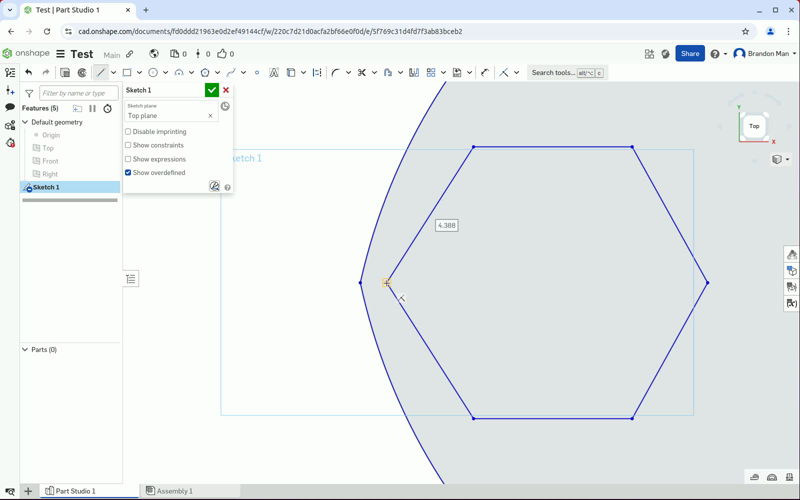
scroll(-6)
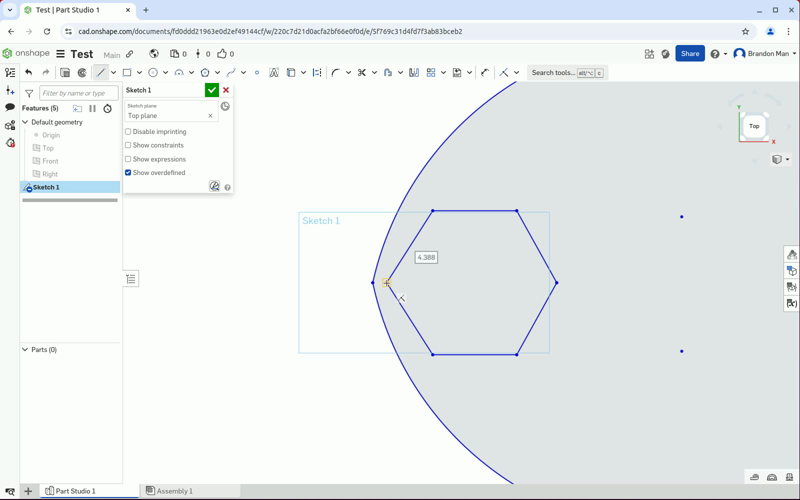
scroll(-6)
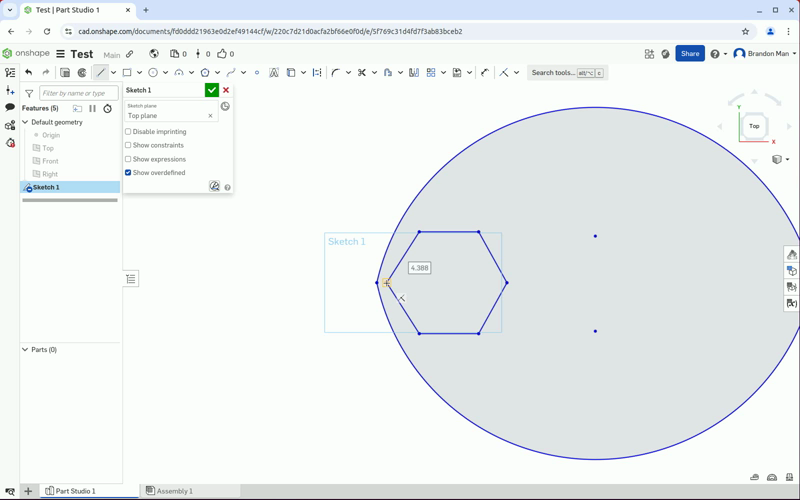
scroll(-6)
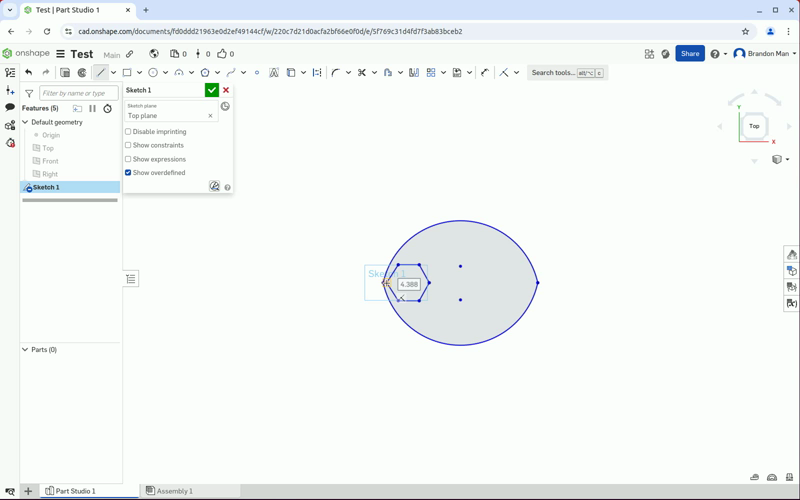
key(esc)
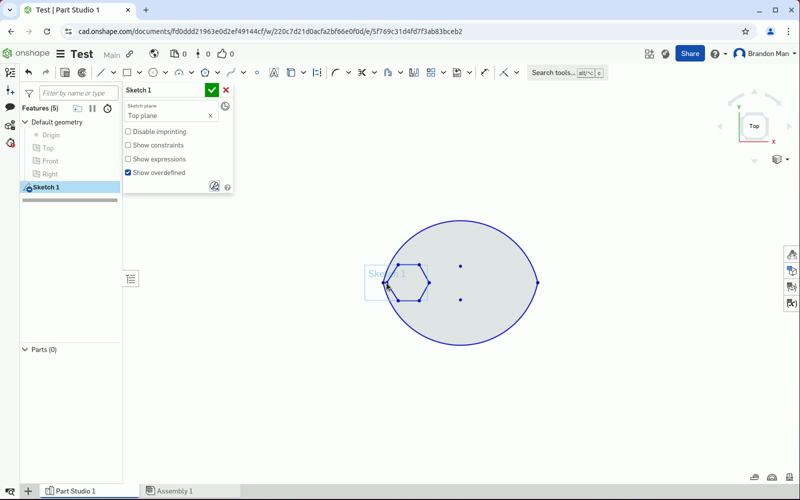
key(c)
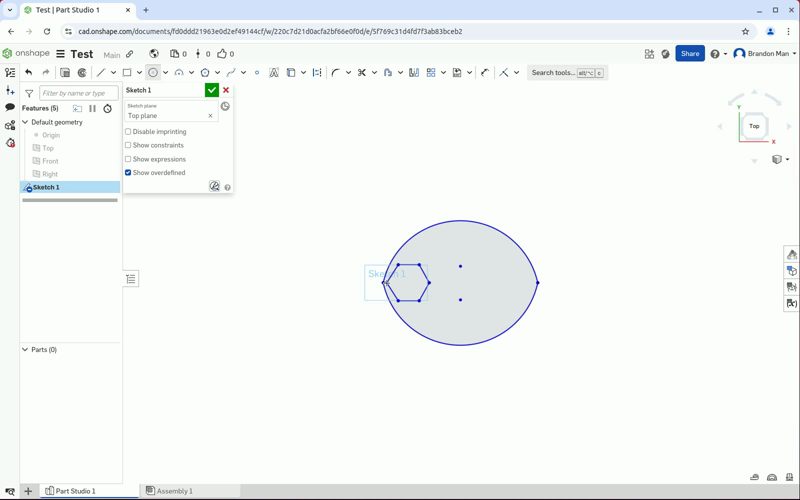
key_down(shift)
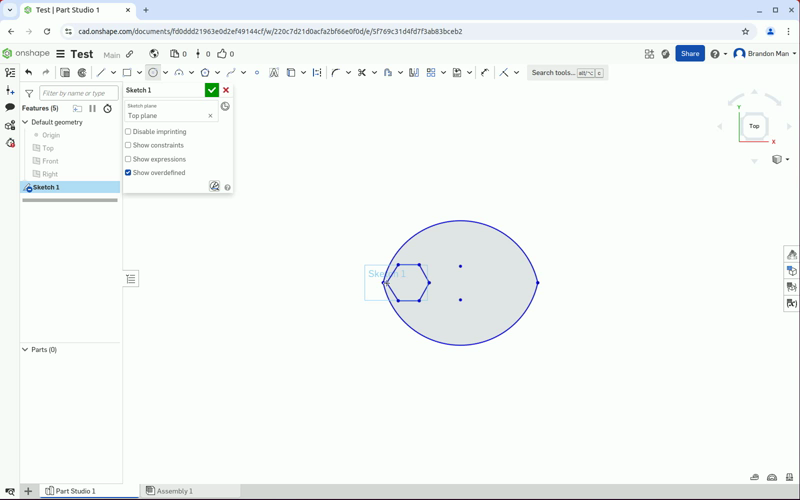
mouse_move(461, 282)
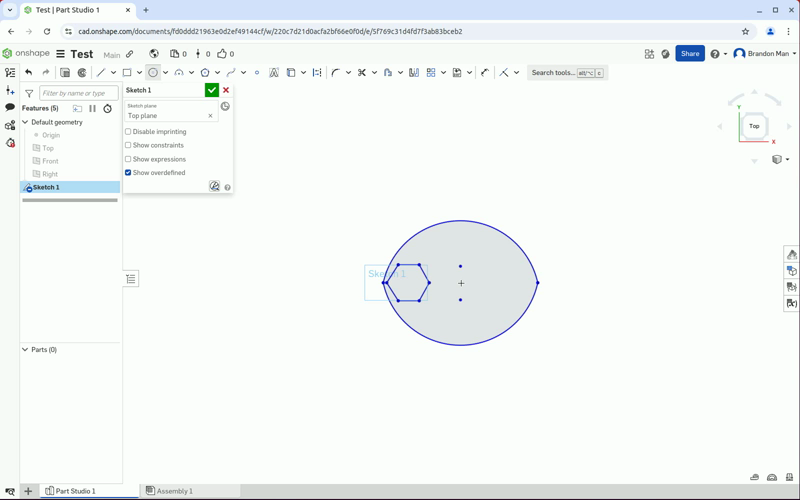
click(461, 282)
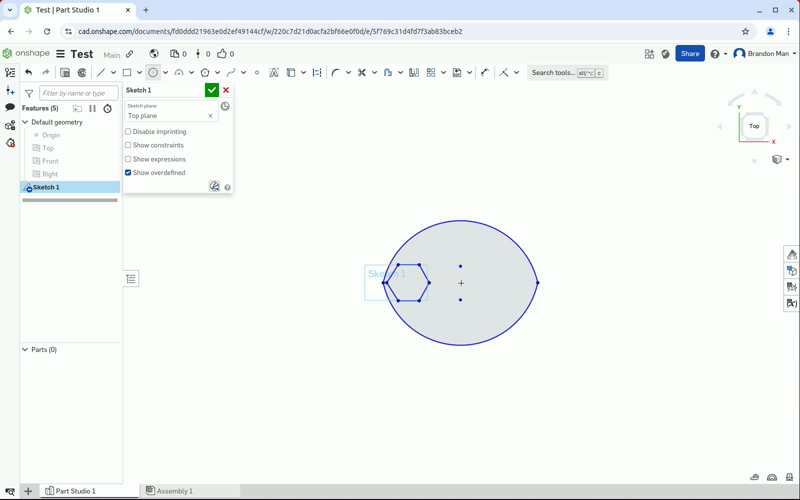
key_up(shift)
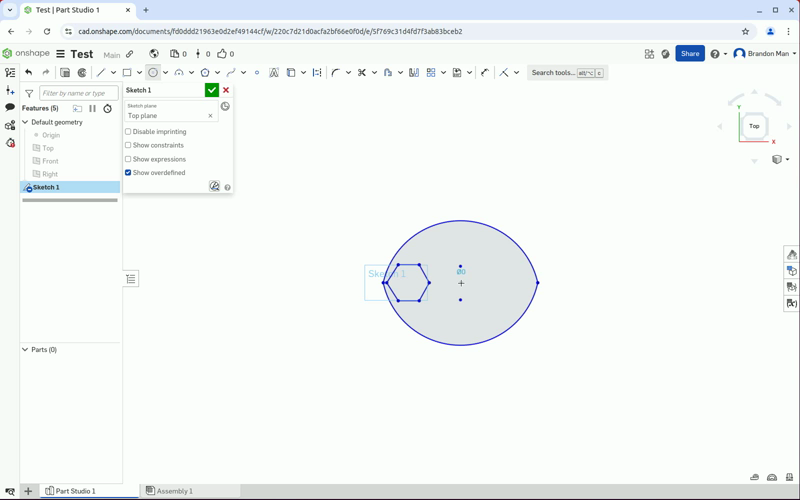
mouse_move(490, 282)
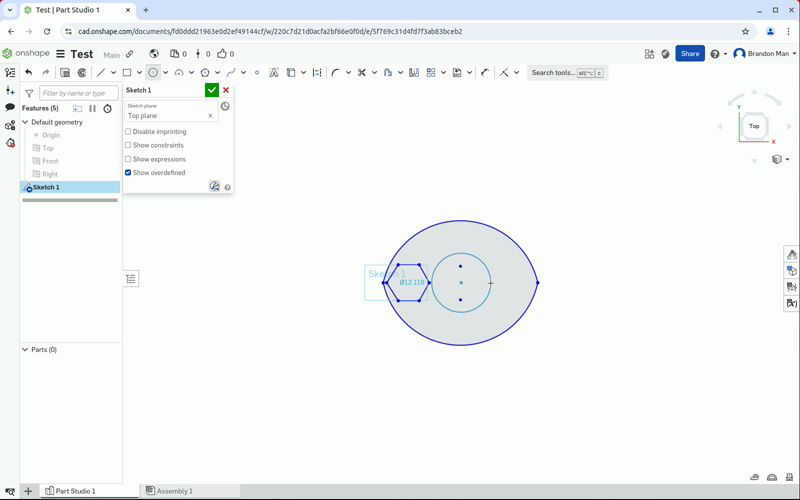
click(490, 282)
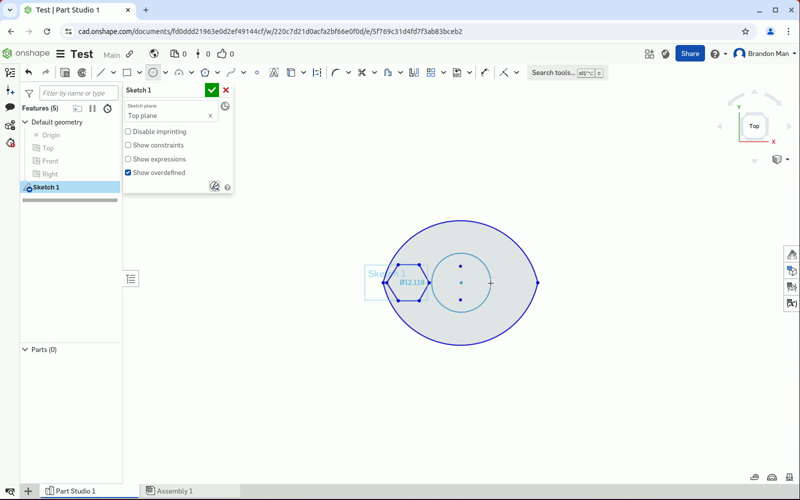
key(esc)
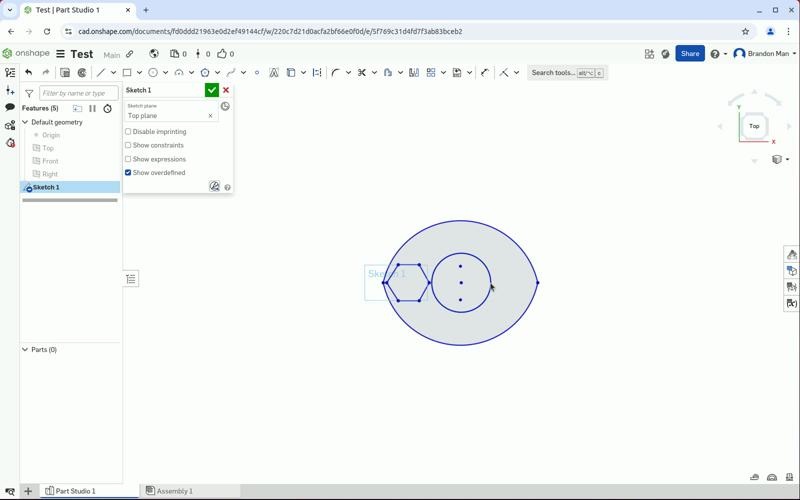
key(l)
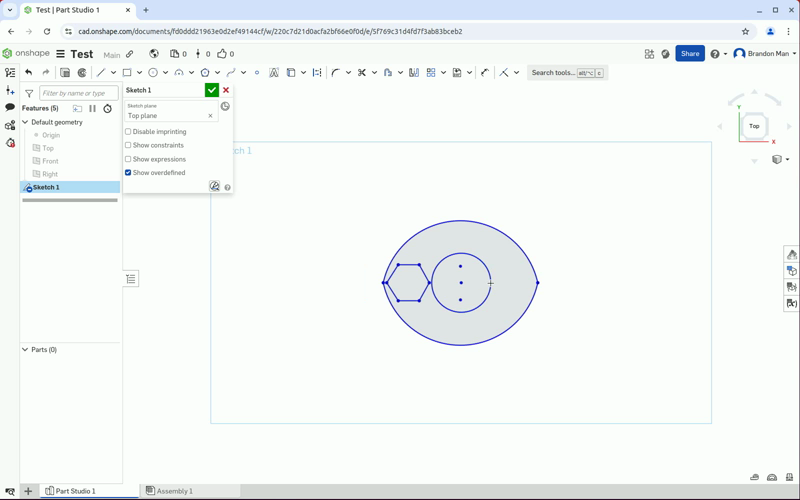
key_down(shift)
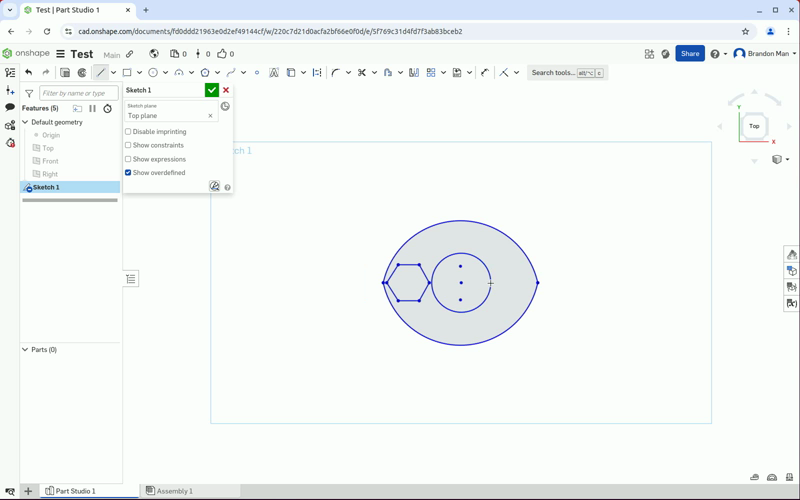
mouse_move(492, 282)
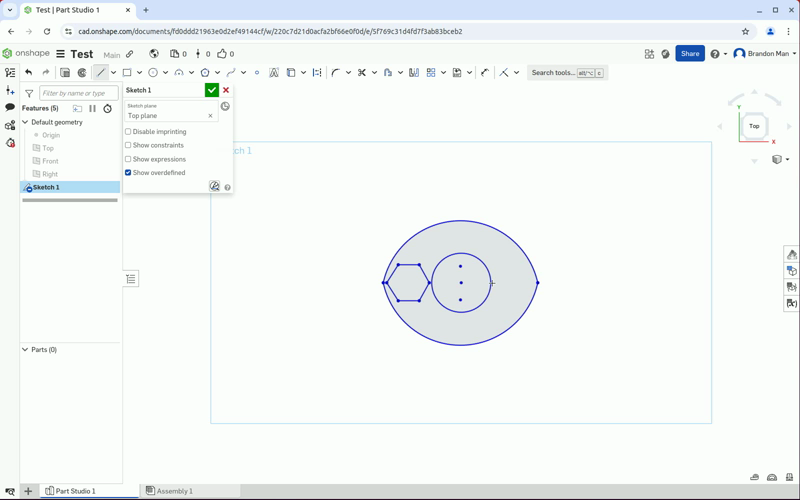
scroll(6)
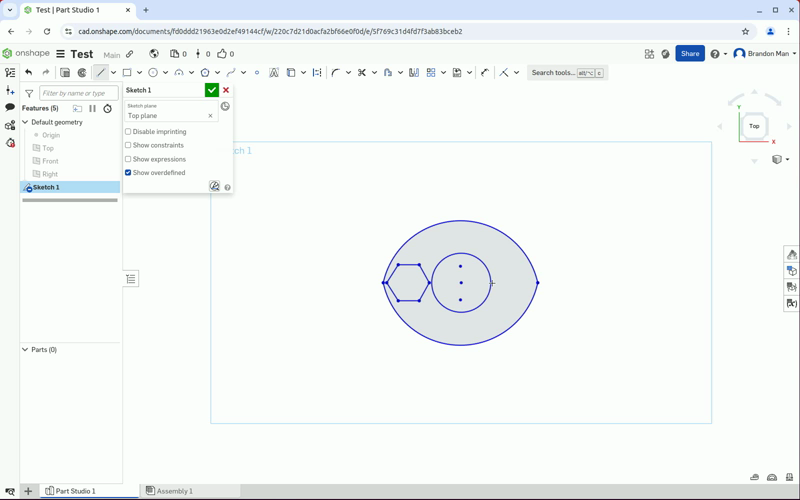
scroll(6)
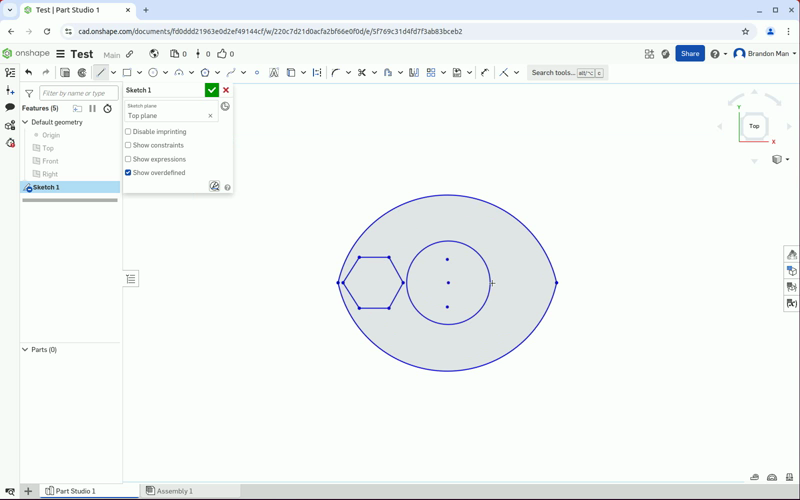
scroll(6)
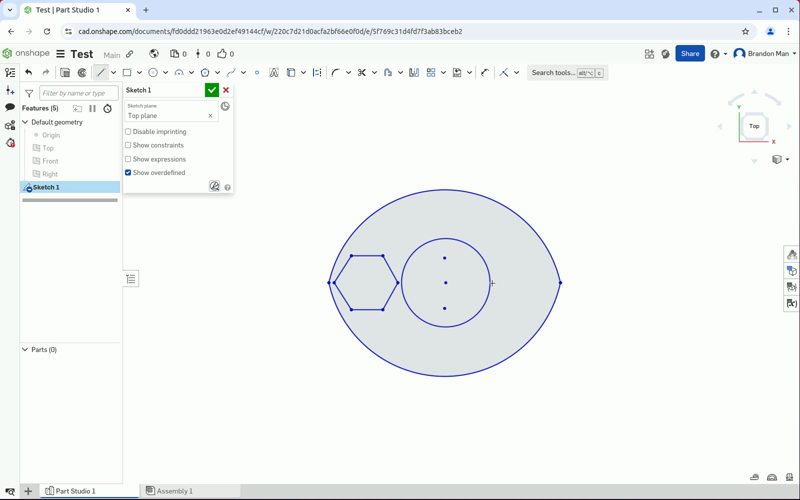
scroll(6)
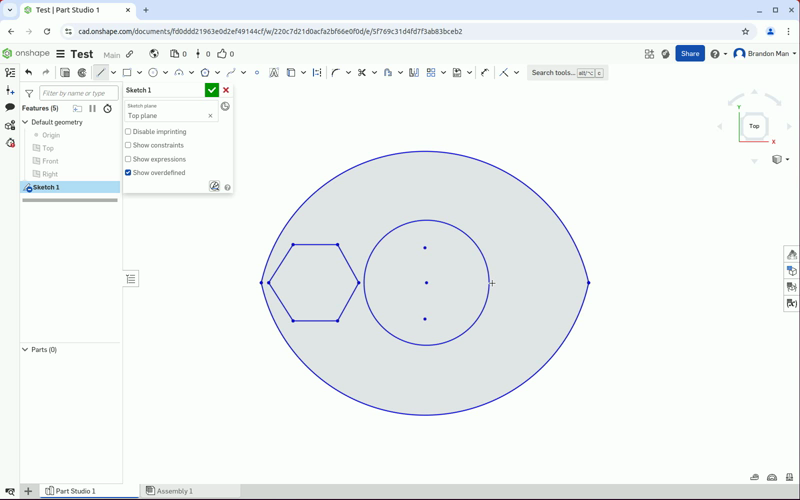
scroll(6)
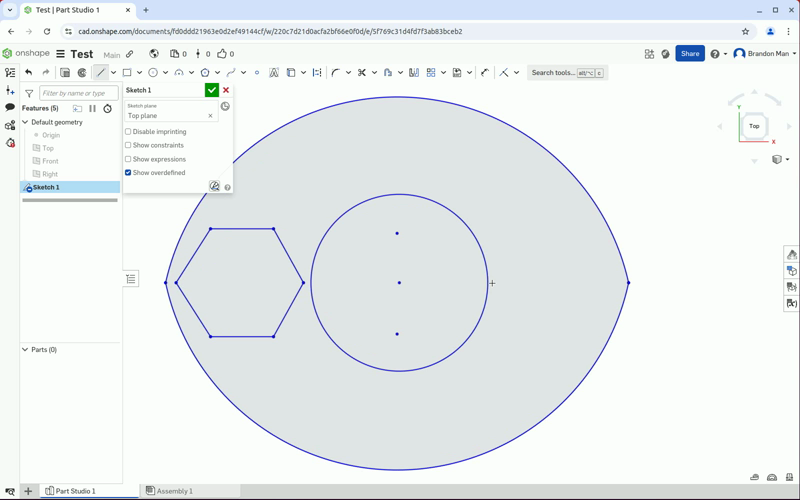
scroll(6)
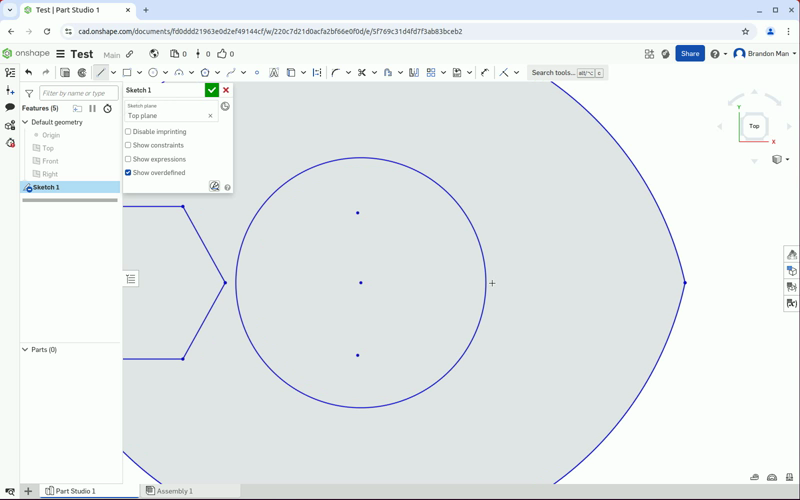
scroll(6)
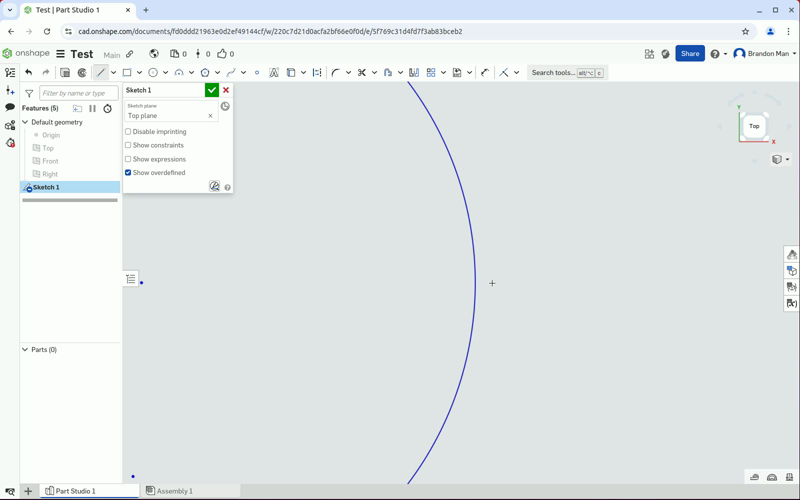
click(492, 282)
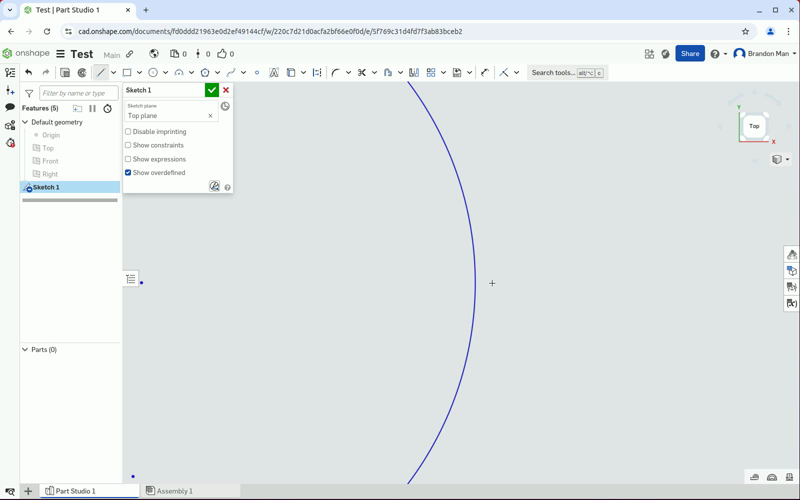
scroll(-6)
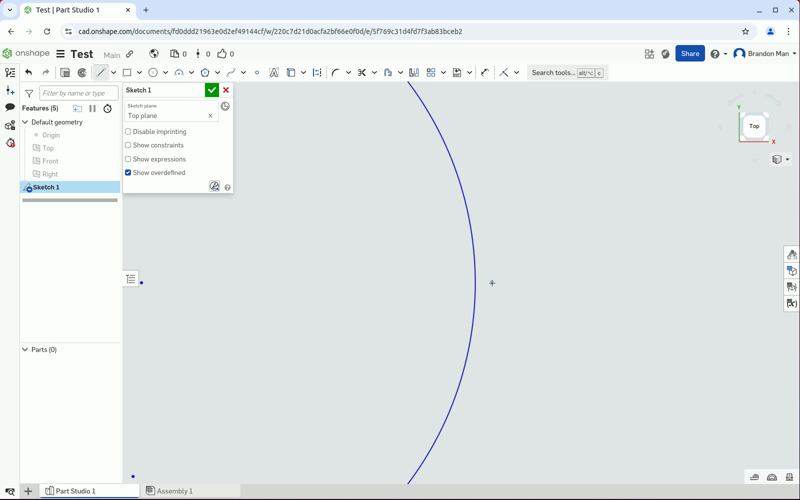
scroll(-6)
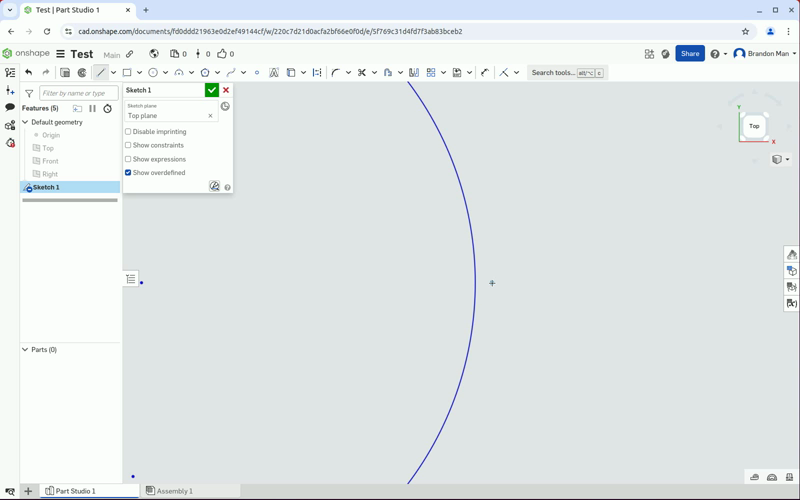
scroll(-6)
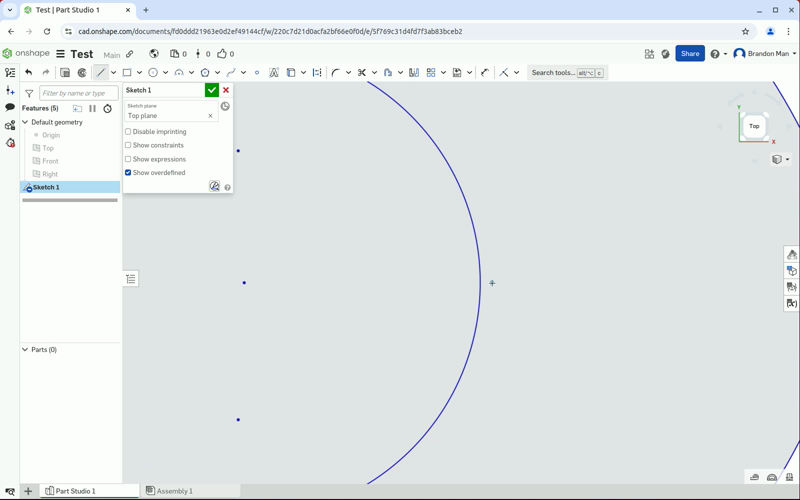
scroll(-6)
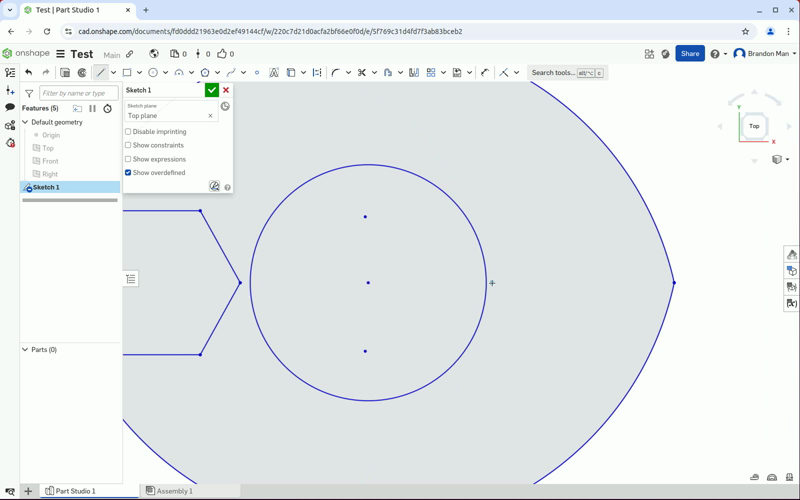
scroll(-6)
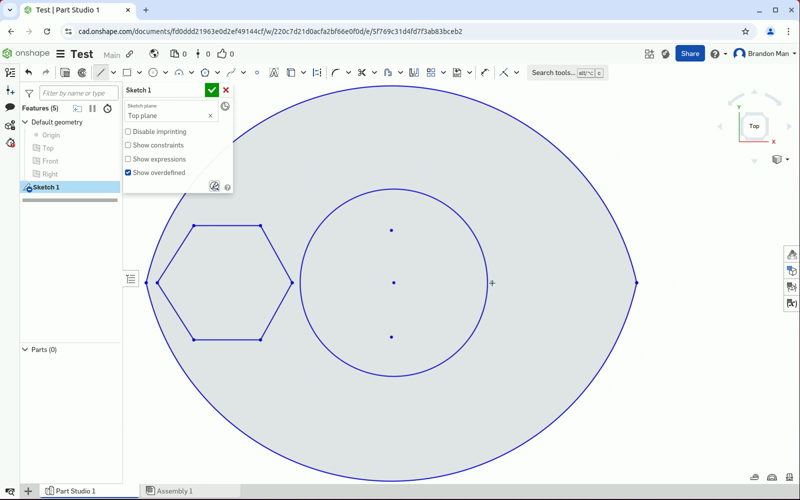
scroll(-6)
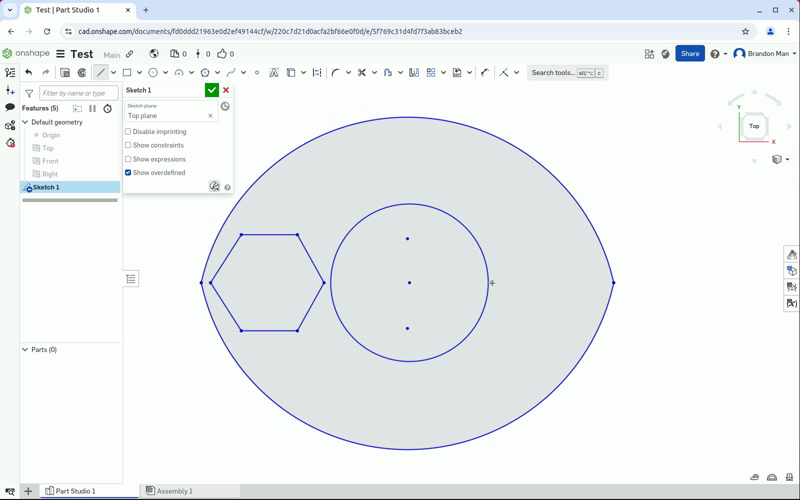
scroll(-6)
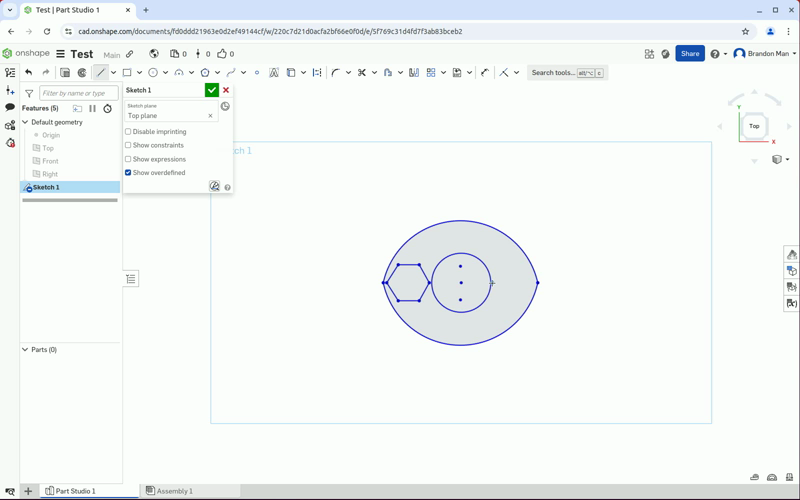
key_up(shift)
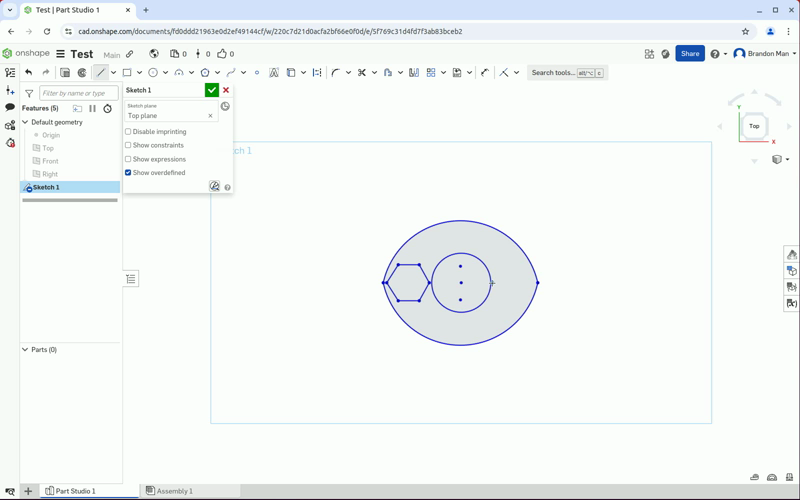
key_down(shift)
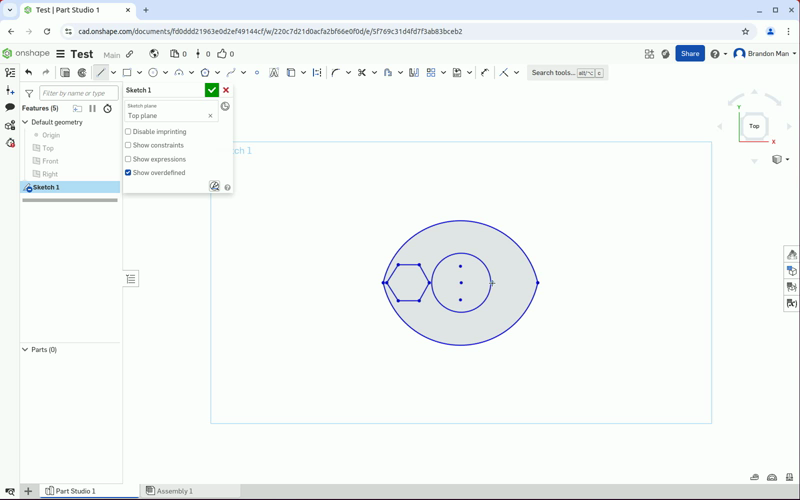
mouse_move(522, 282)
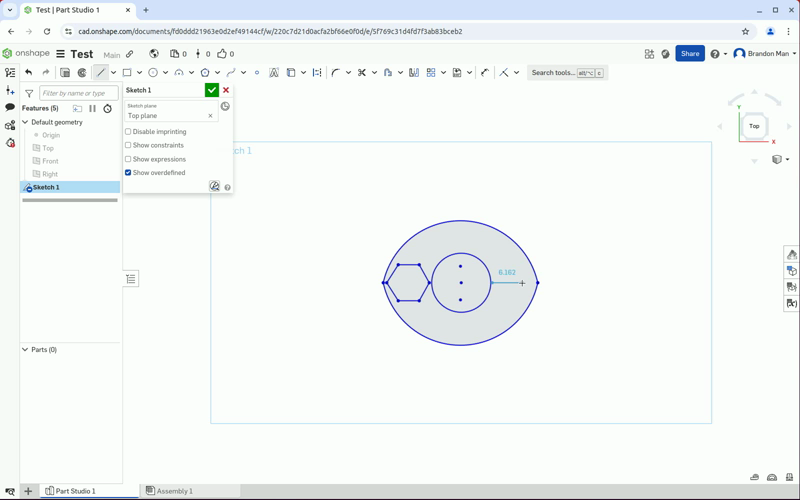
mouse_move(503, 300)
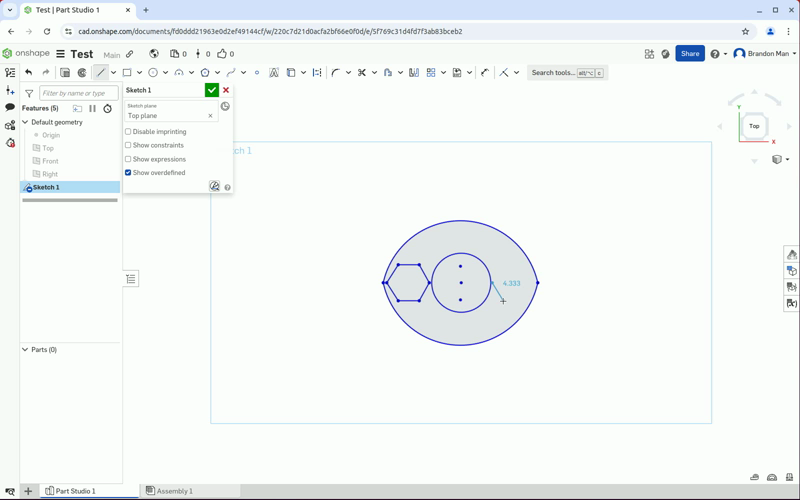
click(503, 300)
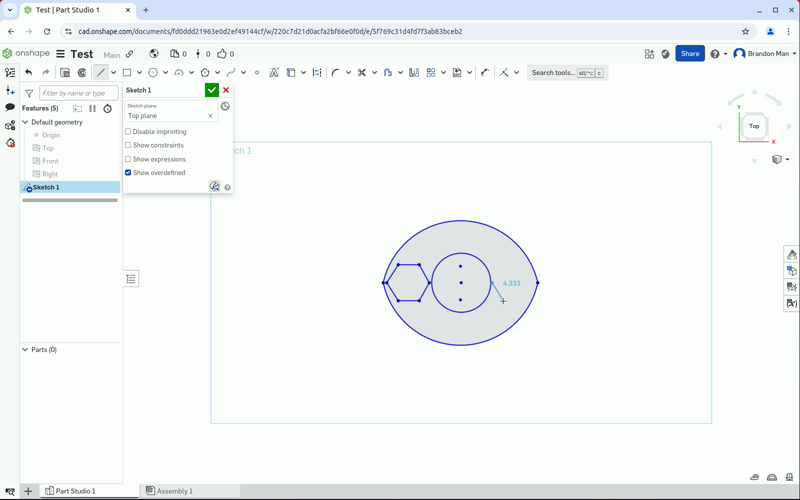
key_up(shift)
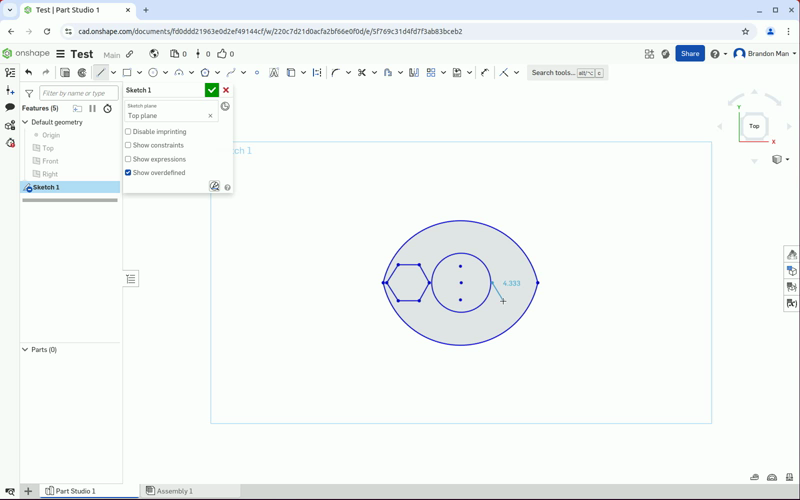
key_down(shift)
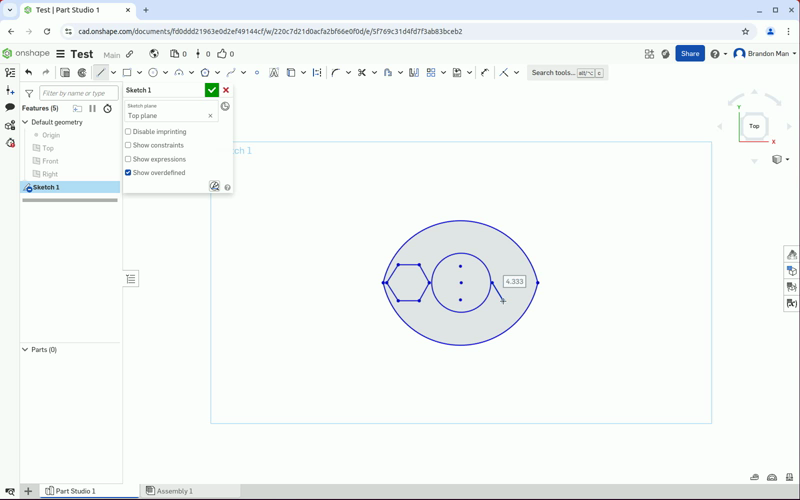
mouse_move(533, 300)
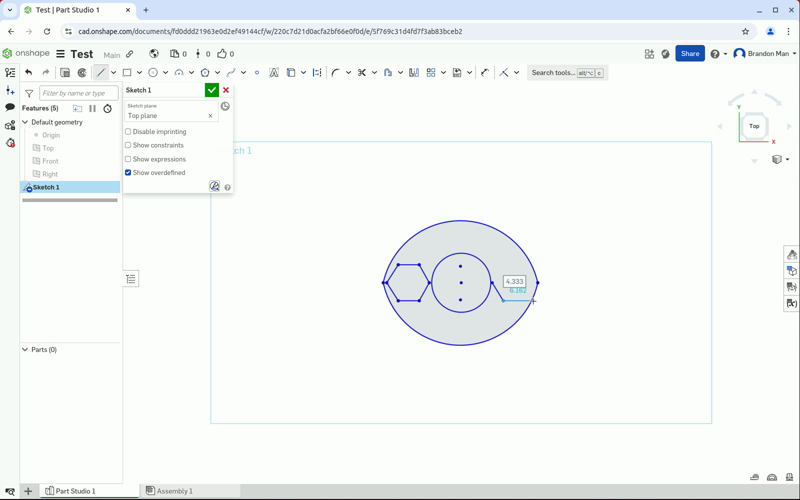
mouse_move(524, 300)
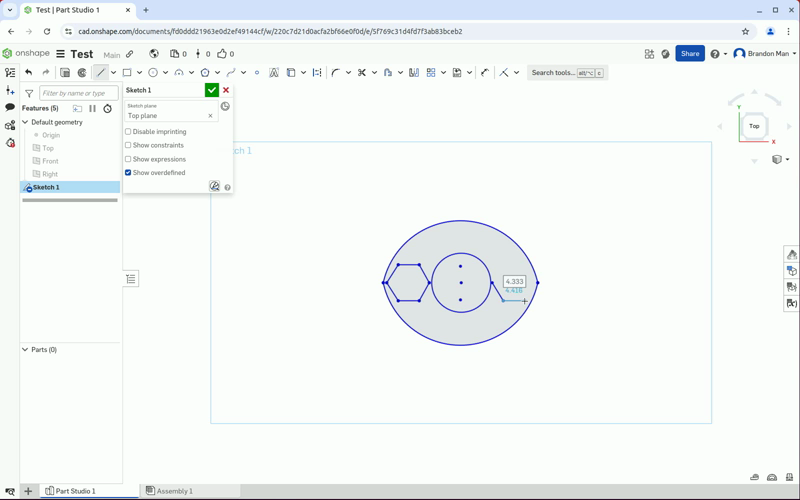
click(524, 300)
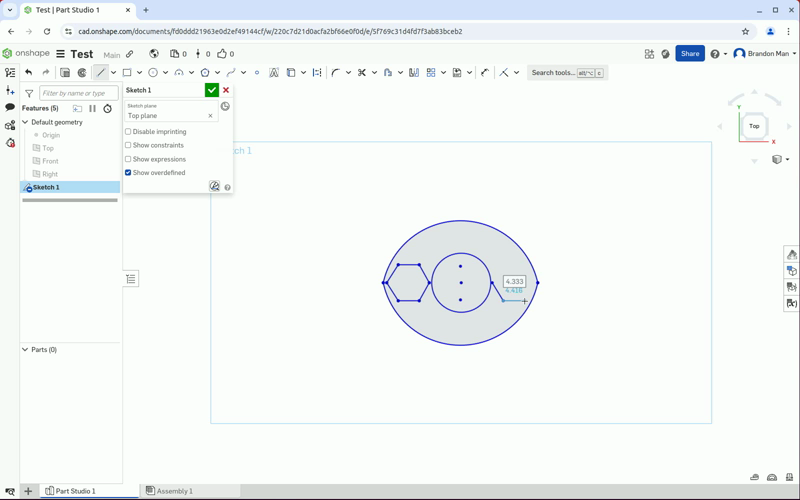
key_up(shift)
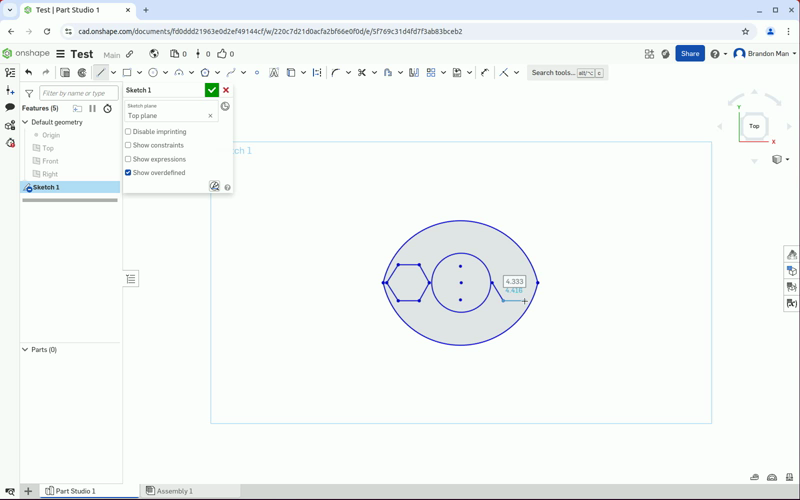
key_down(shift)
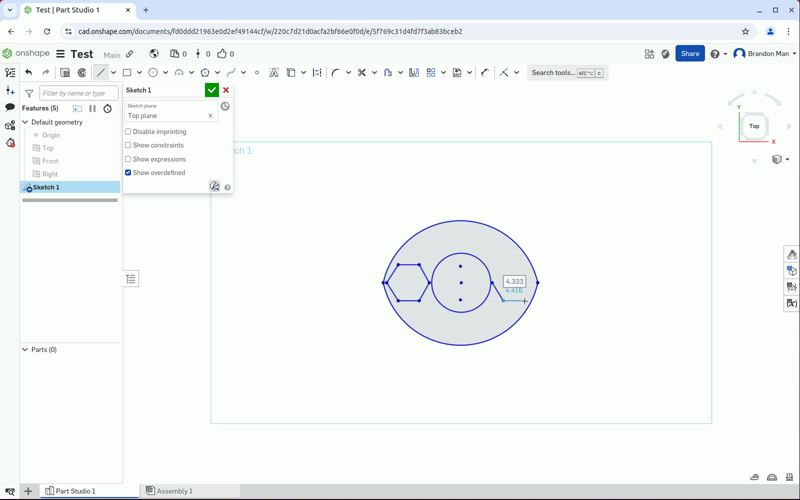
mouse_move(554, 300)
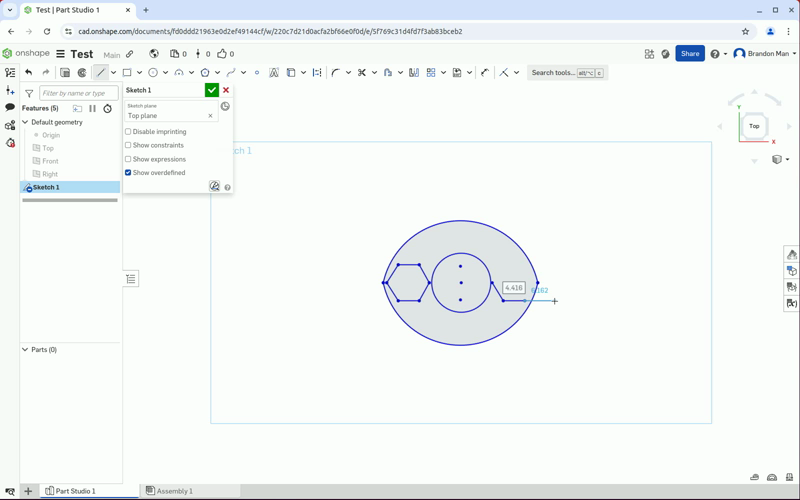
mouse_move(534, 282)
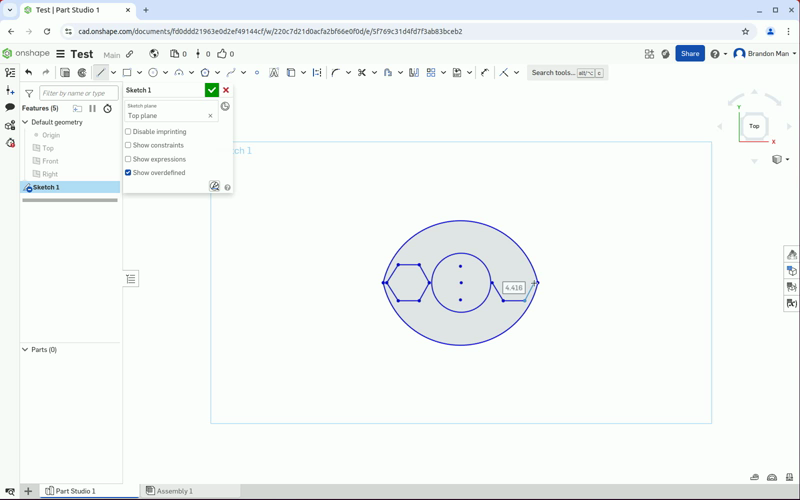
scroll(6)
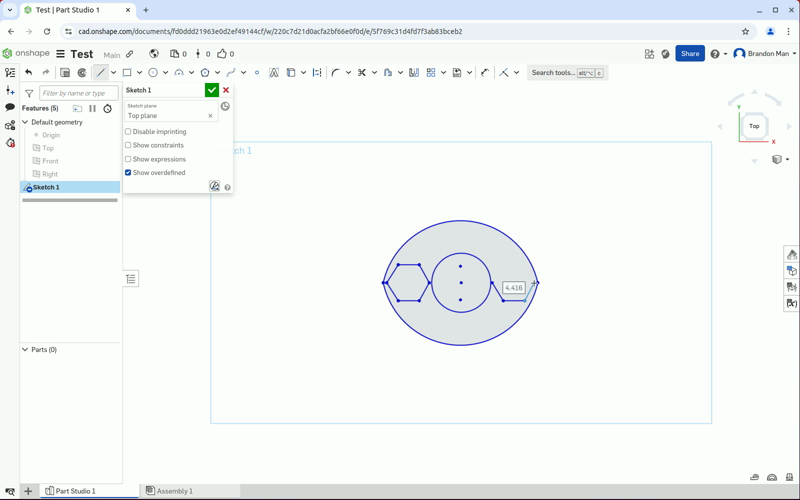
scroll(6)
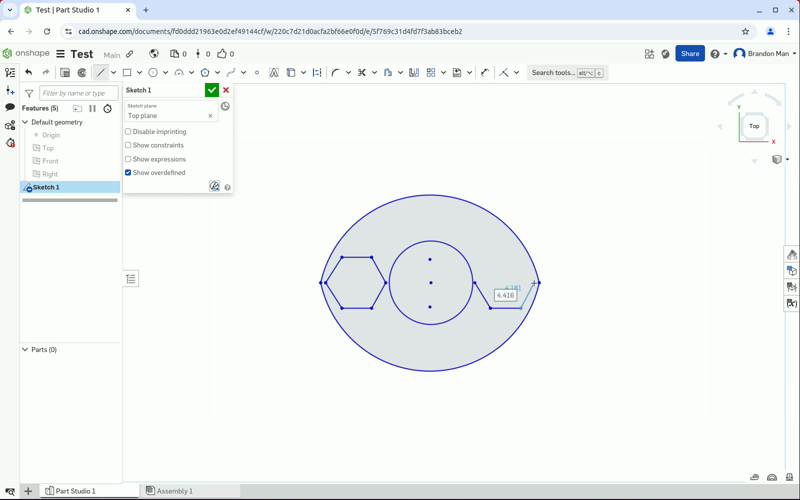
scroll(6)
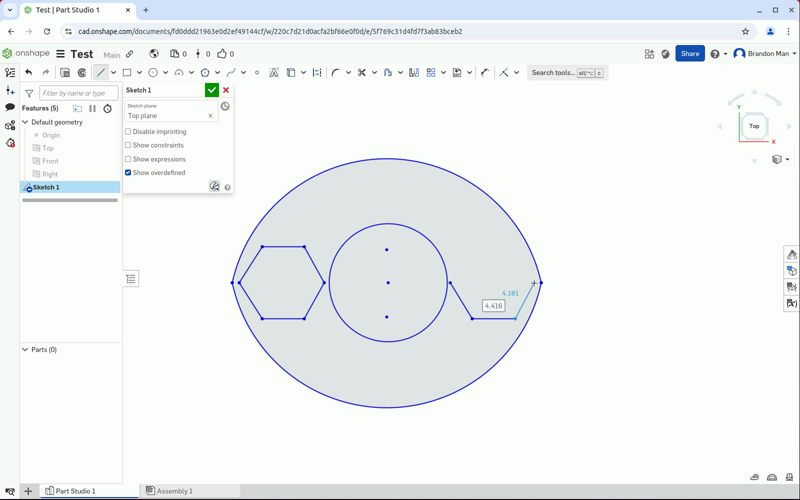
scroll(6)
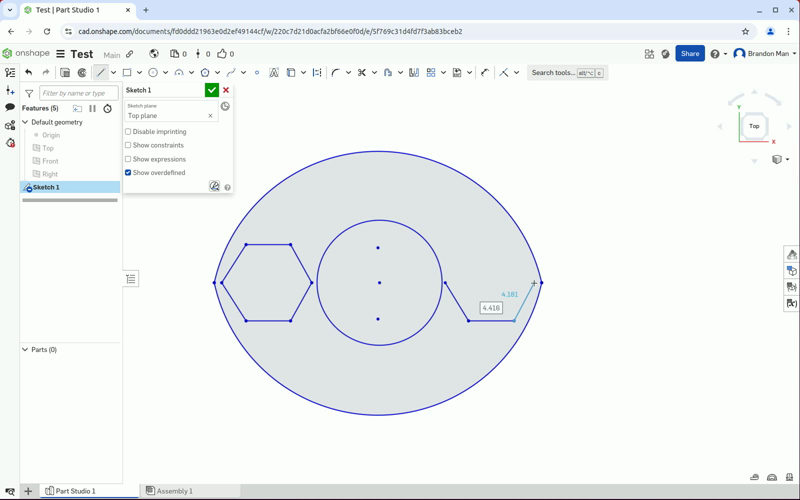
scroll(6)
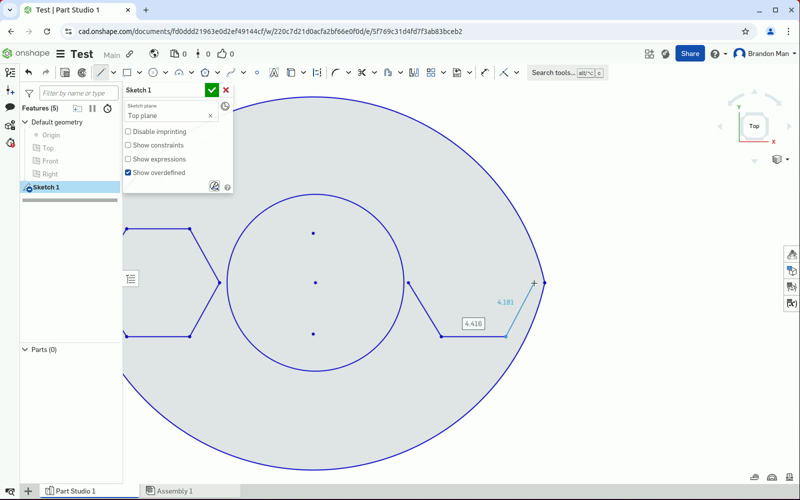
scroll(6)
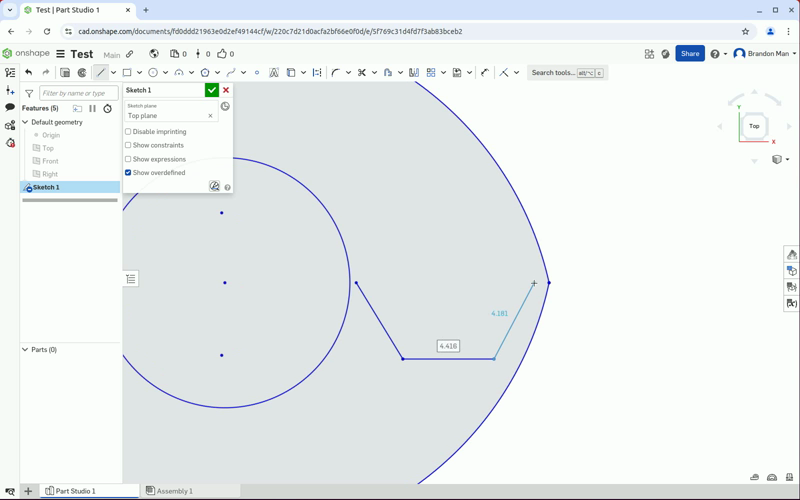
scroll(6)
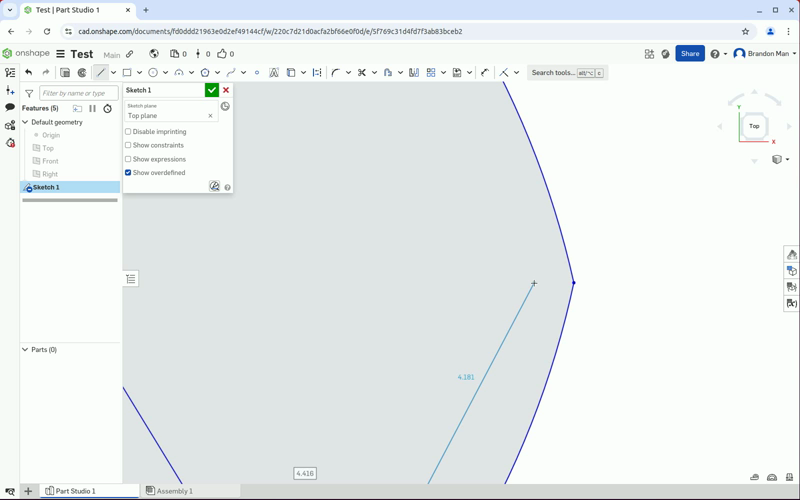
click(534, 282)
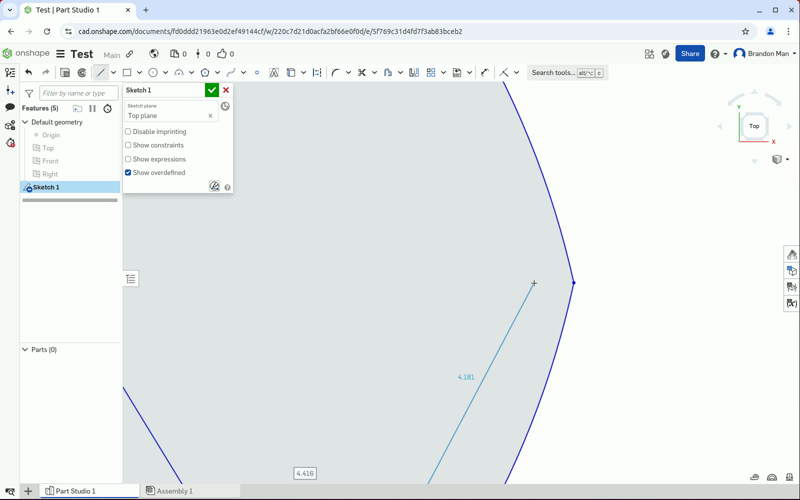
scroll(-6)
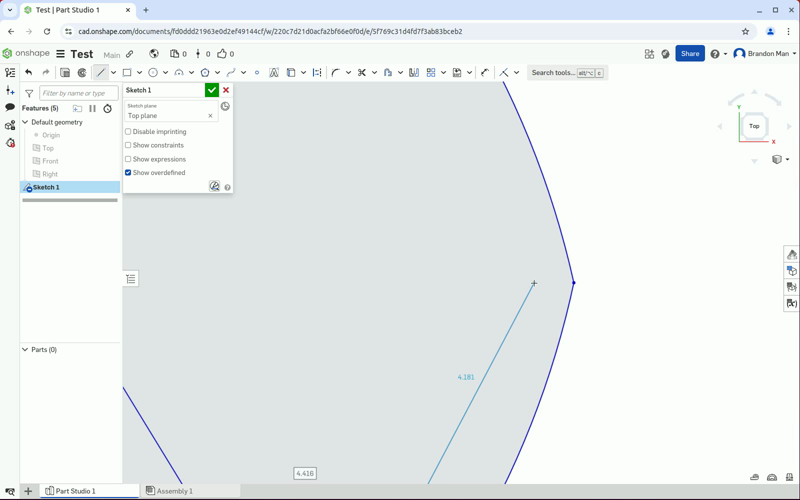
scroll(-6)
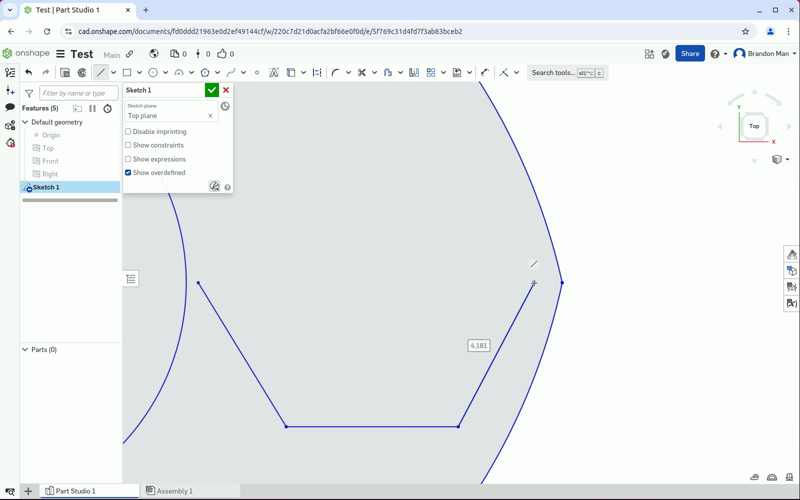
scroll(-6)
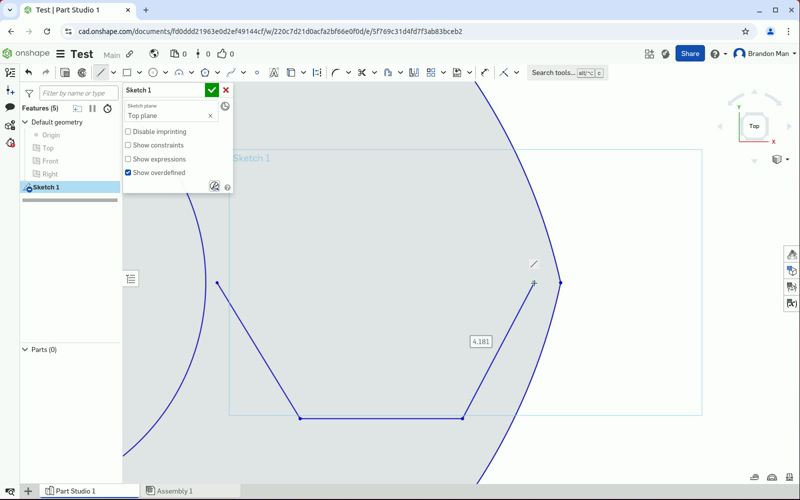
scroll(-6)
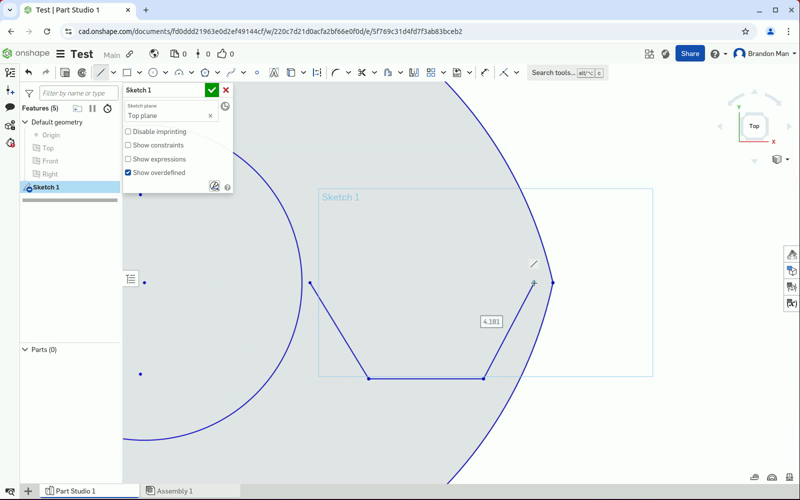
scroll(-6)
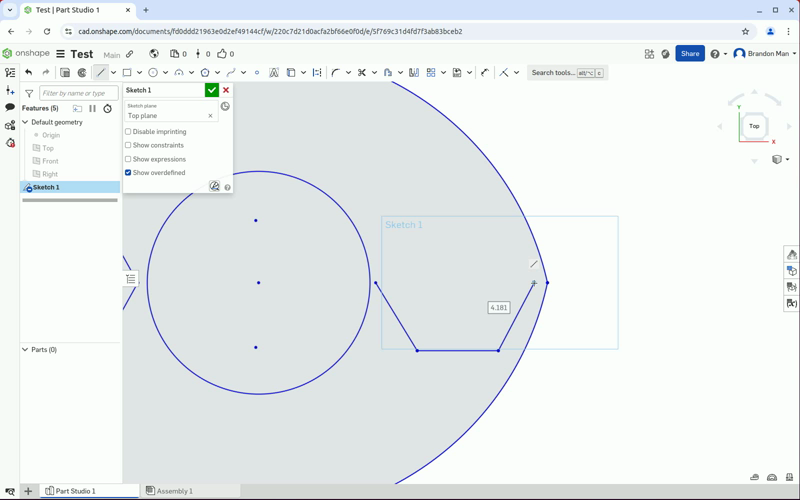
scroll(-6)
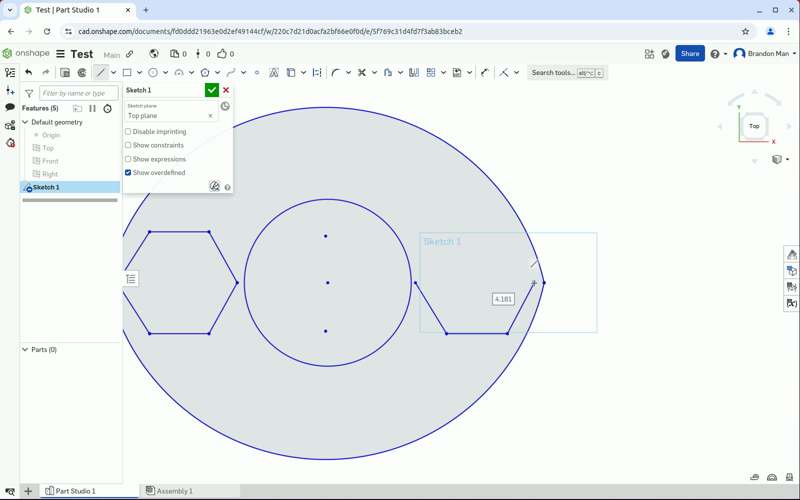
scroll(-6)
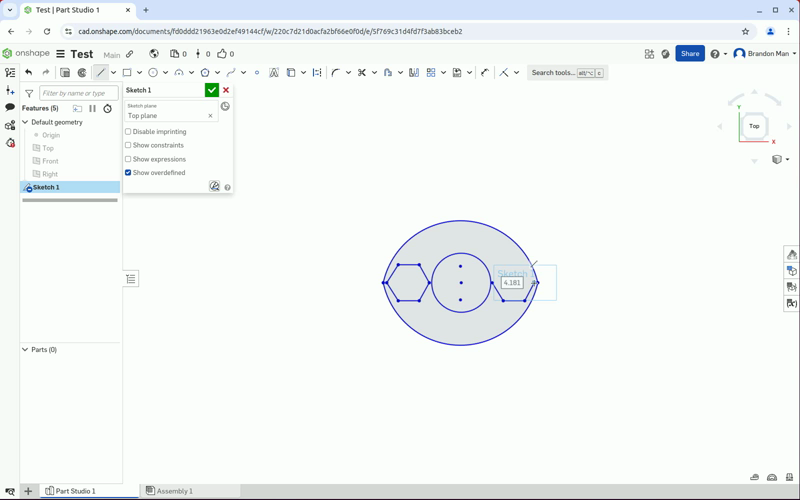
key_up(shift)
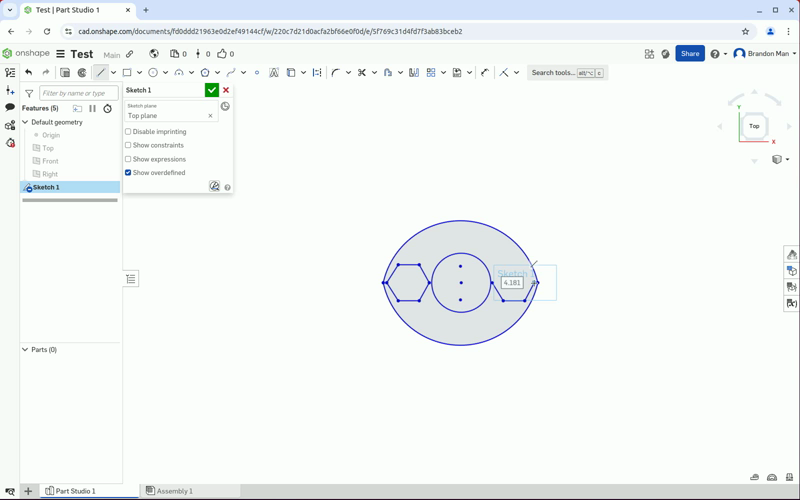
key_down(shift)
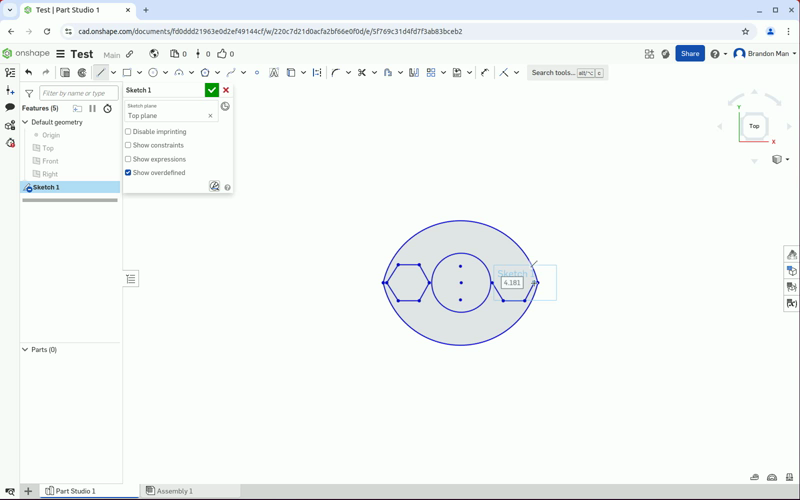
mouse_move(564, 282)
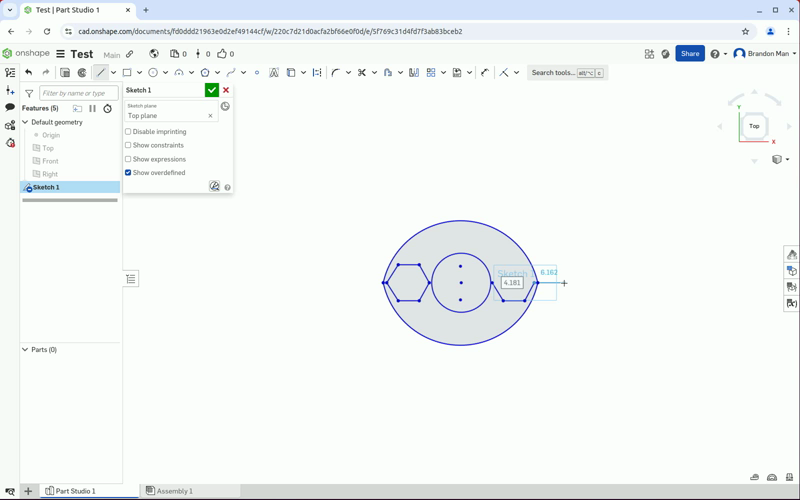
mouse_move(524, 264)
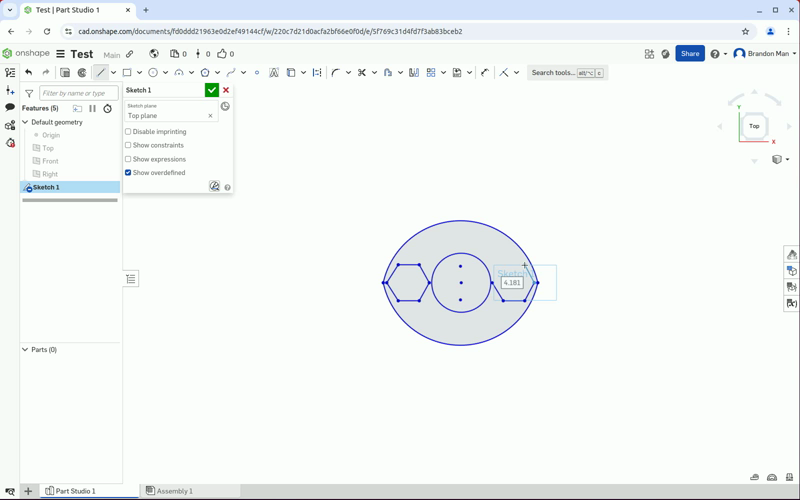
click(524, 264)
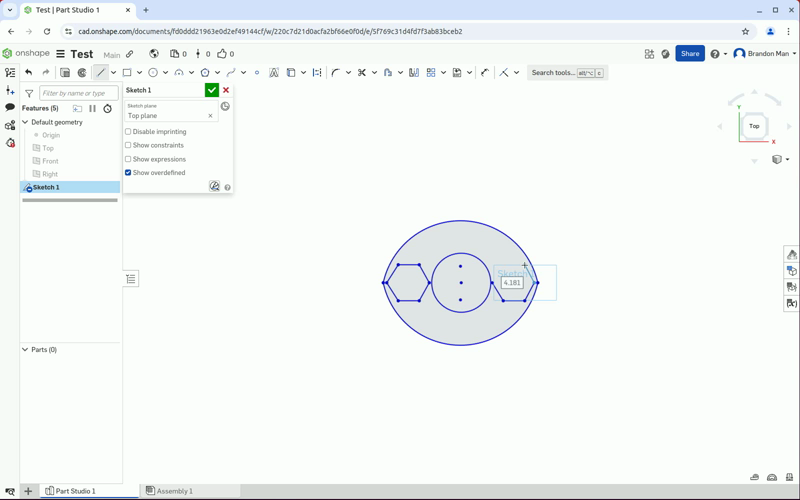
key_up(shift)
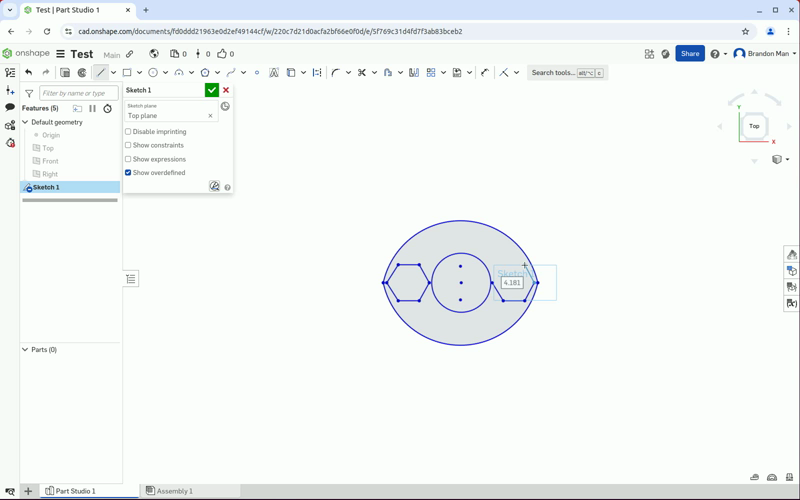
key_down(shift)
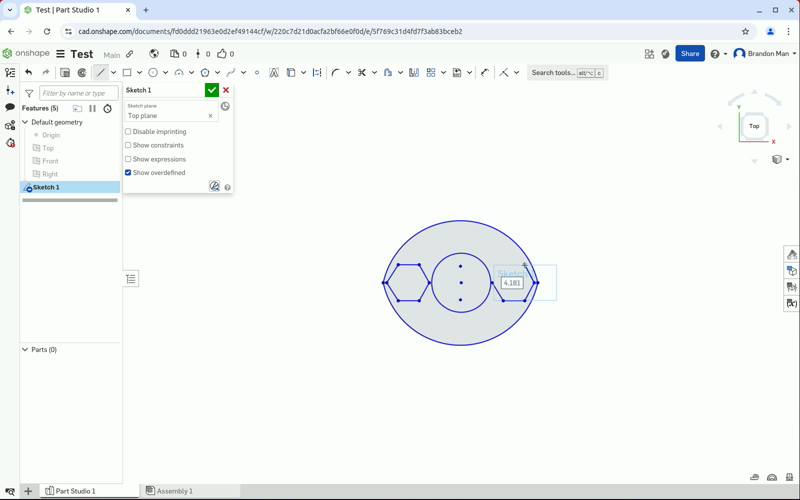
mouse_move(554, 264)
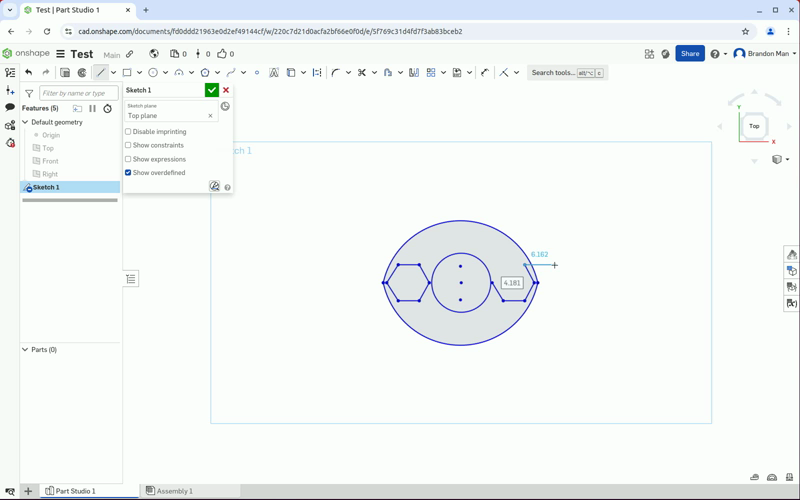
mouse_move(503, 264)
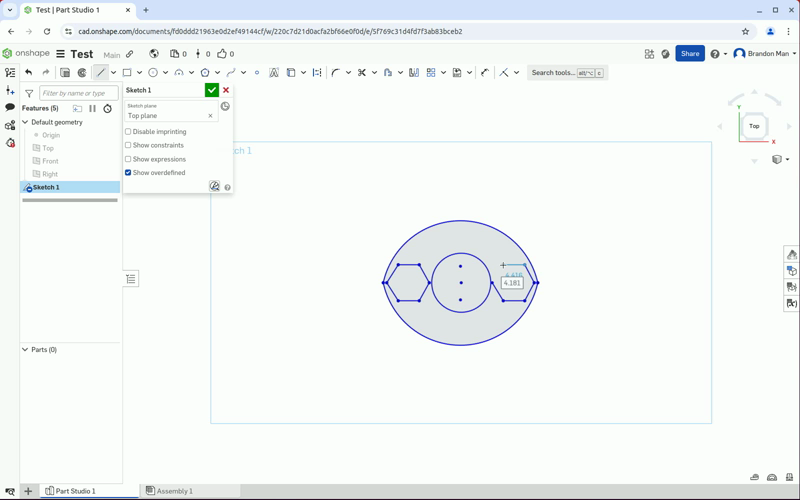
click(503, 264)
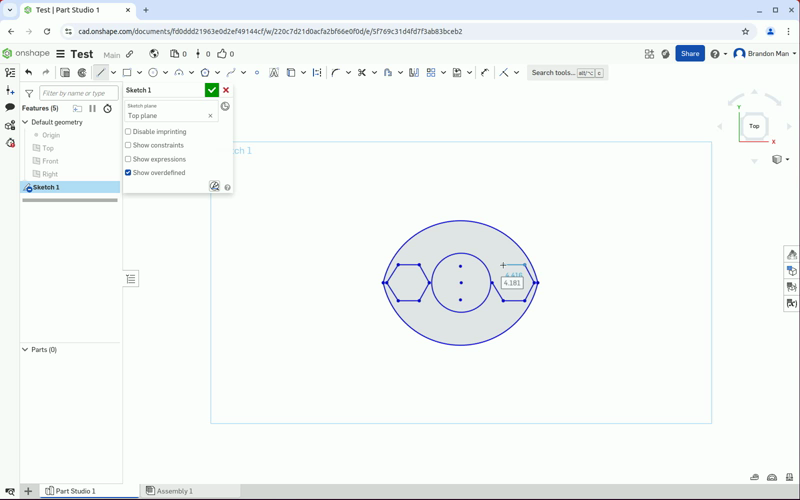
key_up(shift)
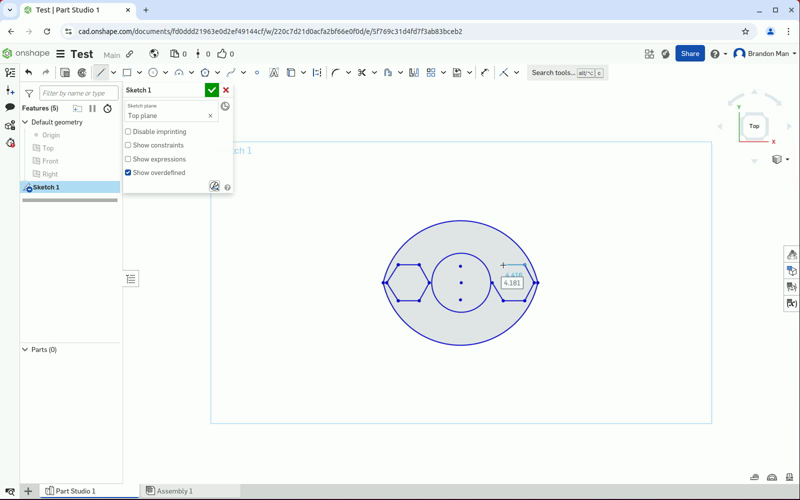
mouse_move(533, 264)
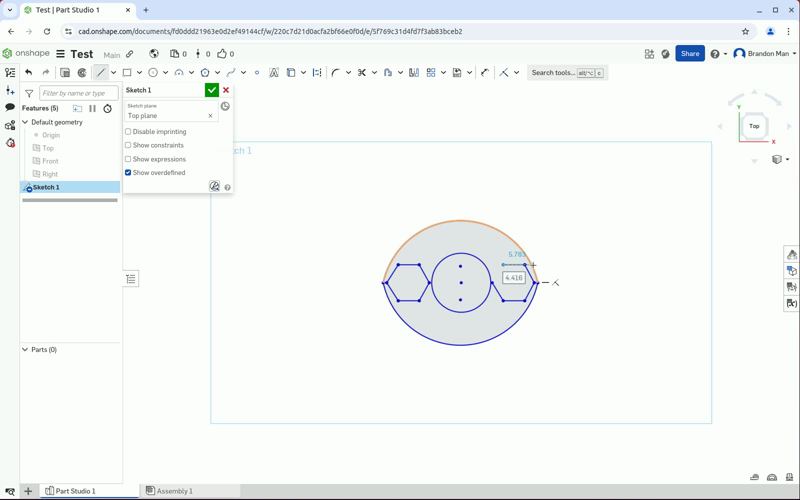
key_down(shift)
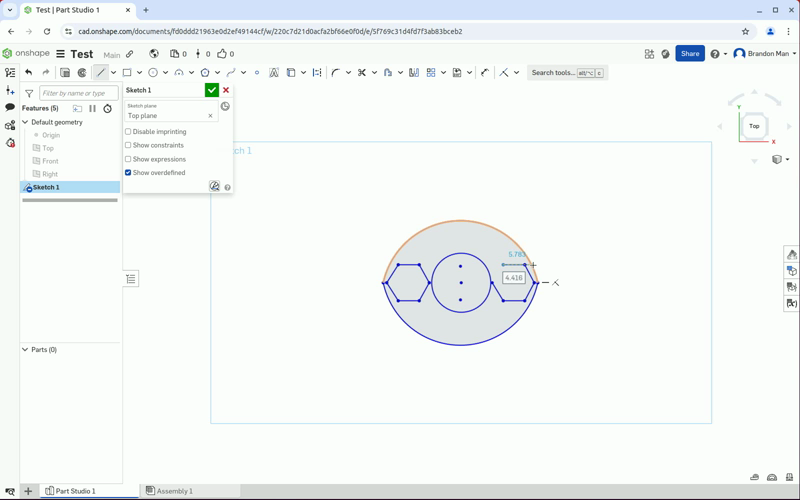
mouse_move(492, 282)
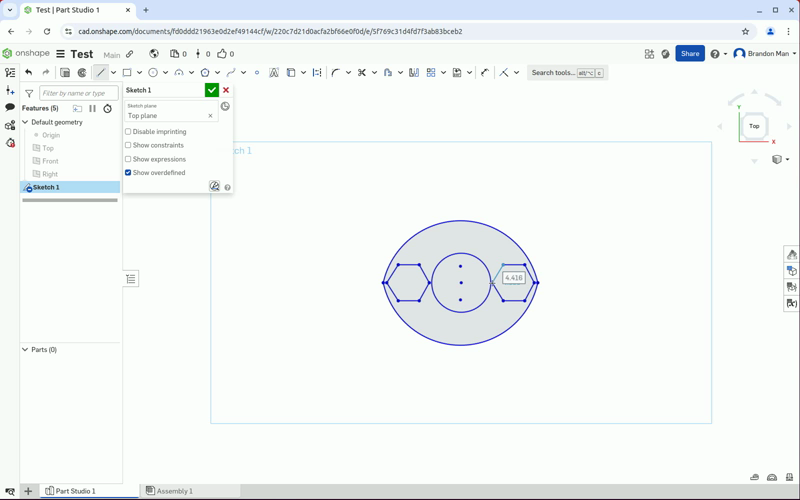
scroll(6)
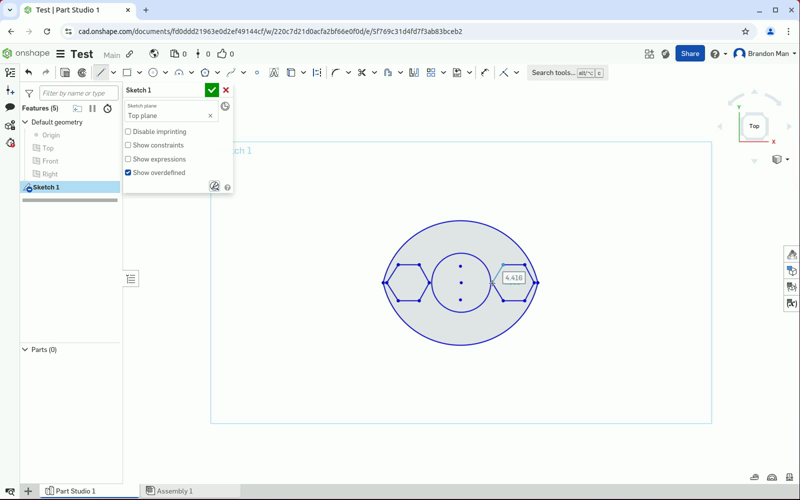
scroll(6)
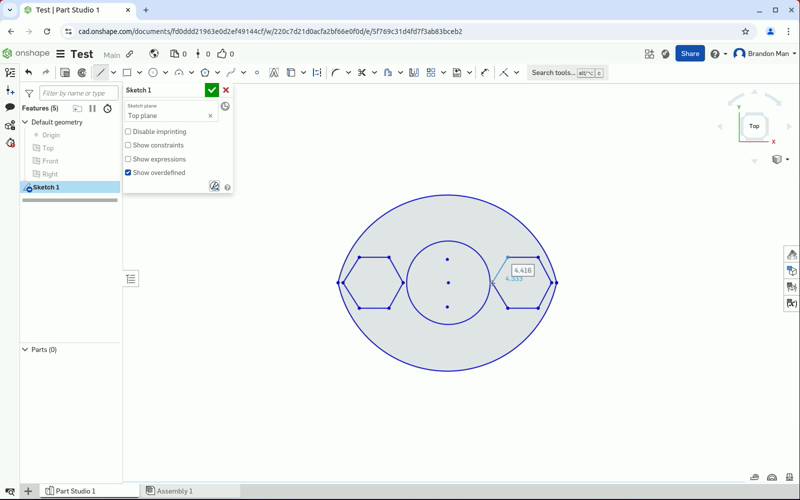
scroll(6)
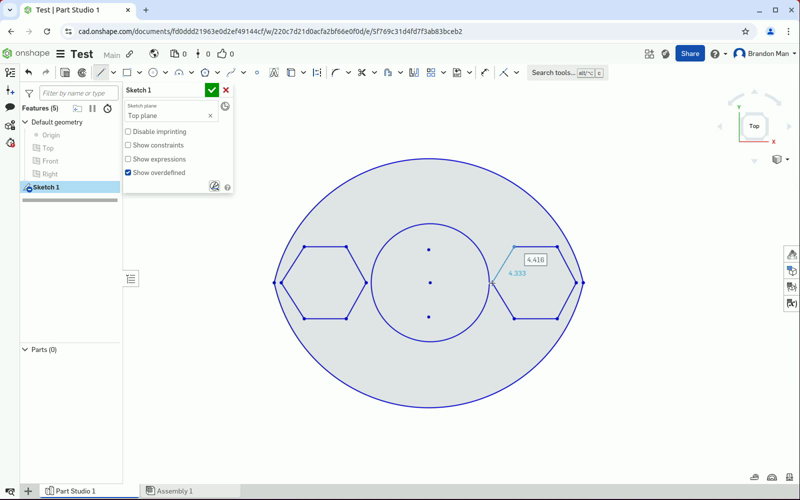
scroll(6)
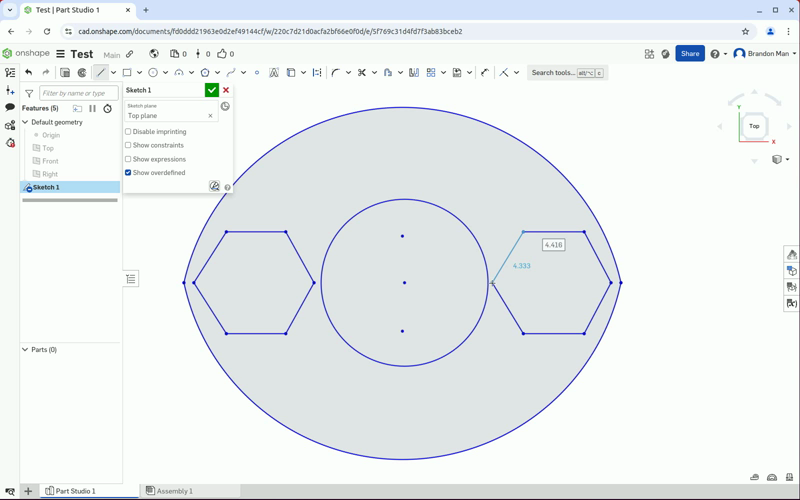
scroll(6)
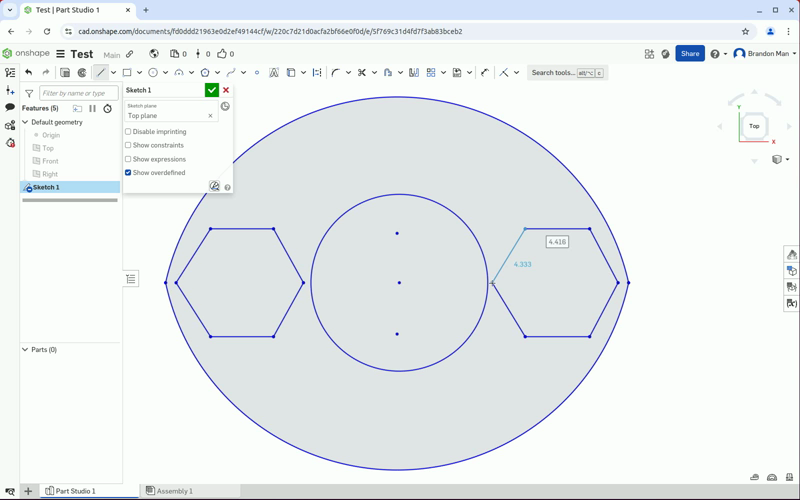
scroll(6)
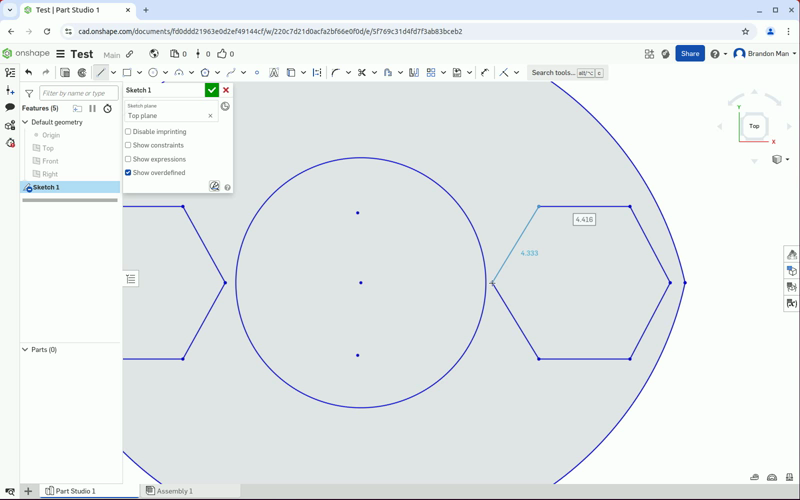
scroll(6)
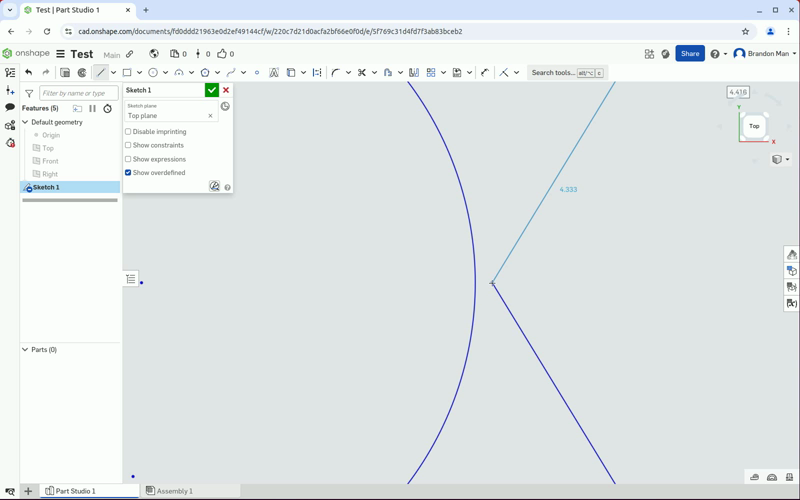
key_up(shift)
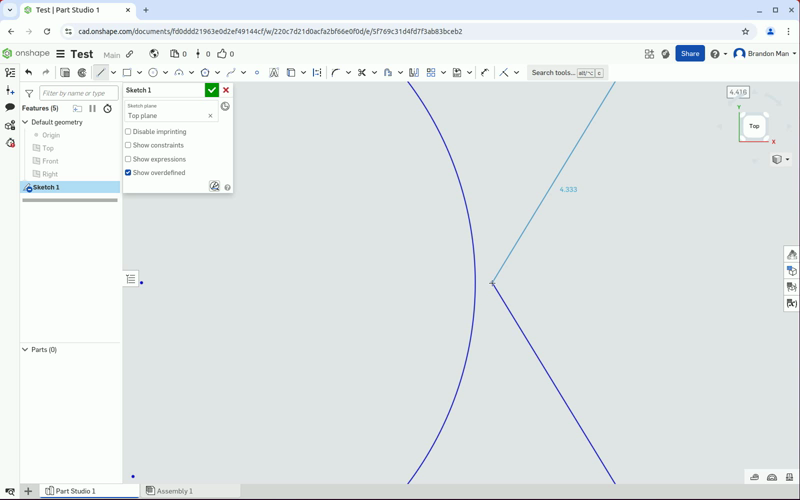
click(492, 282)
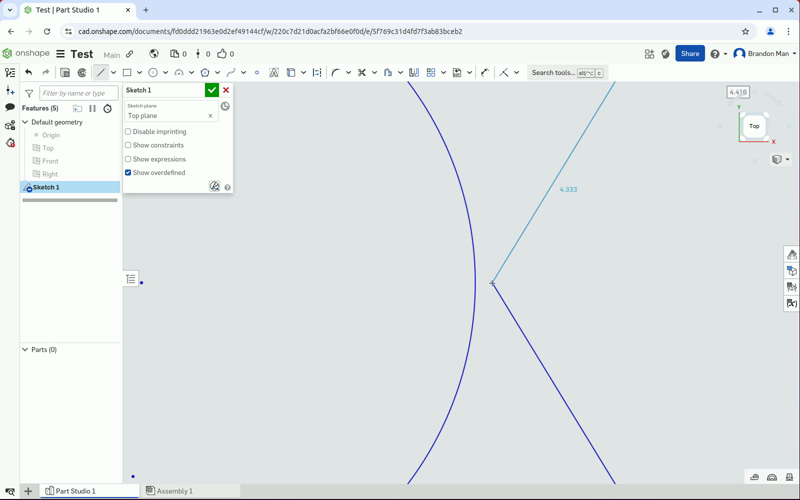
scroll(-6)
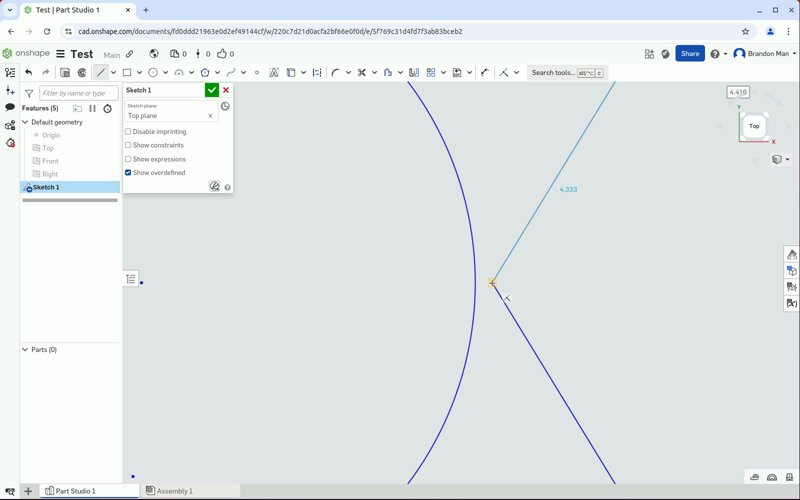
scroll(-6)
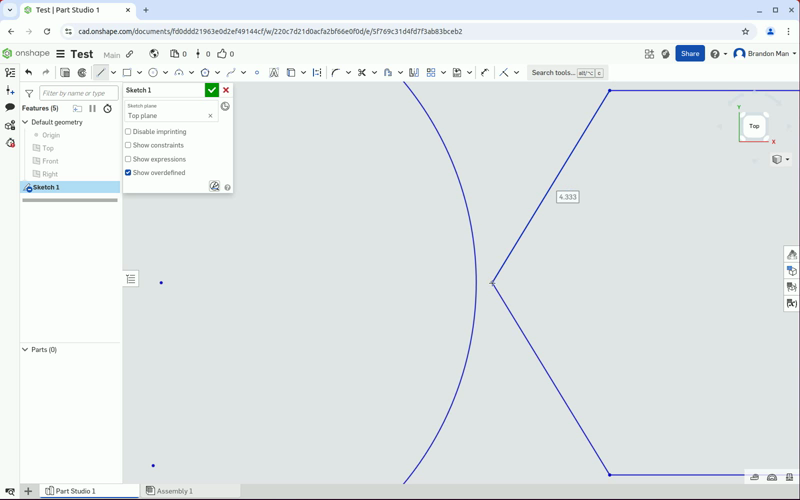
scroll(-6)
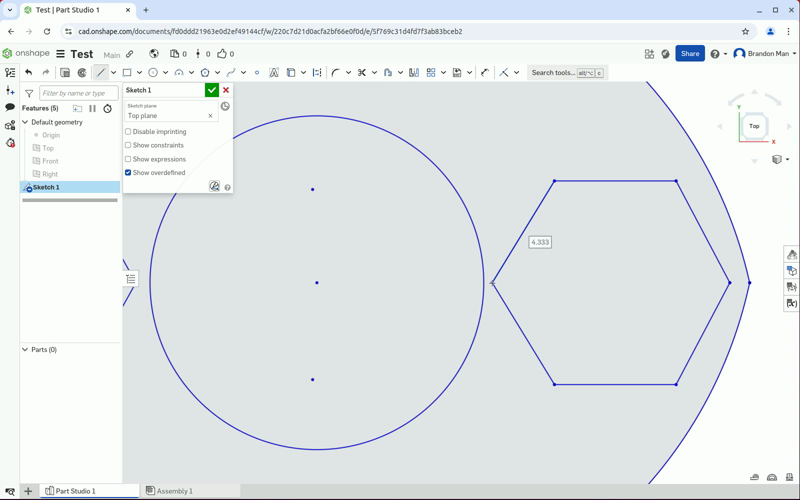
scroll(-6)
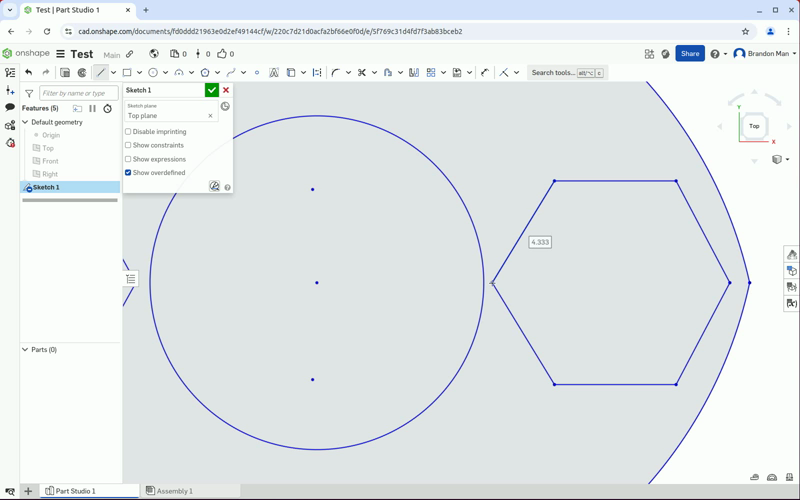
scroll(-6)
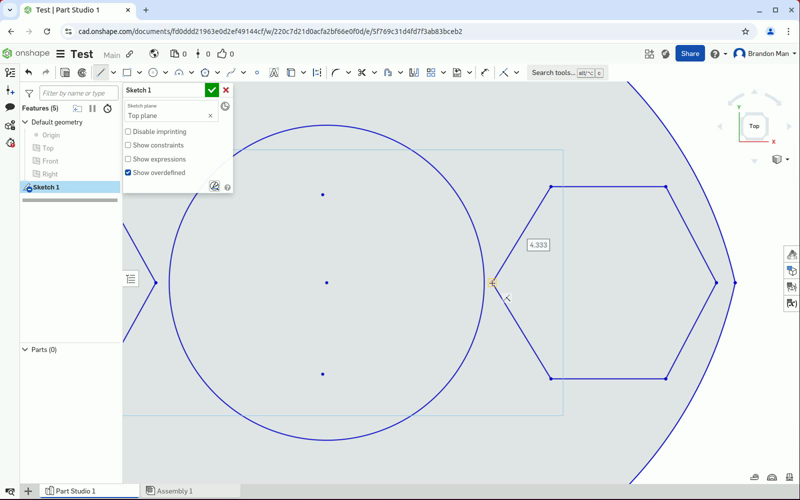
scroll(-6)
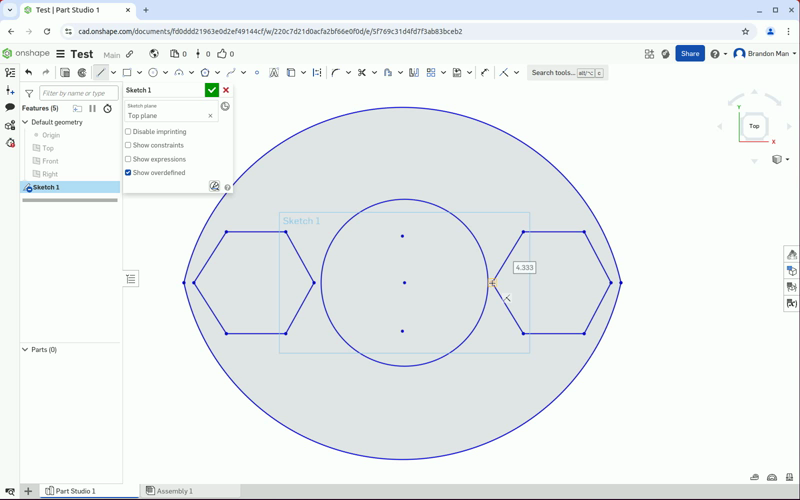
scroll(-6)
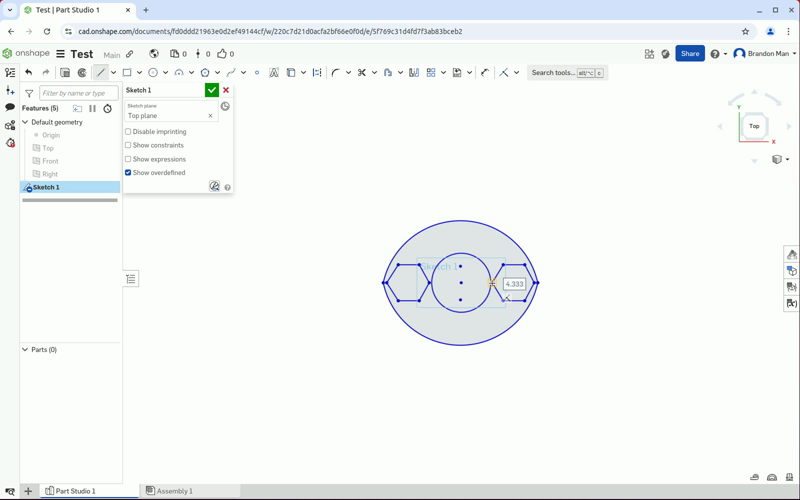
key(esc)
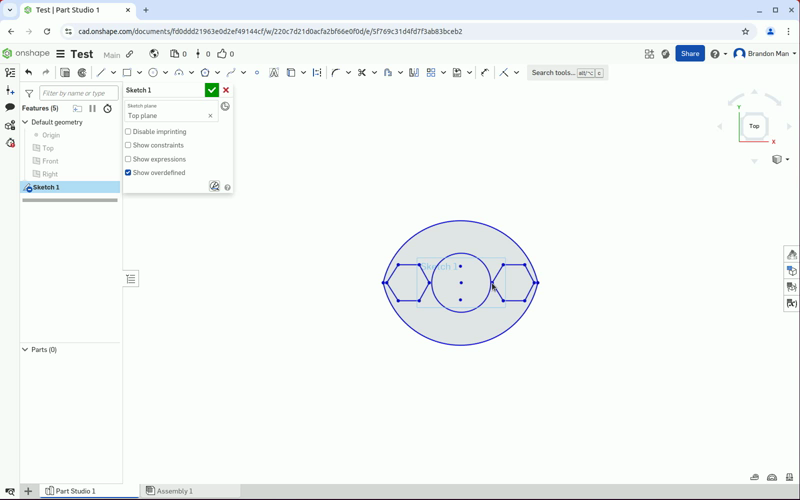
mouse_move(503, 309)
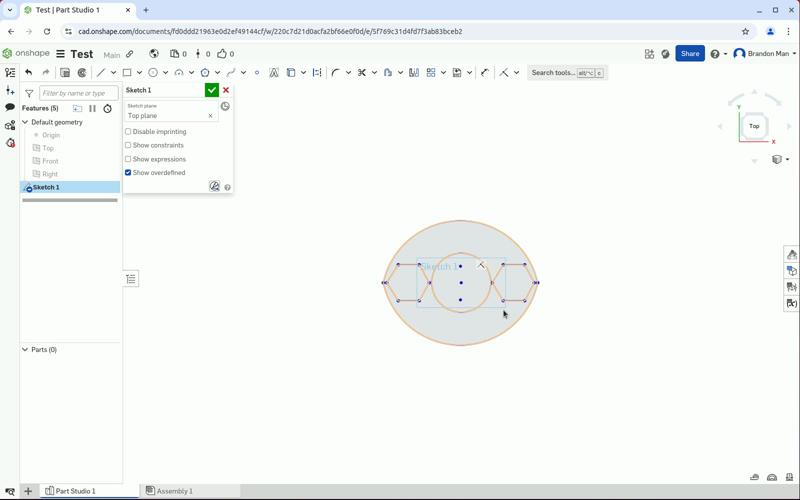
click(503, 309)
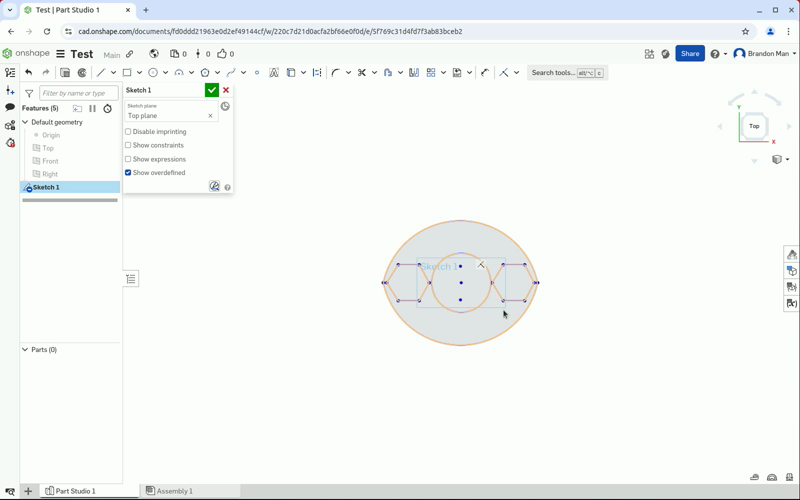
mouse_move(73, 352)
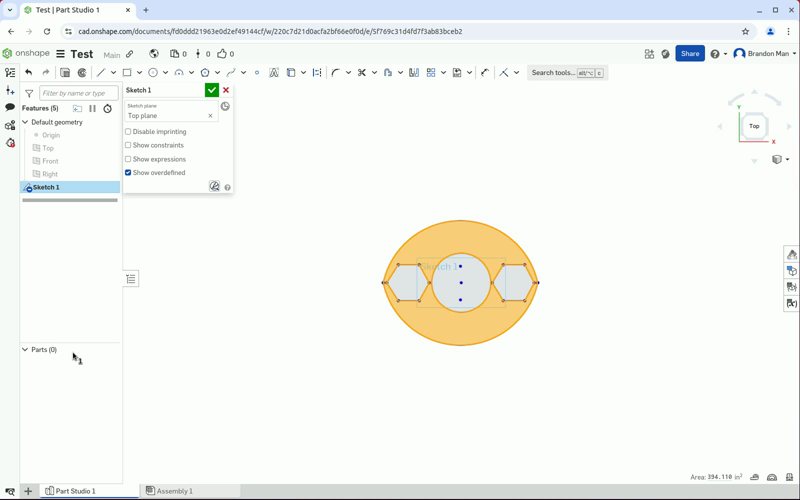
key(shift+y)
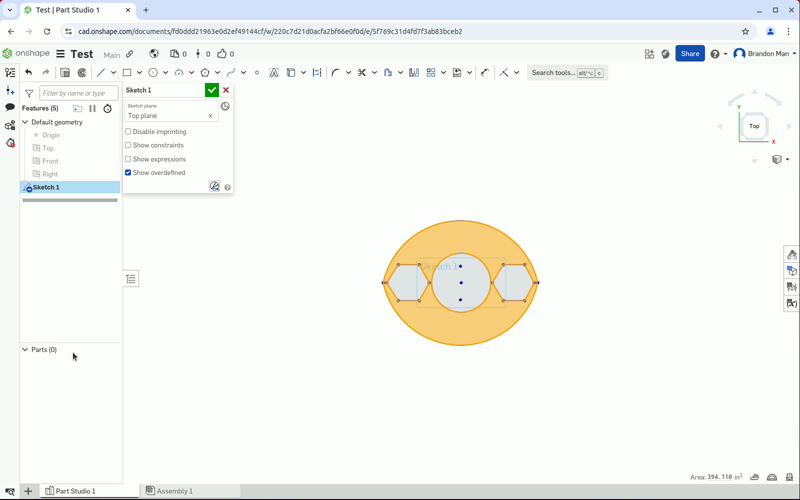
key(shift+e)
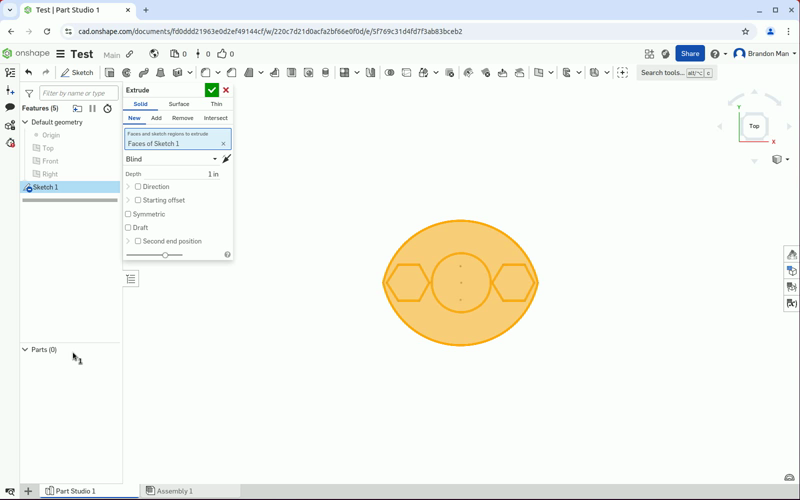
mouse_move(143, 106)
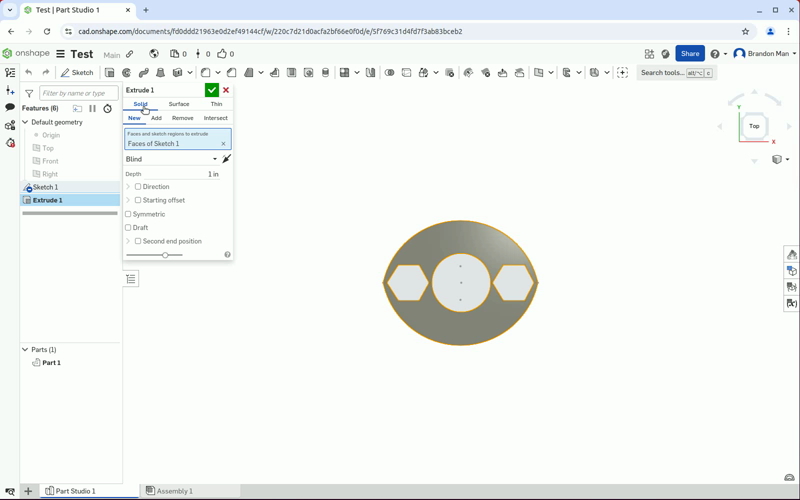
click(143, 106)
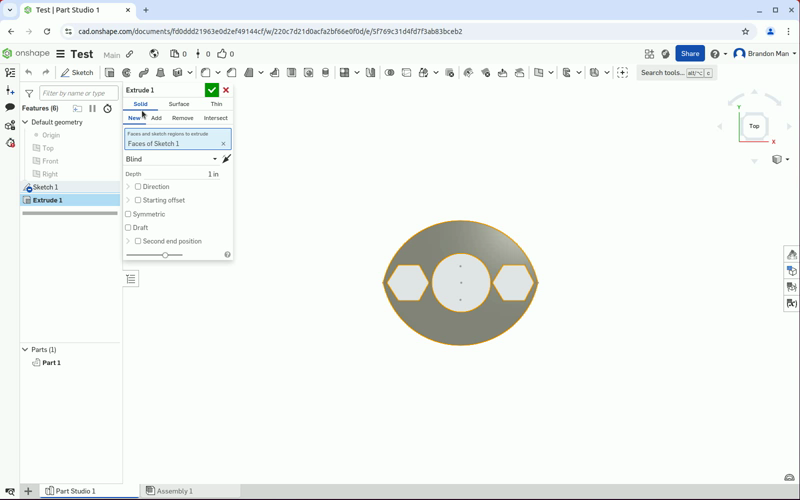
mouse_move(137, 120)
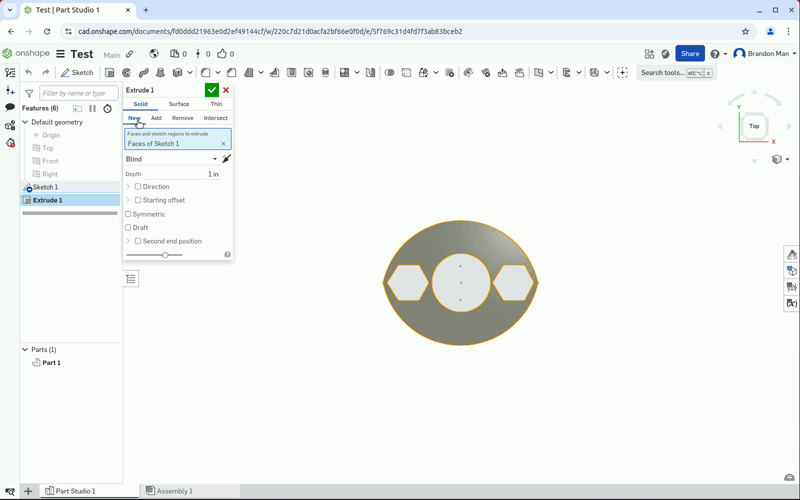
click(137, 120)
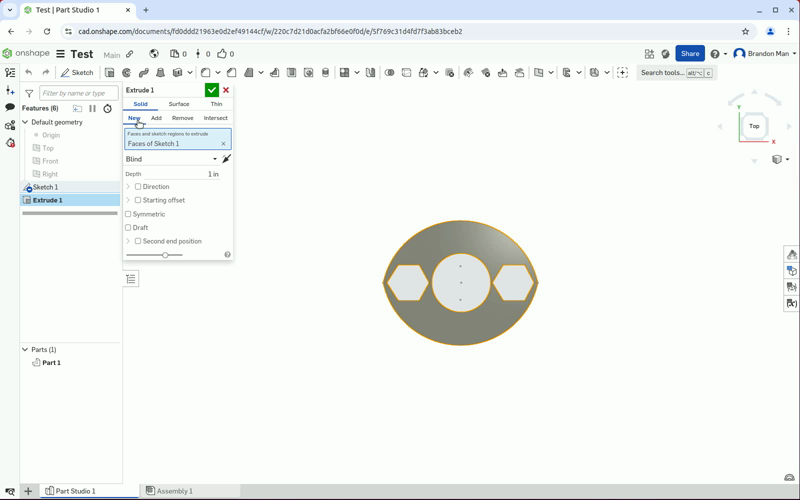
key(tab, 4)
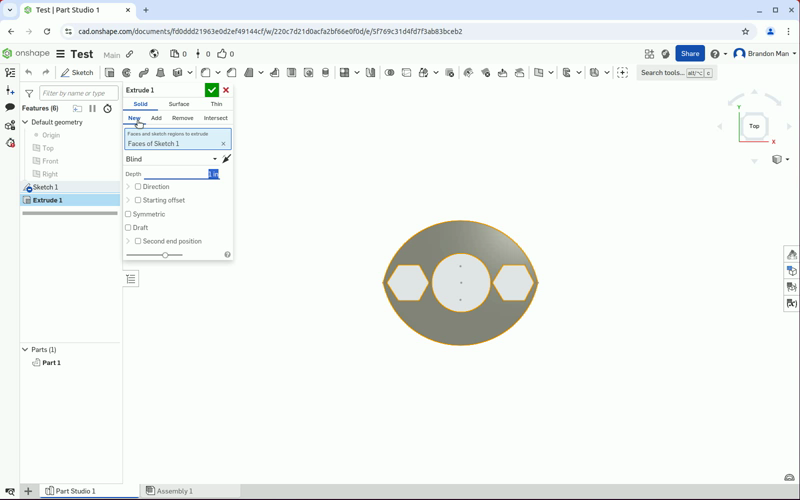
text(3.851)
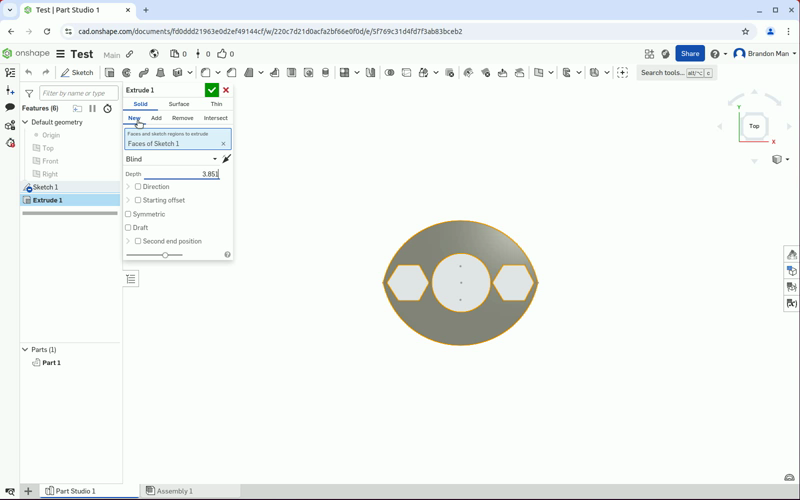
key(enter)
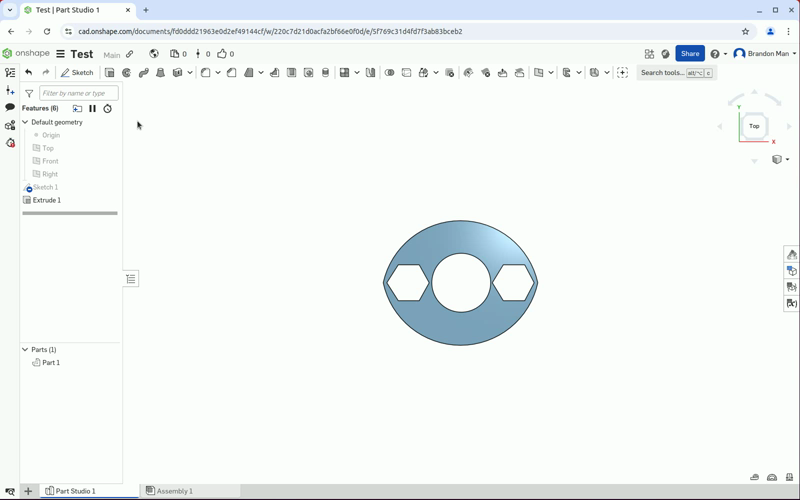
key(shift+h)
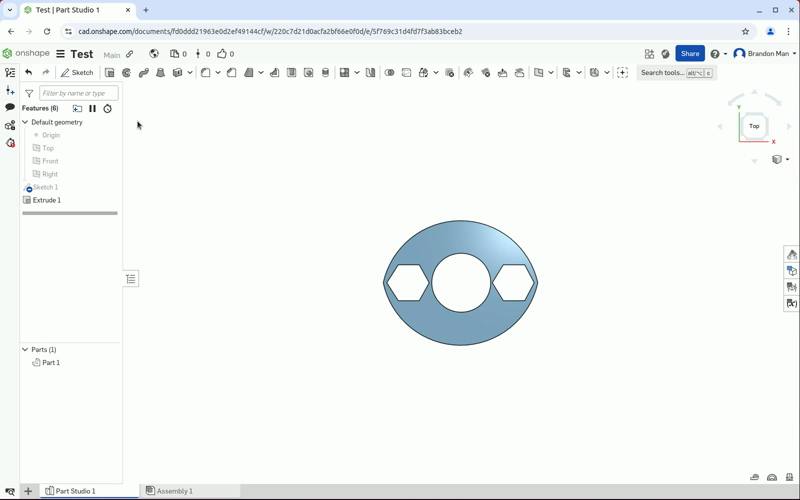
key(shift+h)
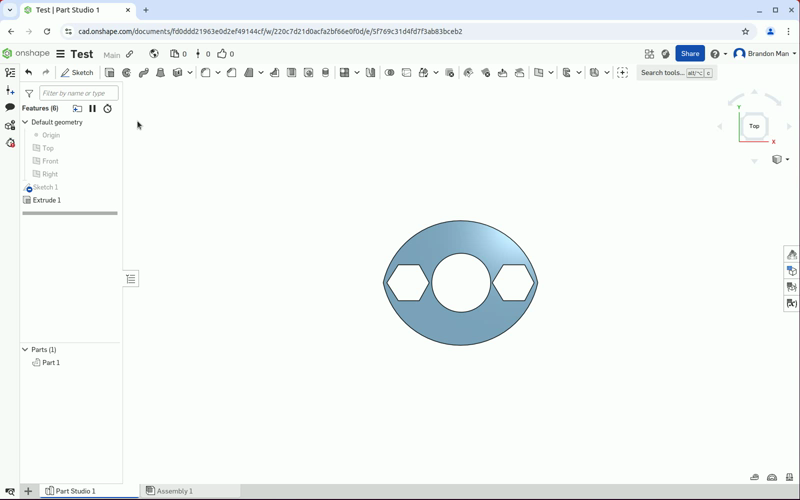
mouse_move(73, 189)
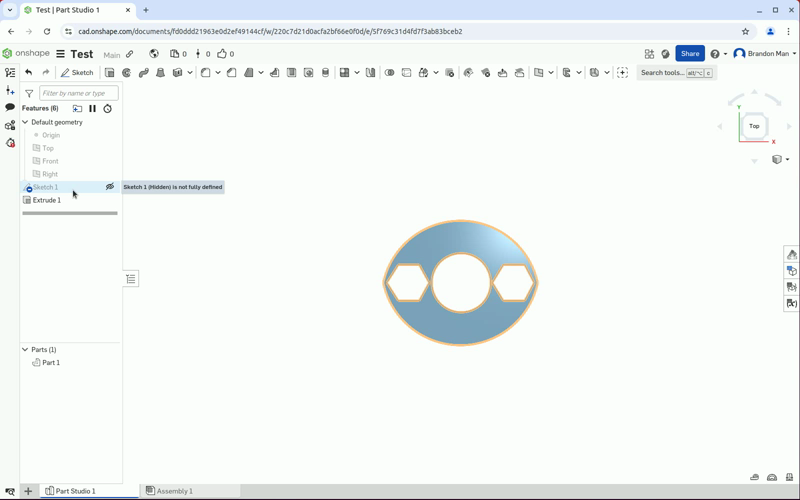
click(73, 189)
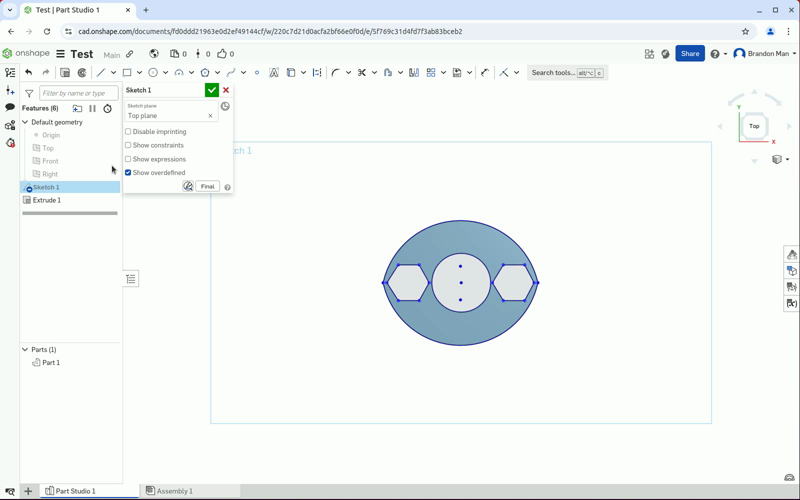
mouse_move(229, 92)
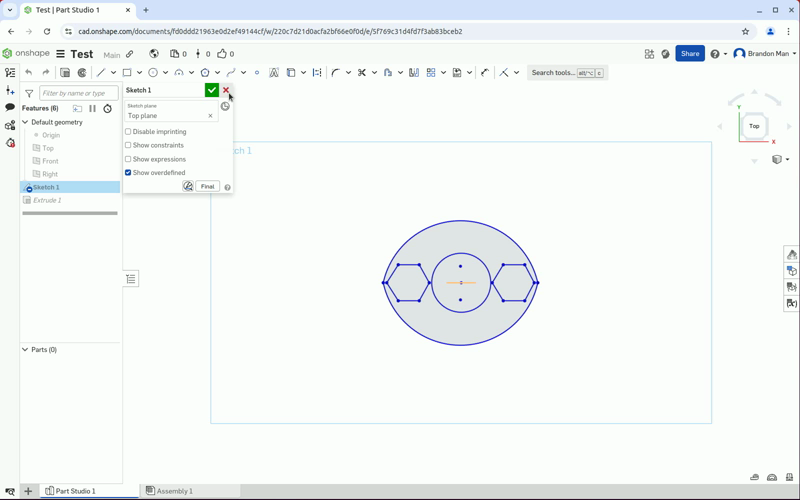
click(229, 92)
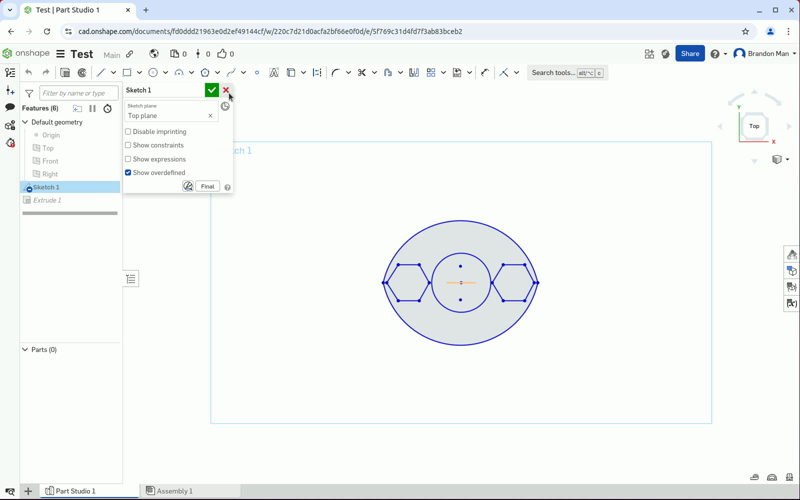
key(shift+s)
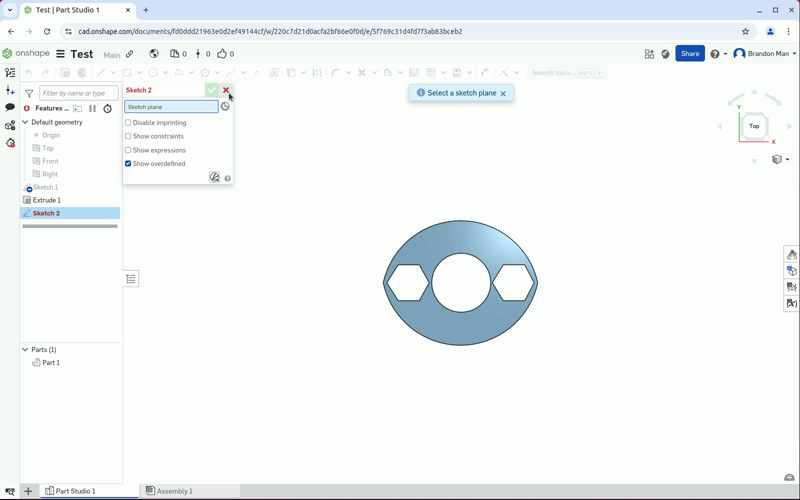
mouse_move(73, 150)
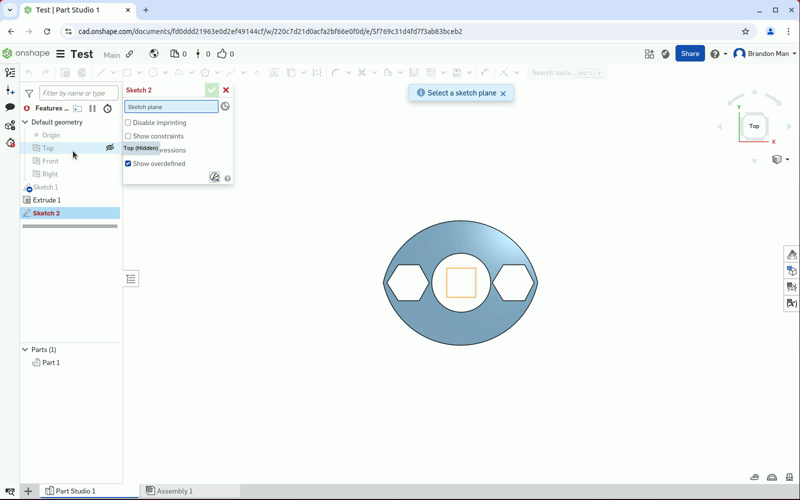
click(73, 150)
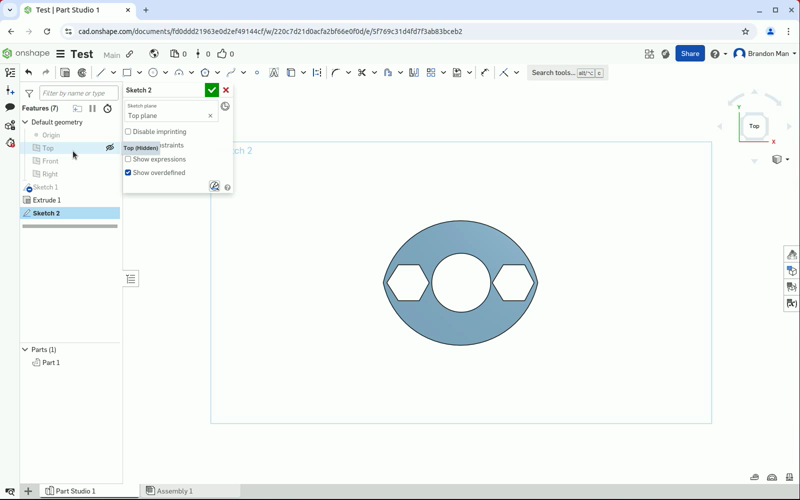
mouse_move(73, 352)
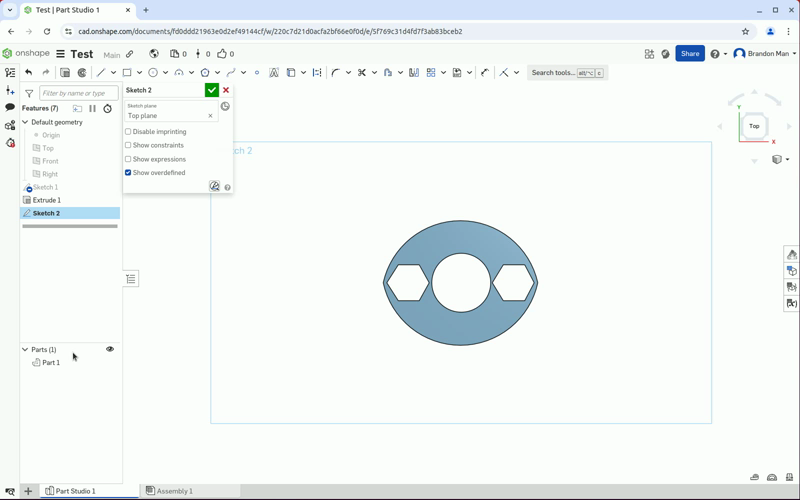
key(y)
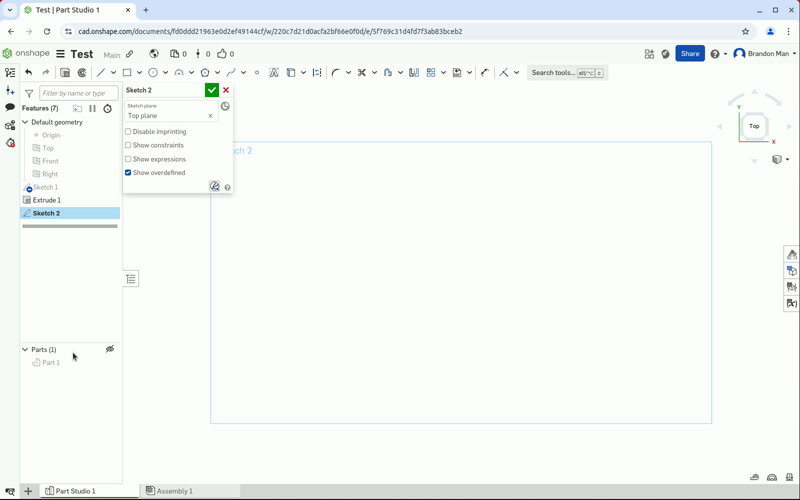
key(a)
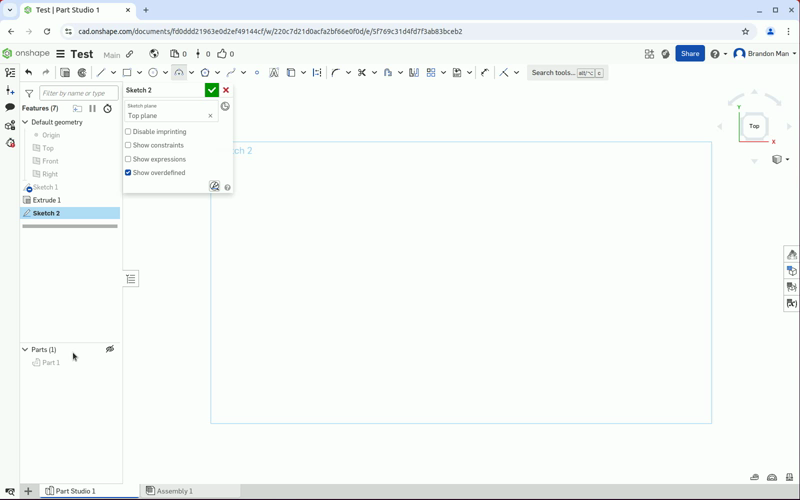
key_down(shift)
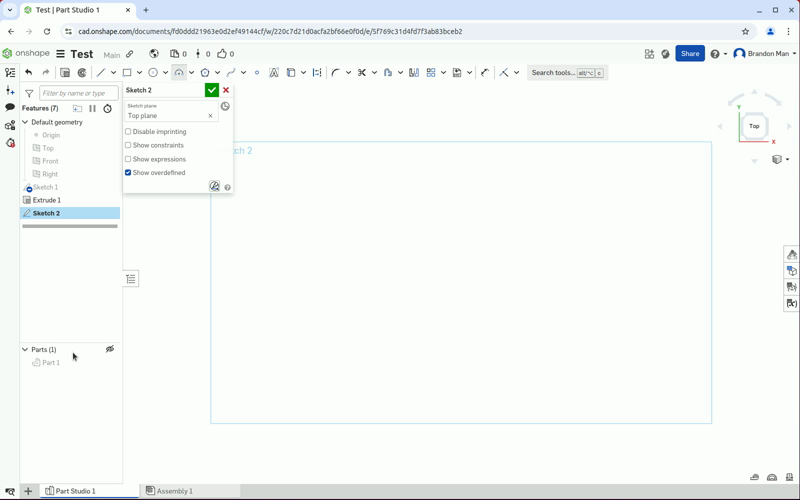
mouse_move(383, 282)
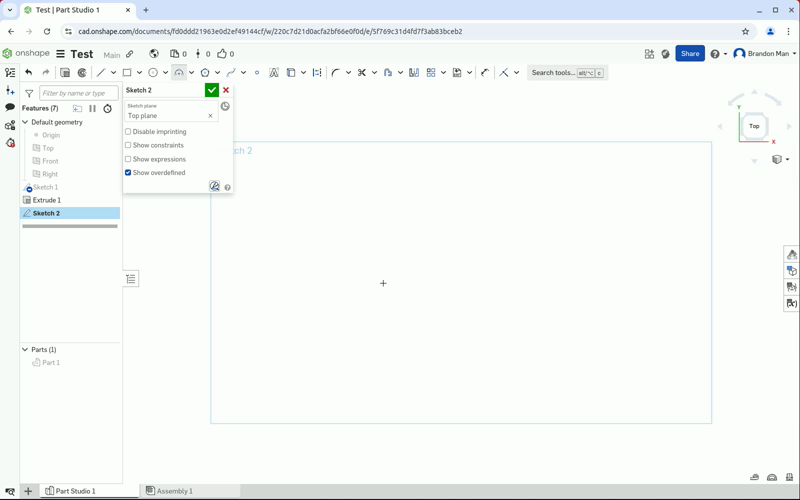
click(383, 282)
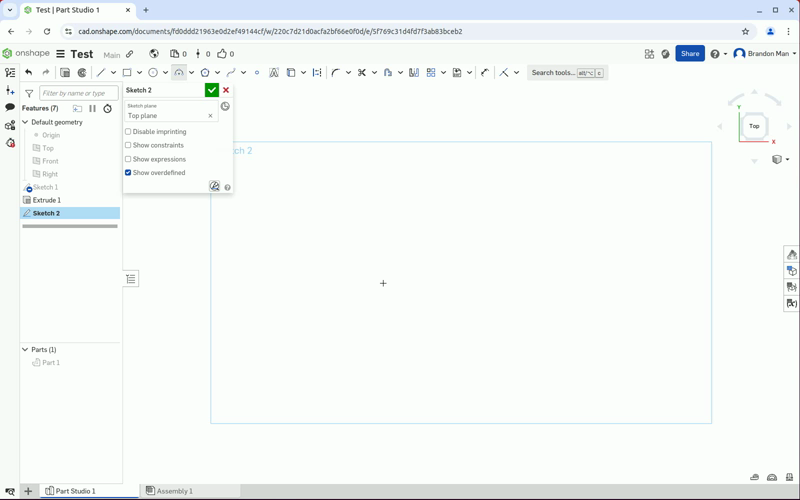
key_up(shift)
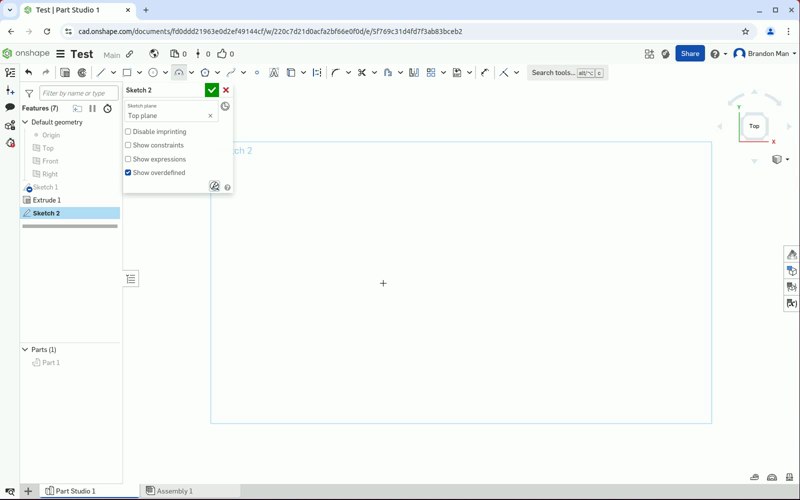
key_down(shift)
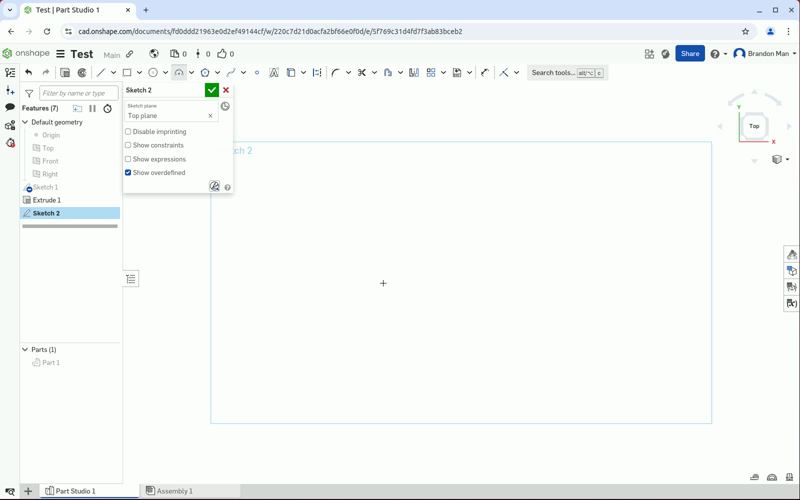
mouse_move(390, 302)
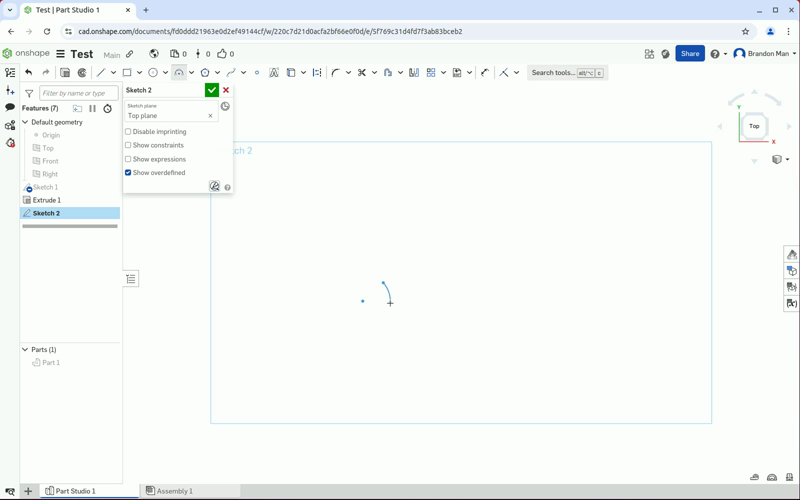
click(390, 302)
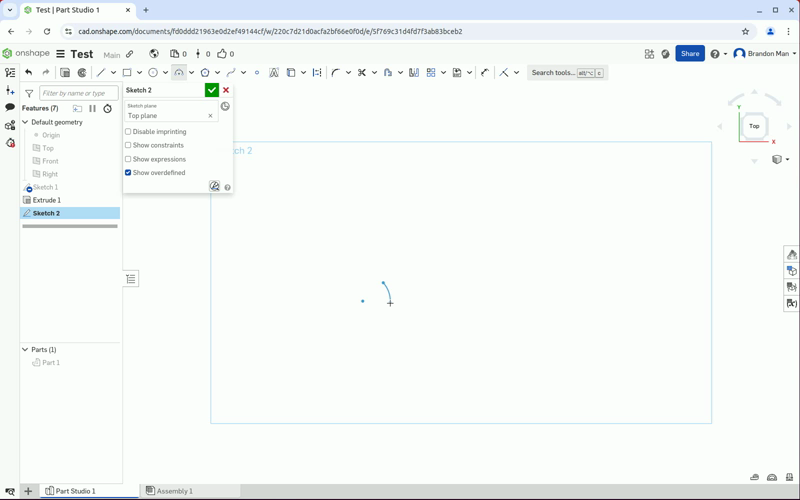
mouse_move(386, 293)
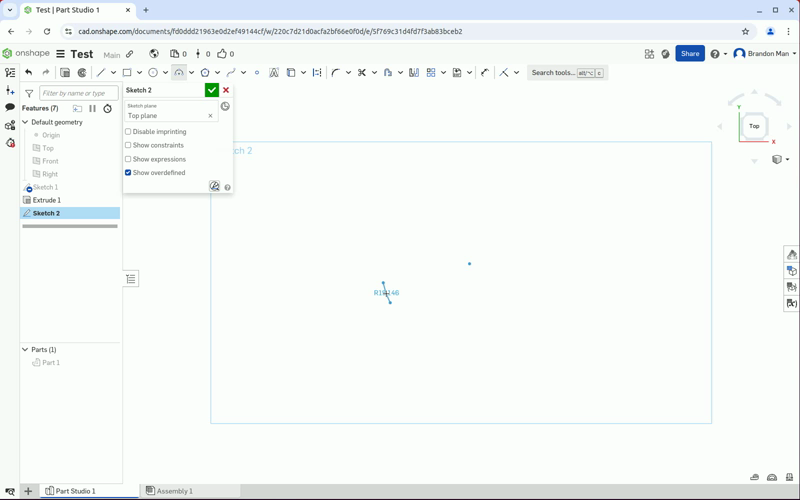
click(386, 293)
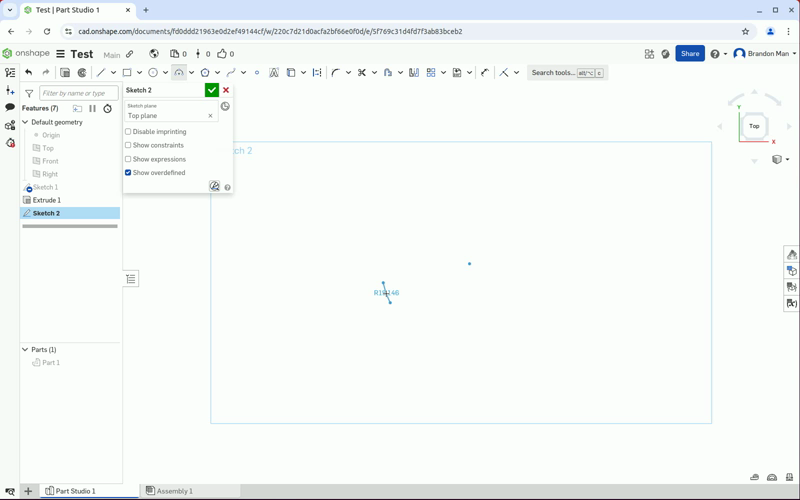
key_up(shift)
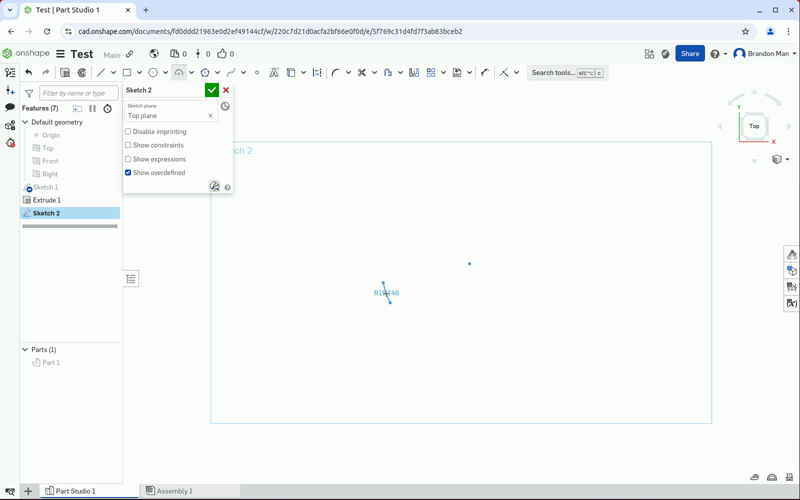
mouse_move(390, 302)
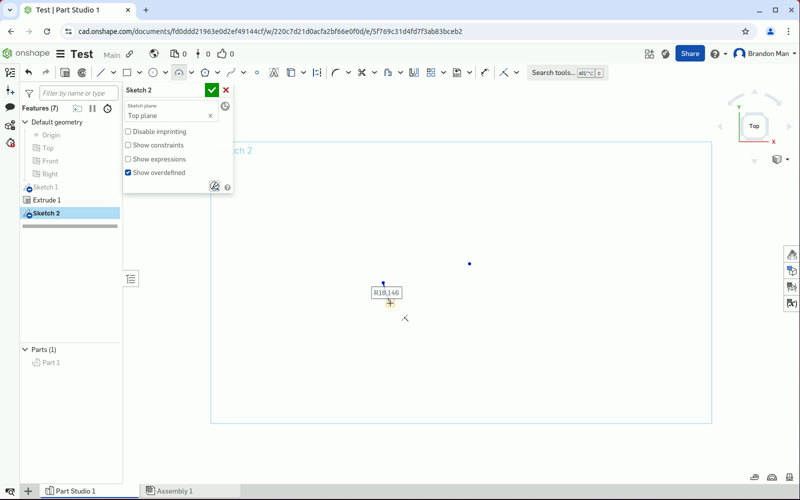
click(390, 302)
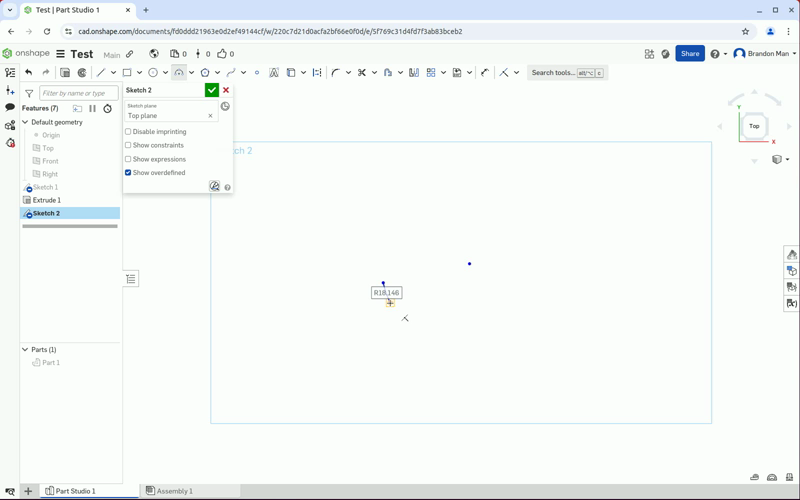
key_down(shift)
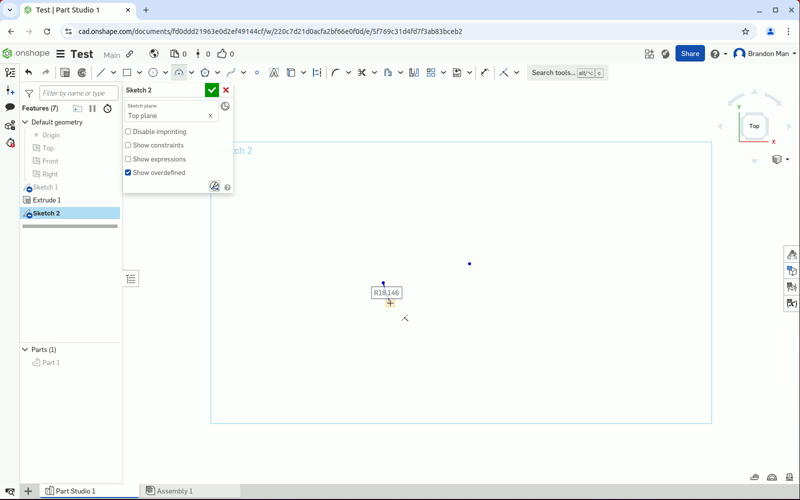
mouse_move(389, 264)
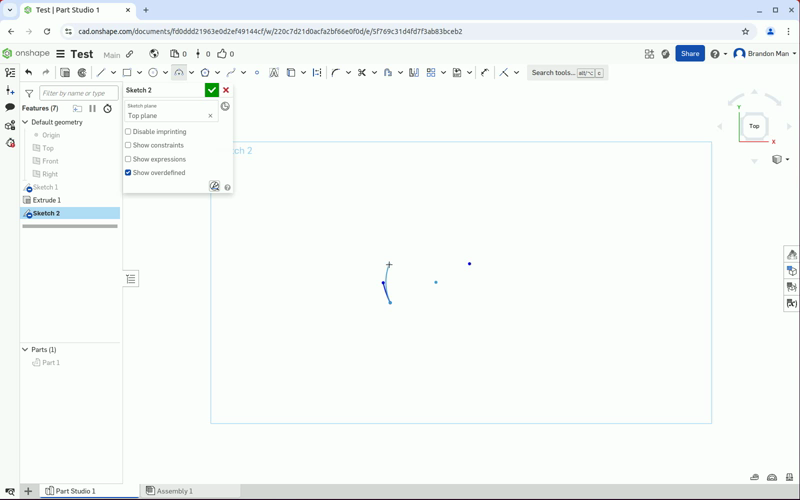
click(389, 264)
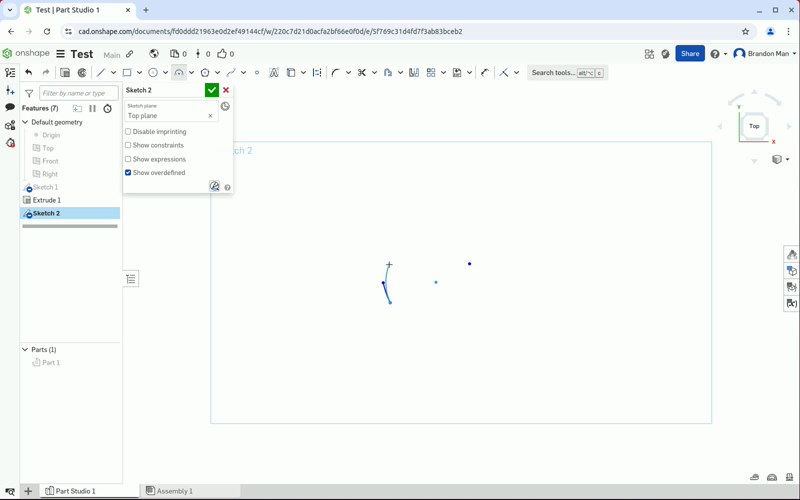
mouse_move(347, 284)
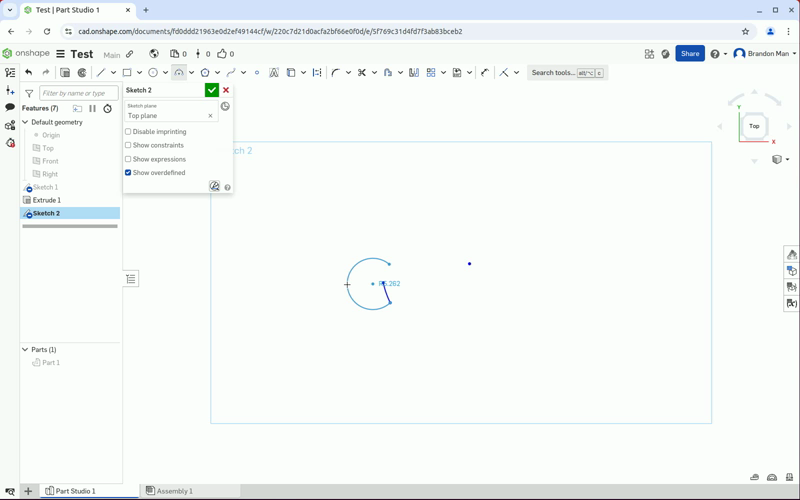
click(347, 284)
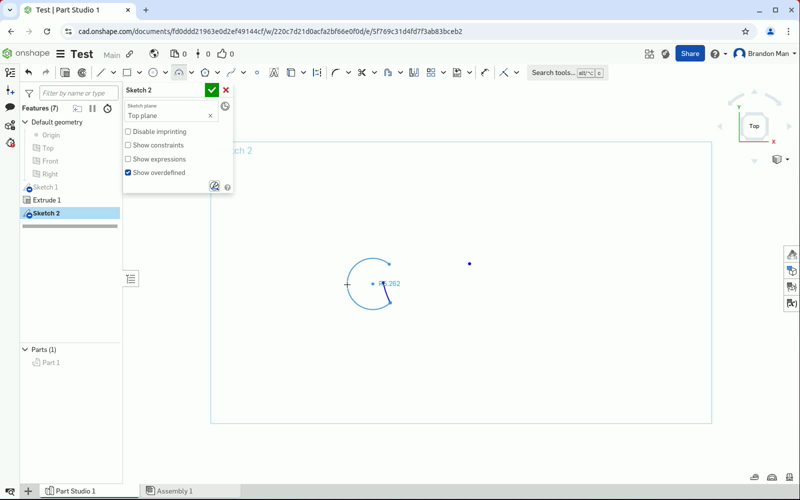
key_up(shift)
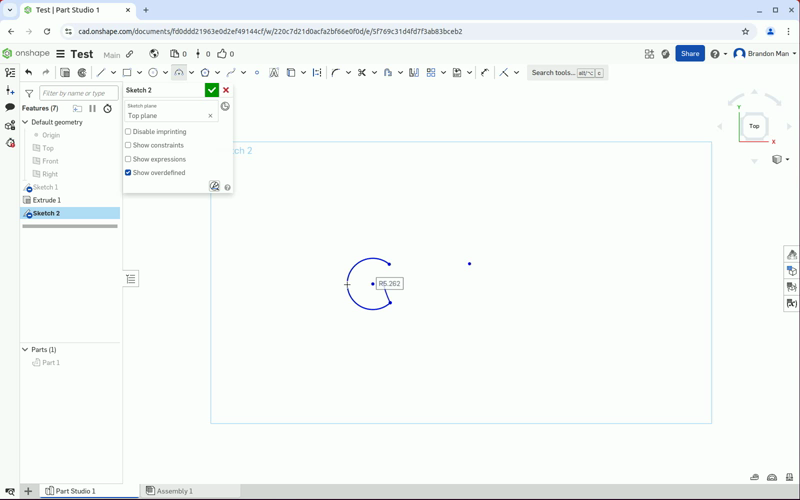
mouse_move(389, 264)
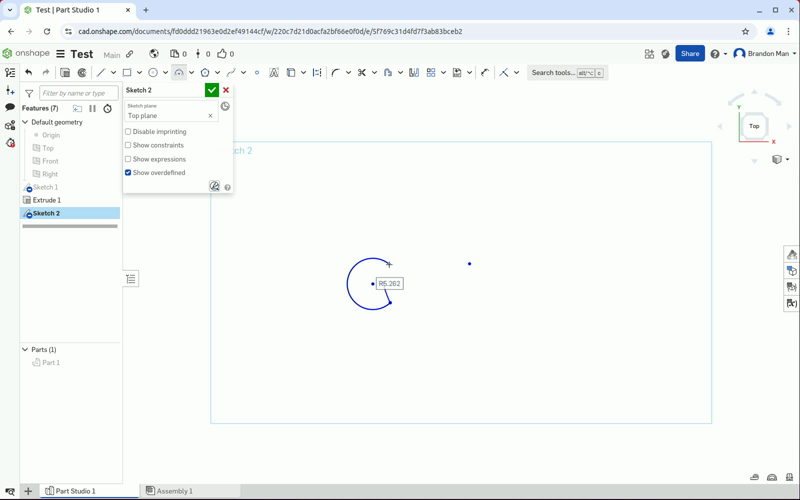
click(389, 264)
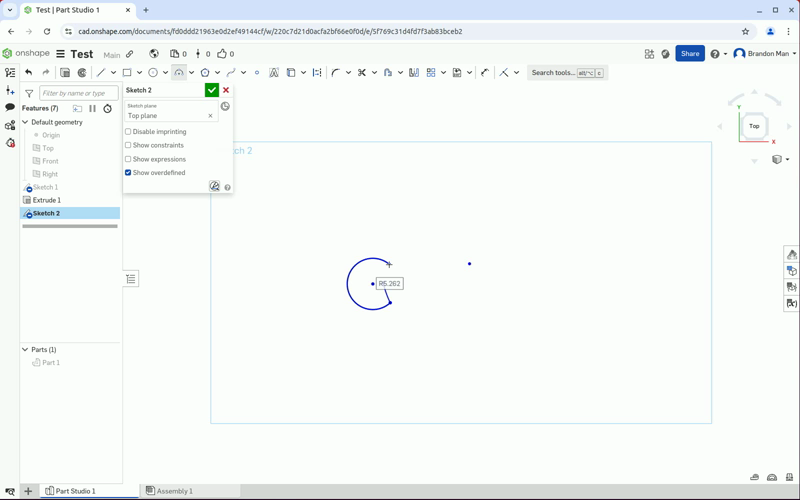
mouse_move(383, 282)
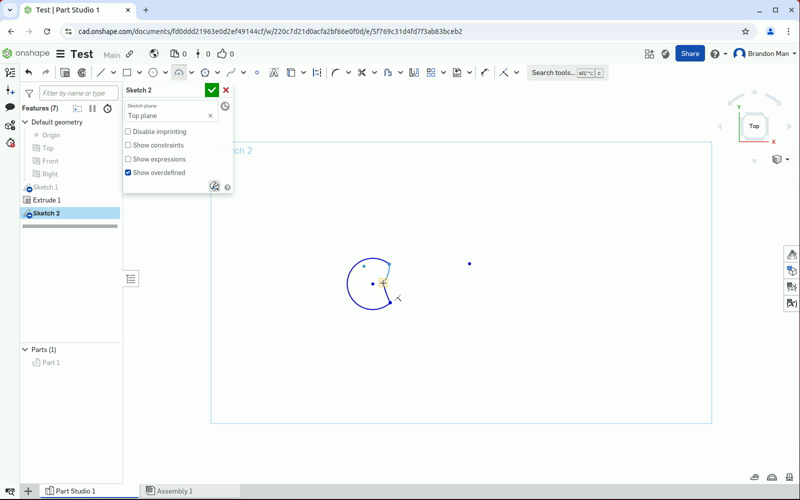
click(383, 282)
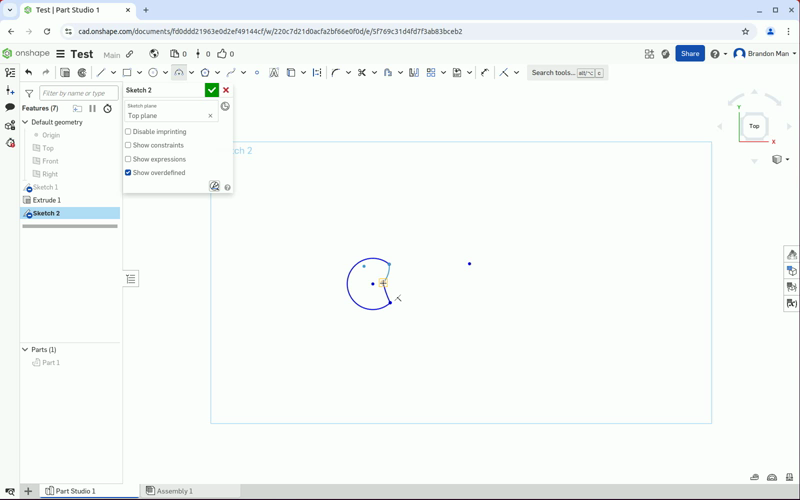
key_down(shift)
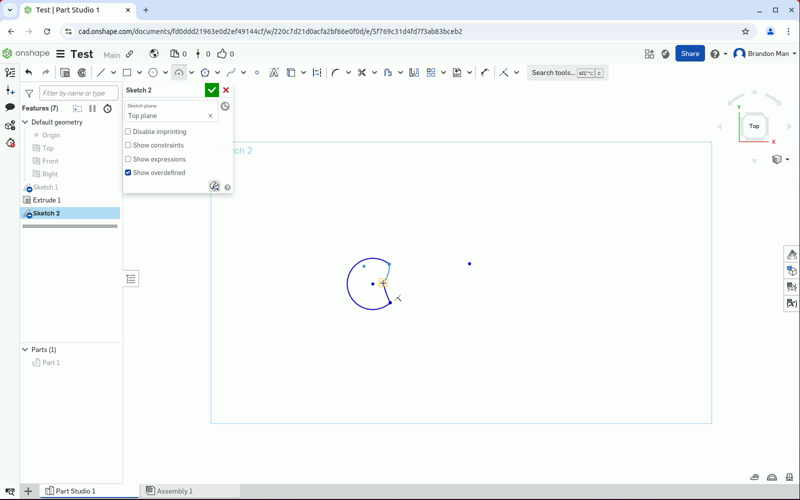
mouse_move(385, 273)
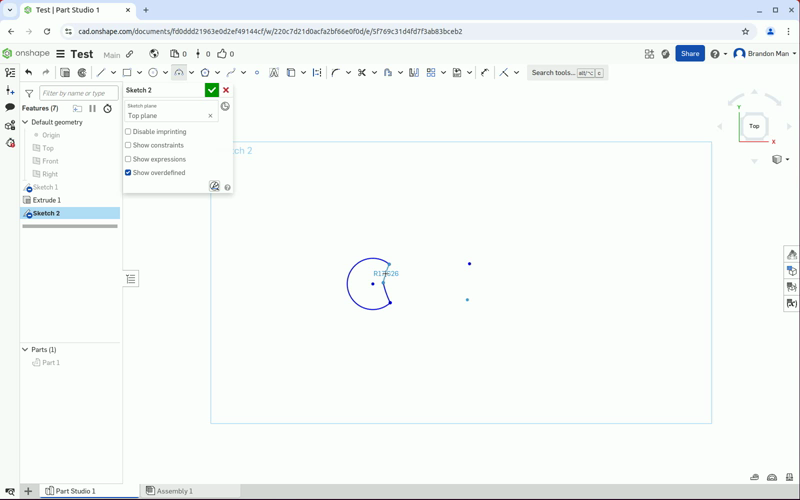
click(385, 273)
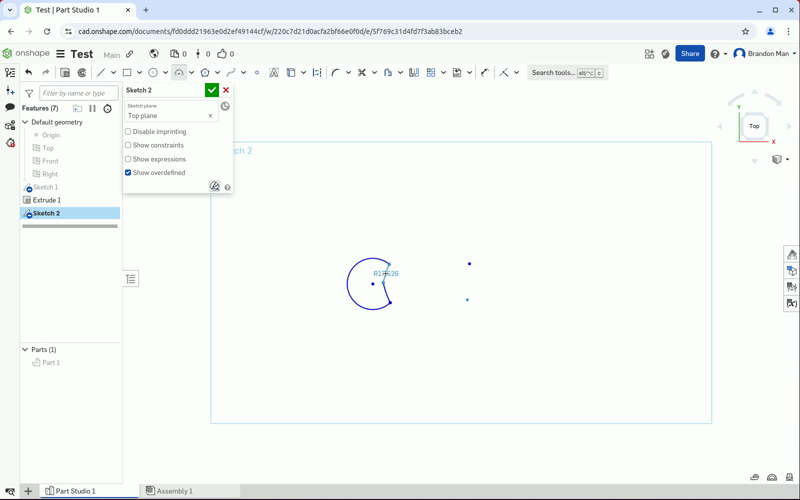
key_up(shift)
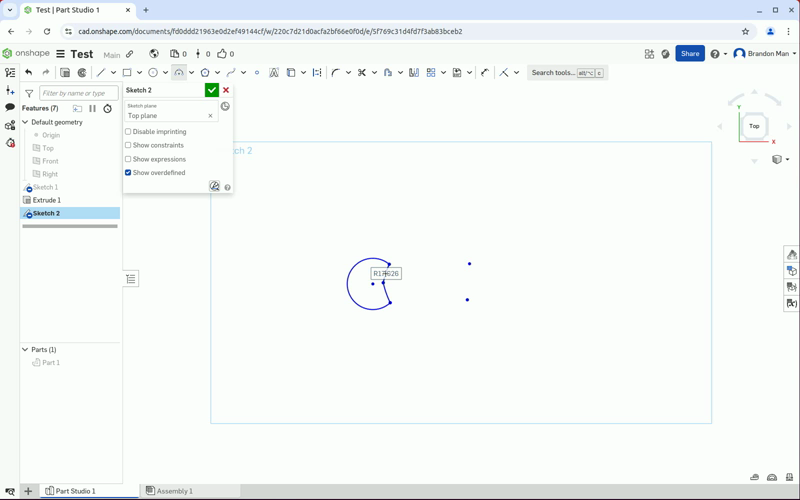
key(esc)
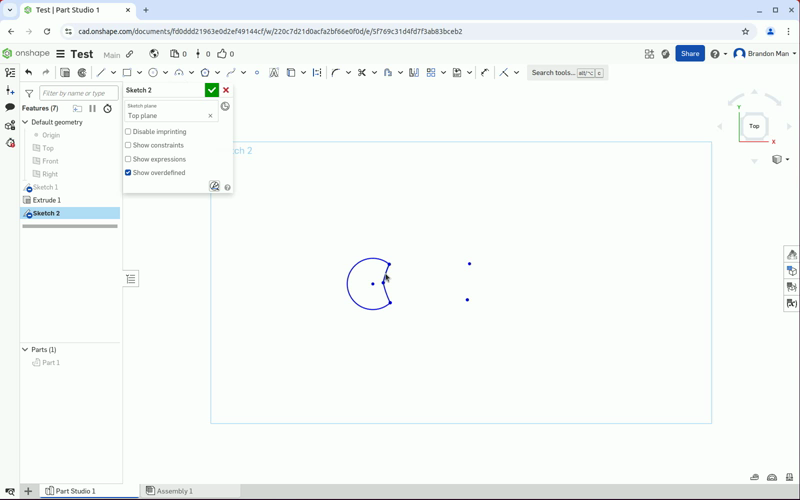
mouse_move(354, 288)
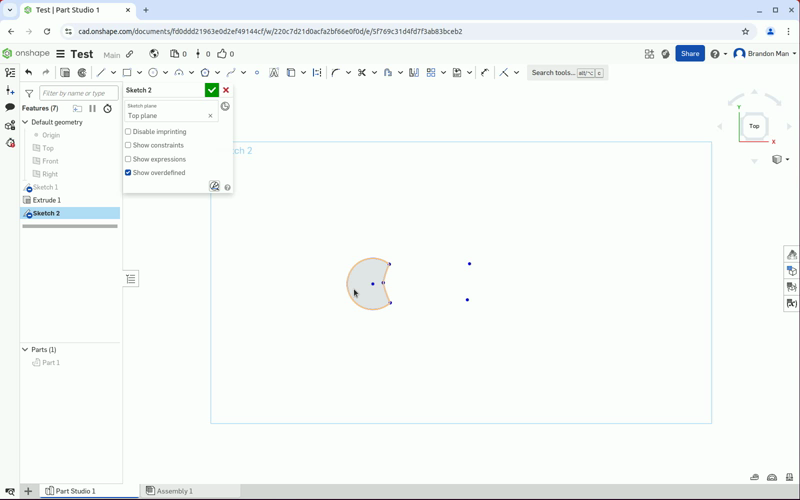
scroll(6)
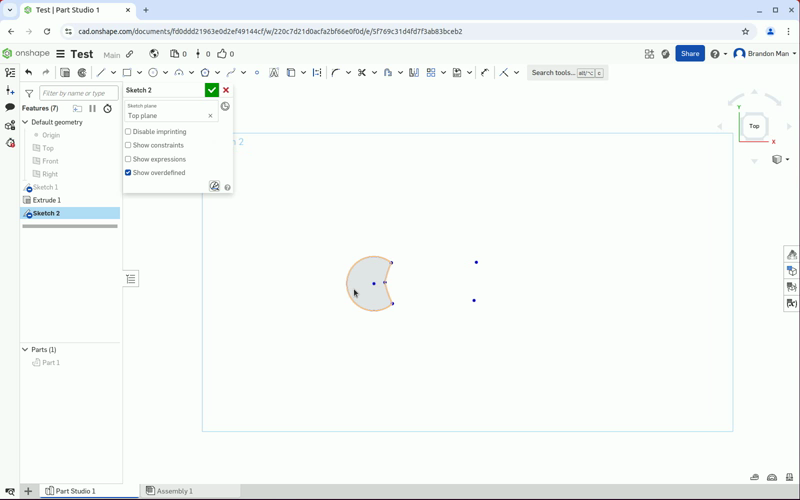
scroll(6)
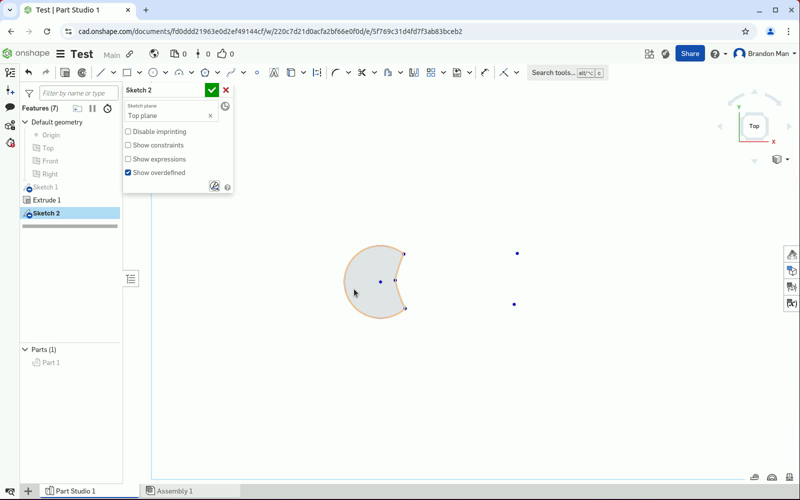
scroll(6)
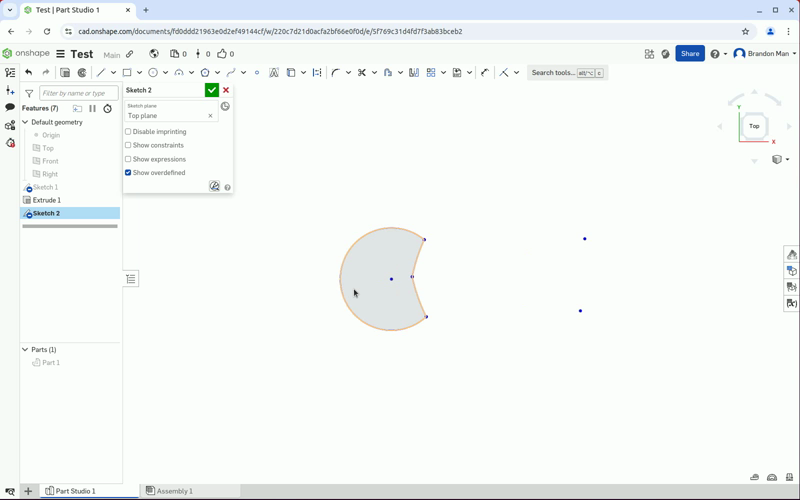
scroll(6)
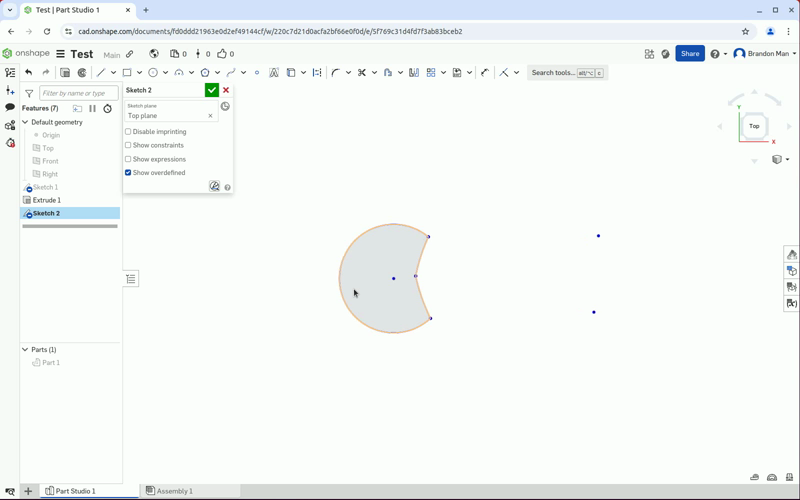
scroll(6)
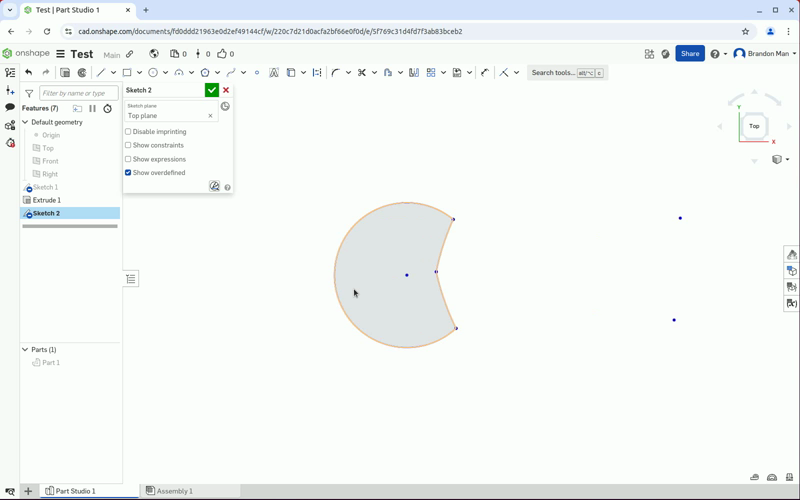
scroll(6)
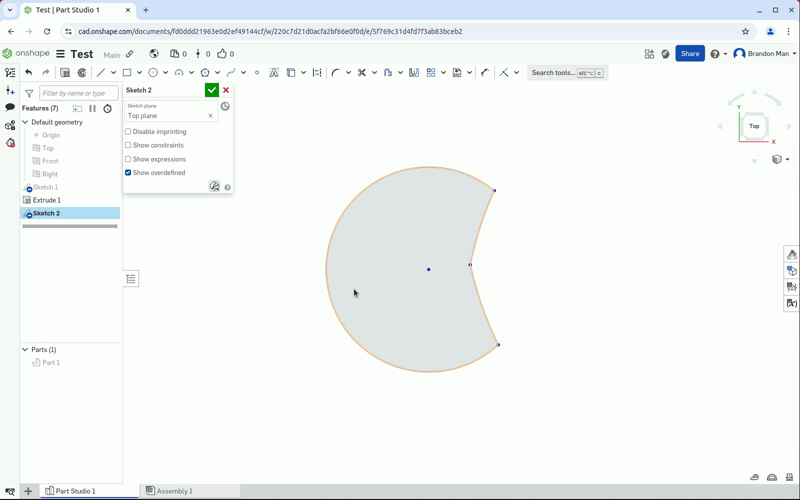
scroll(6)
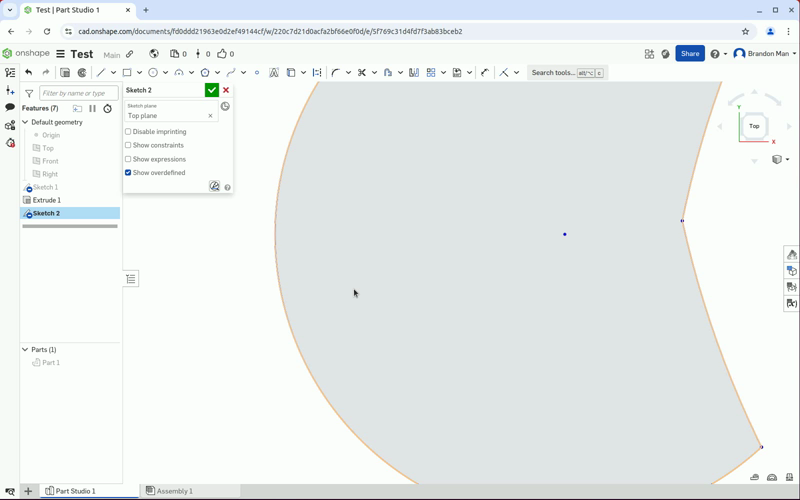
click(354, 288)
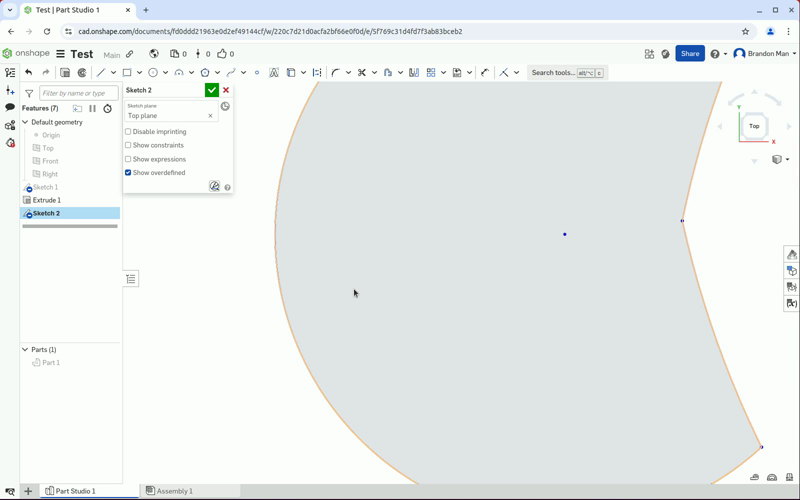
scroll(-6)
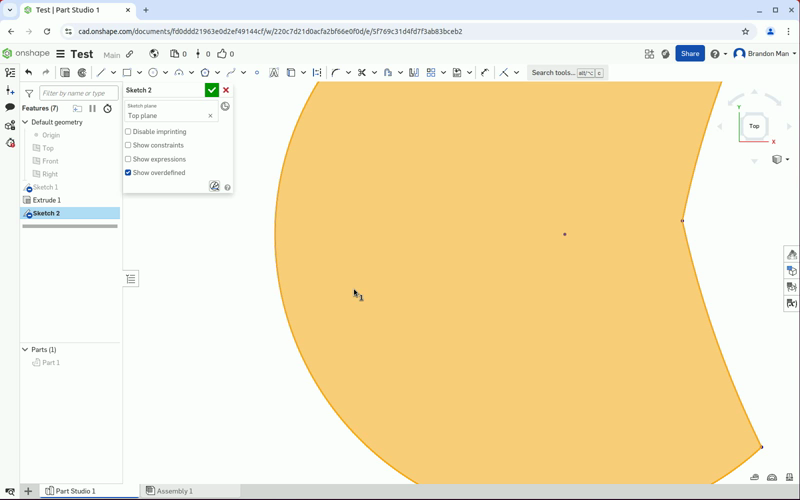
scroll(-6)
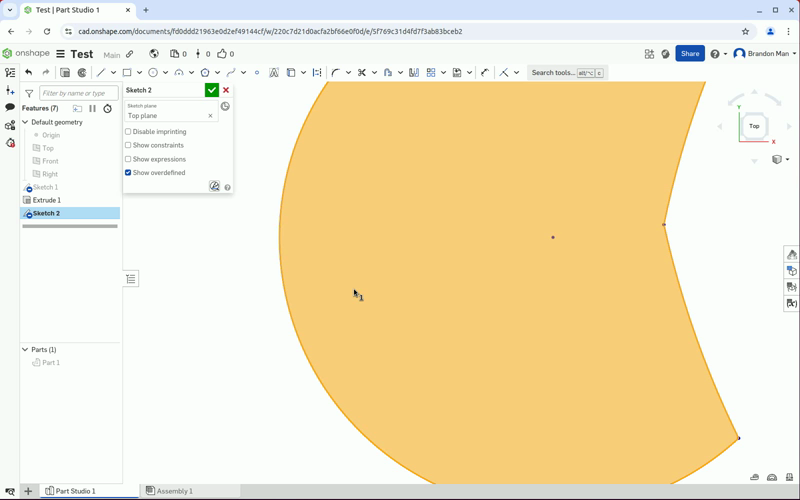
scroll(-6)
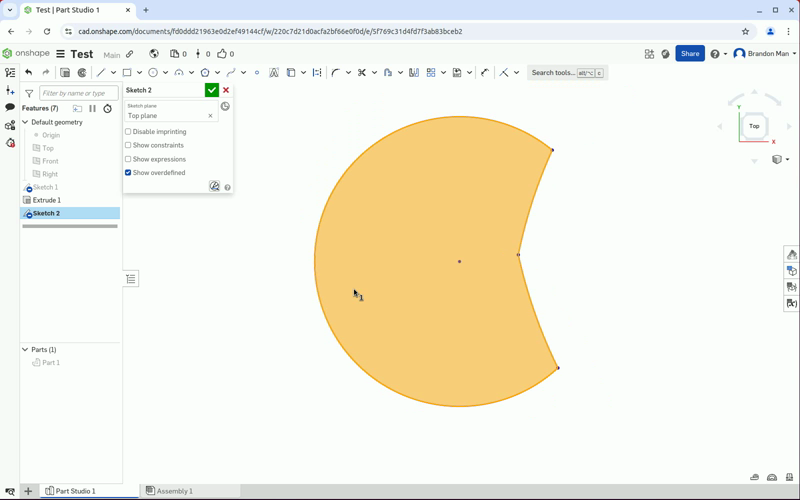
scroll(-6)
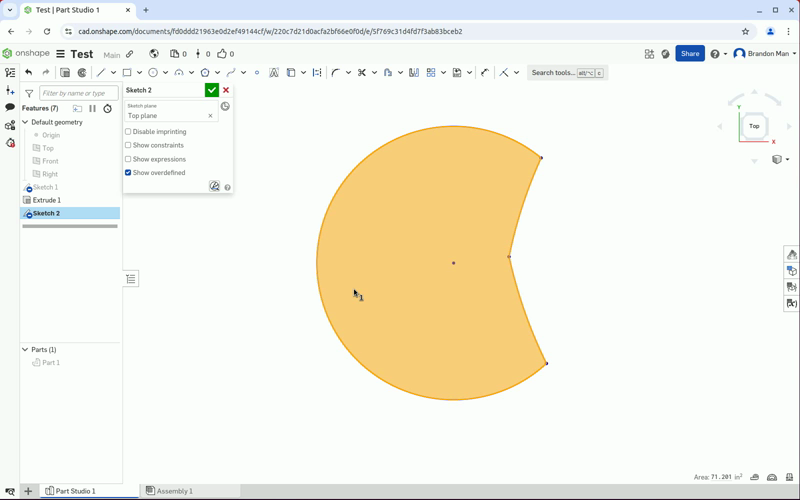
scroll(-6)
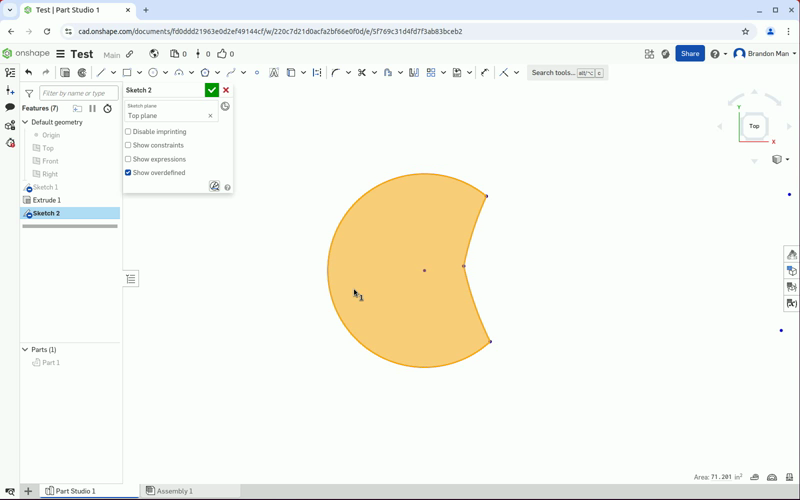
scroll(-6)
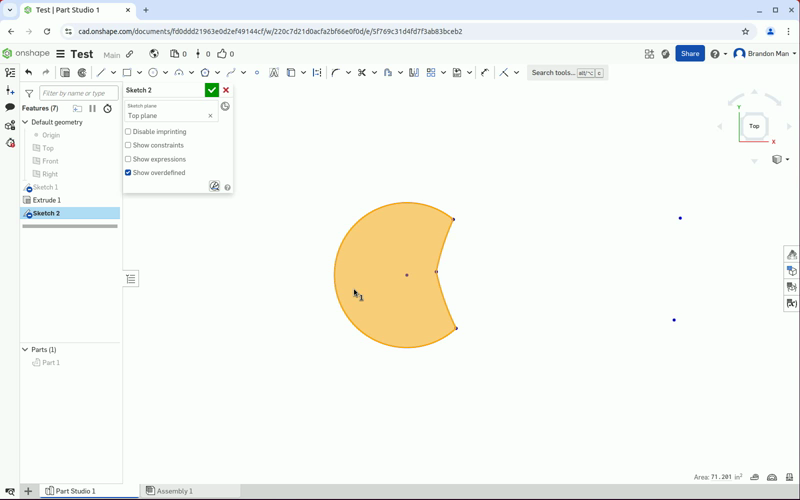
scroll(-6)
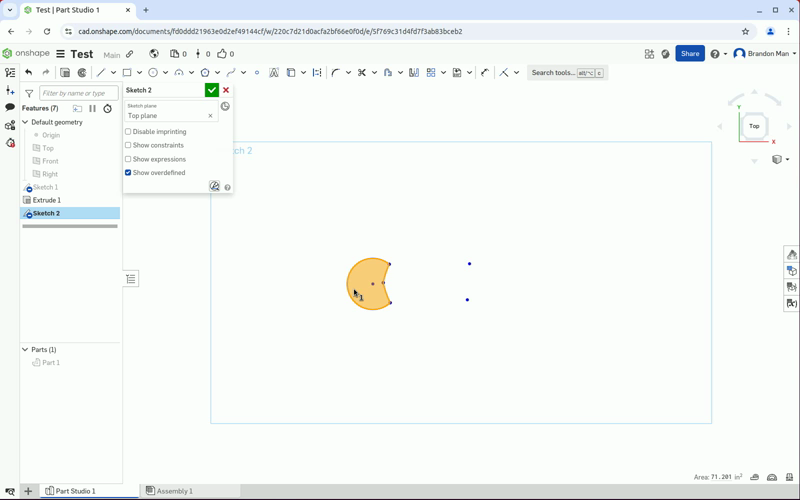
mouse_move(73, 352)
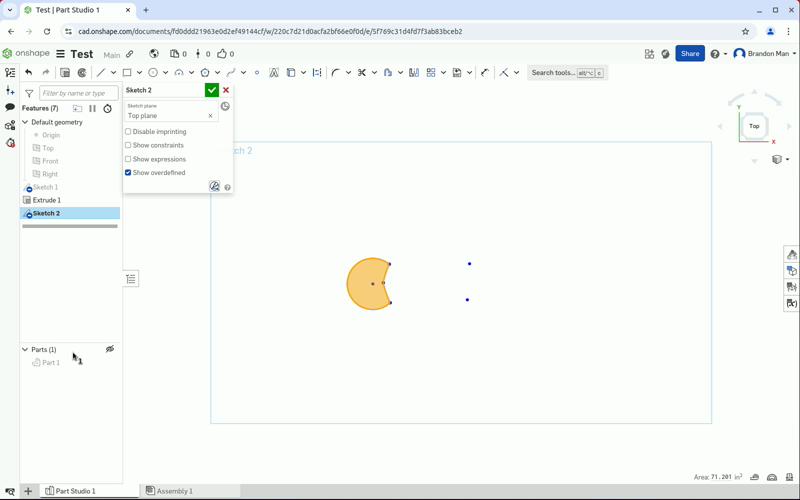
key(shift+y)
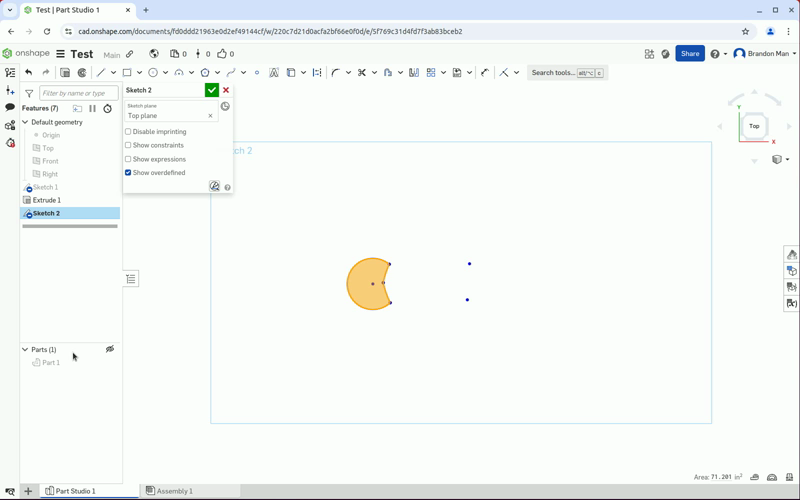
key(shift+e)
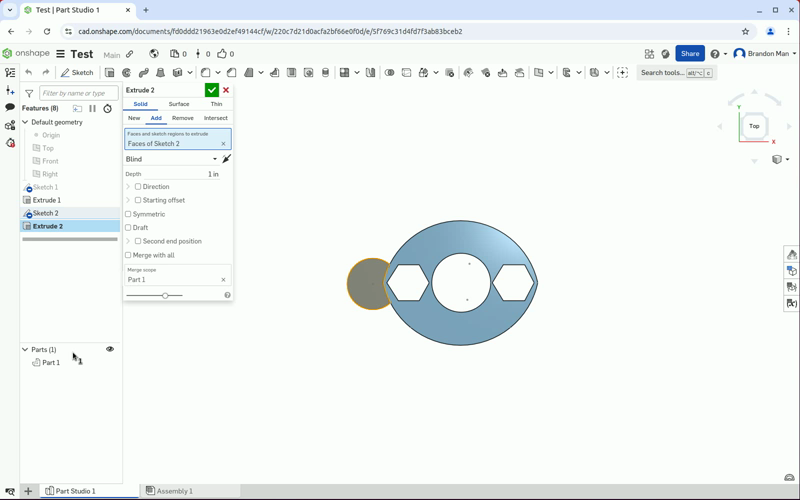
mouse_move(143, 106)
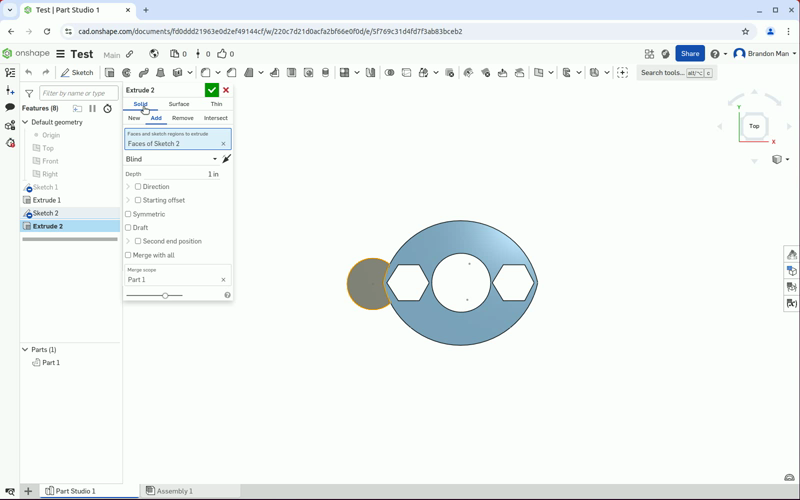
click(143, 106)
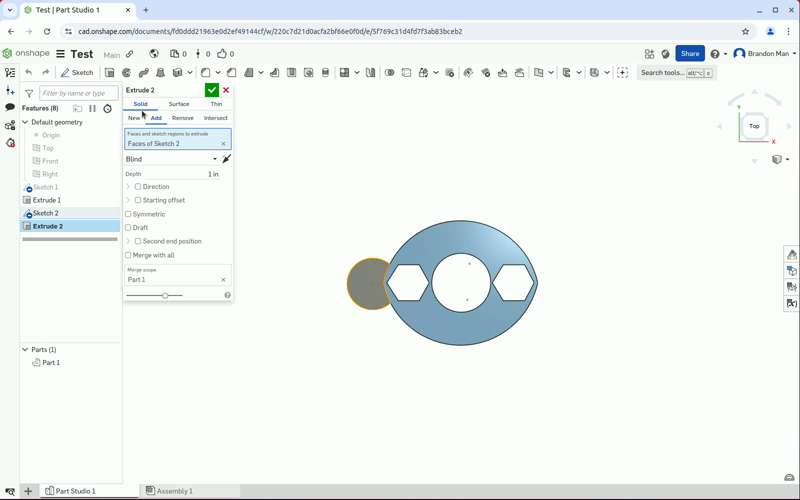
mouse_move(137, 120)
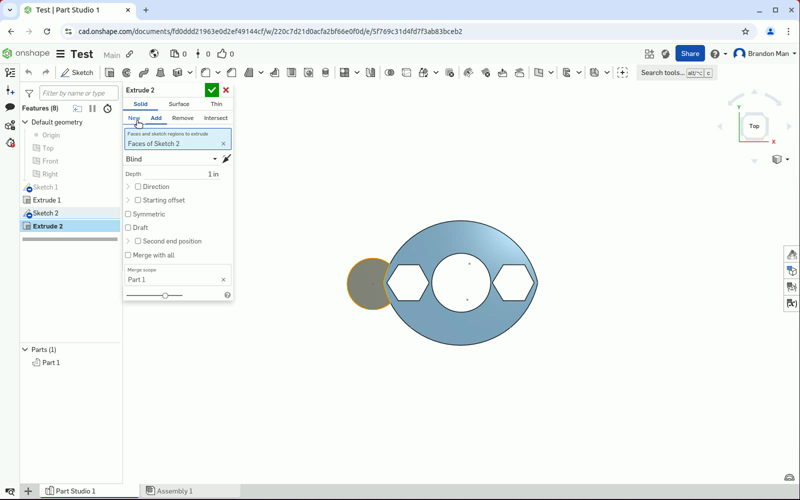
click(137, 120)
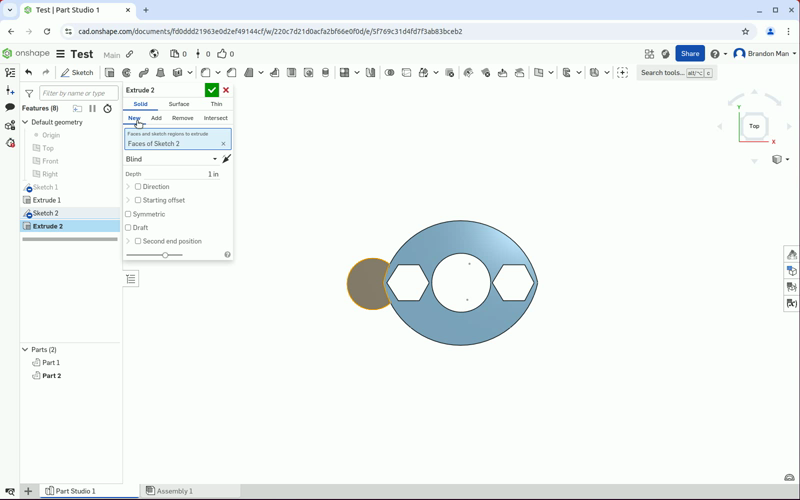
key(tab, 4)
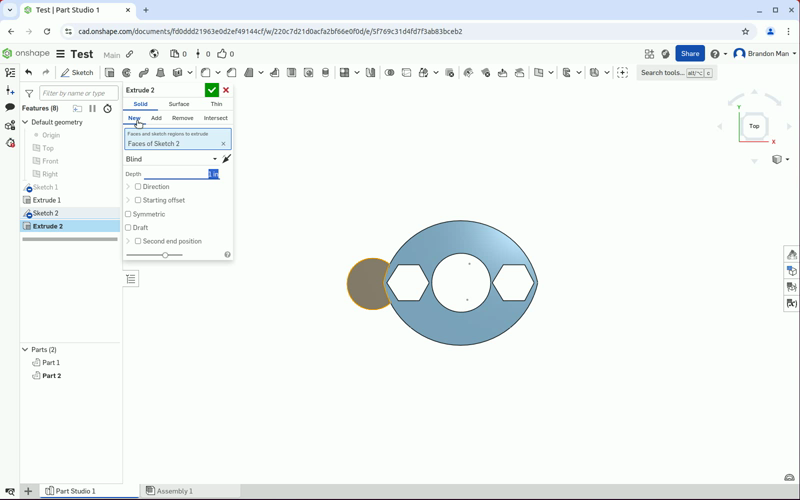
text(3.851)
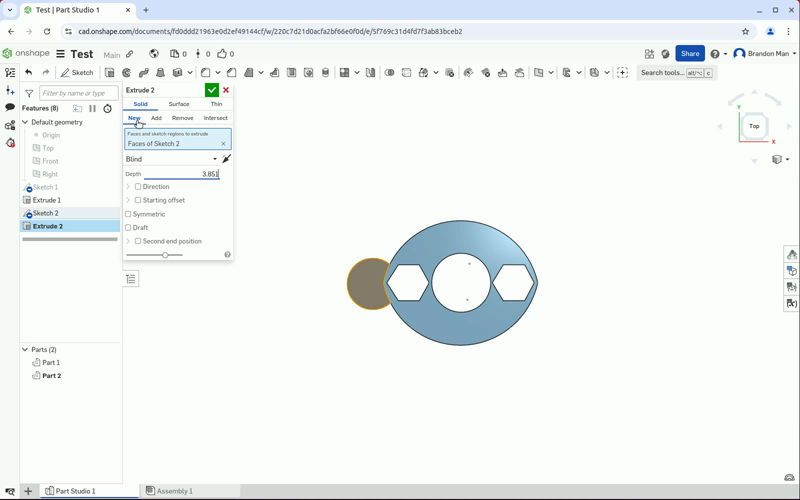
key(enter)
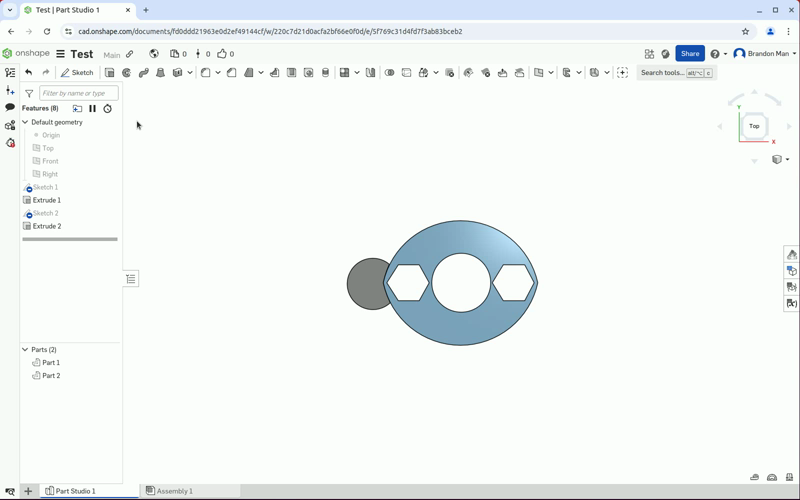
key(shift+h)
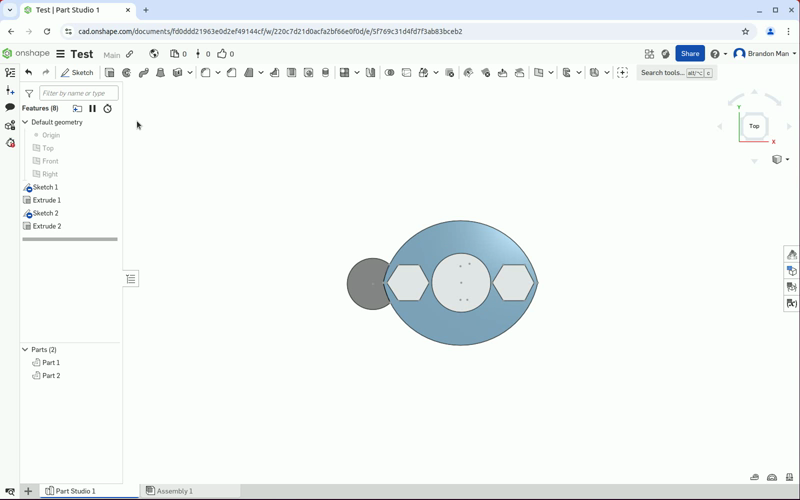
key(shift+h)
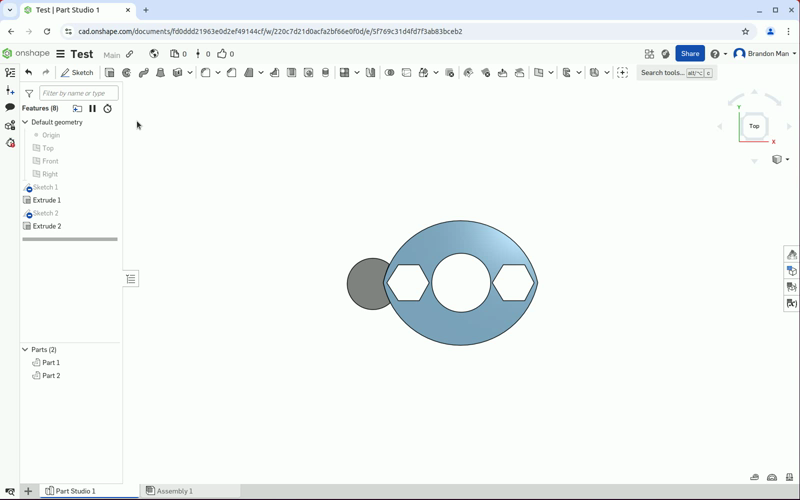
mouse_move(73, 189)
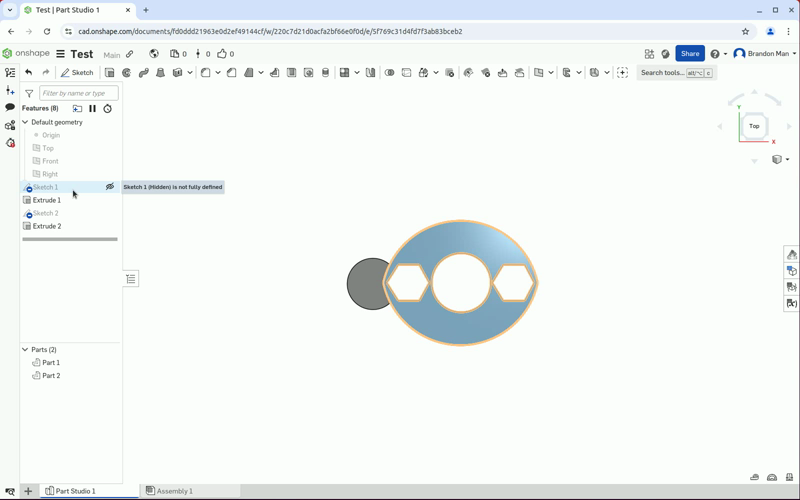
click(73, 189)
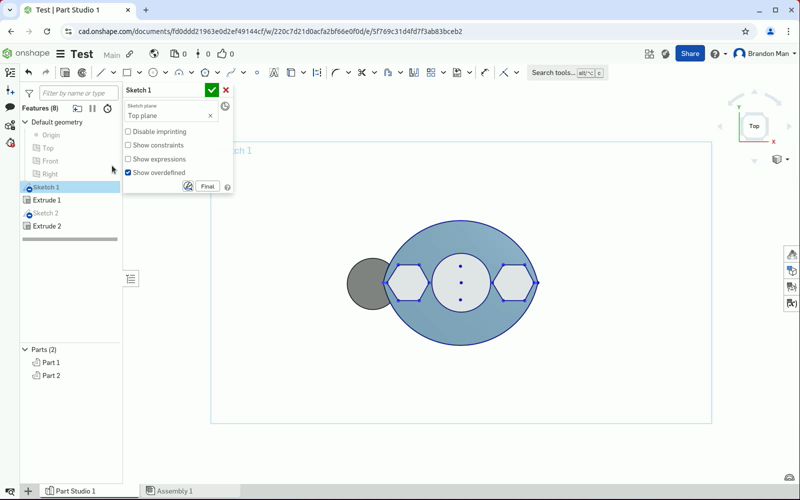
mouse_move(229, 92)
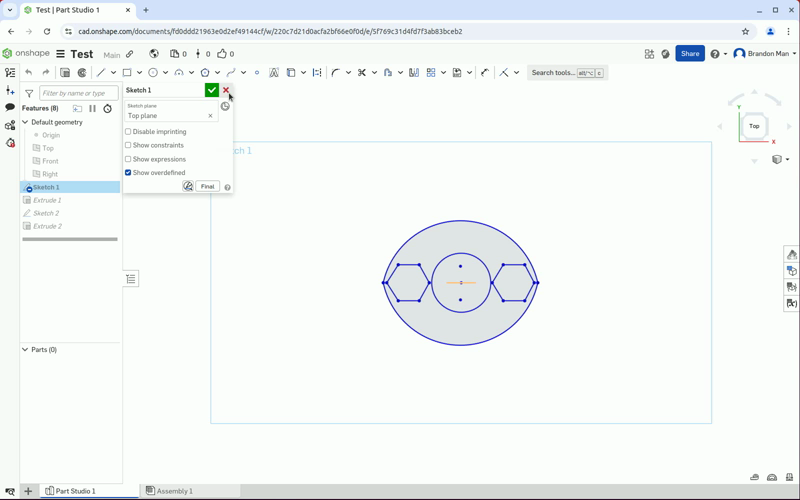
click(229, 92)
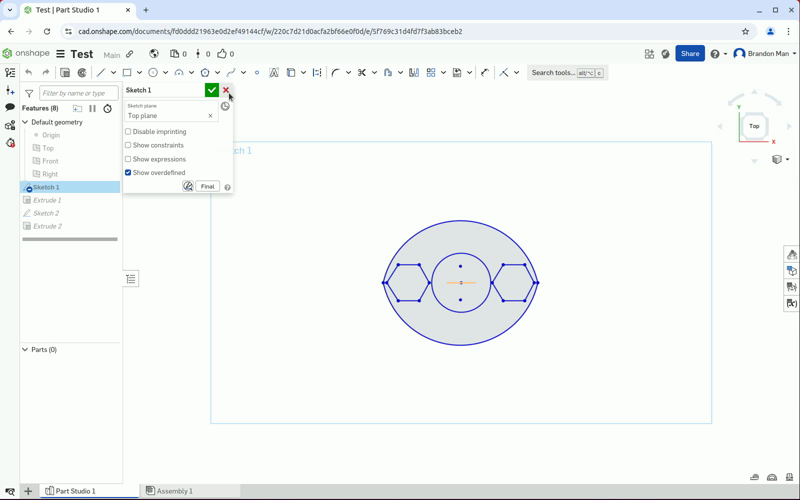
key(shift+s)
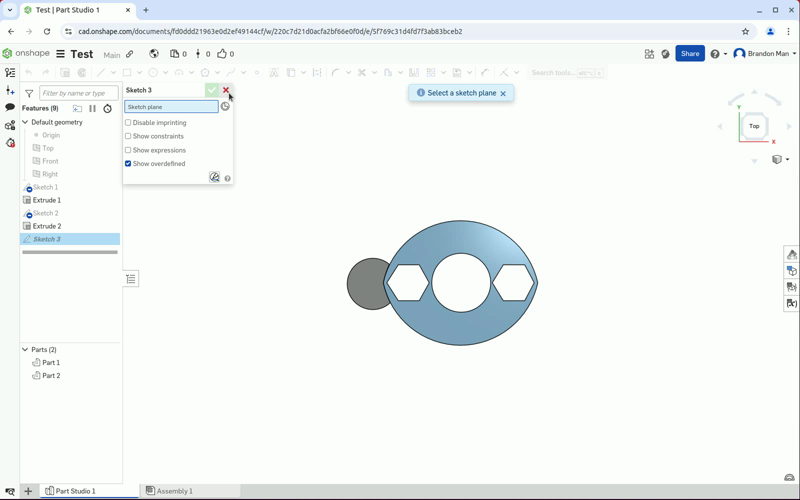
mouse_move(73, 150)
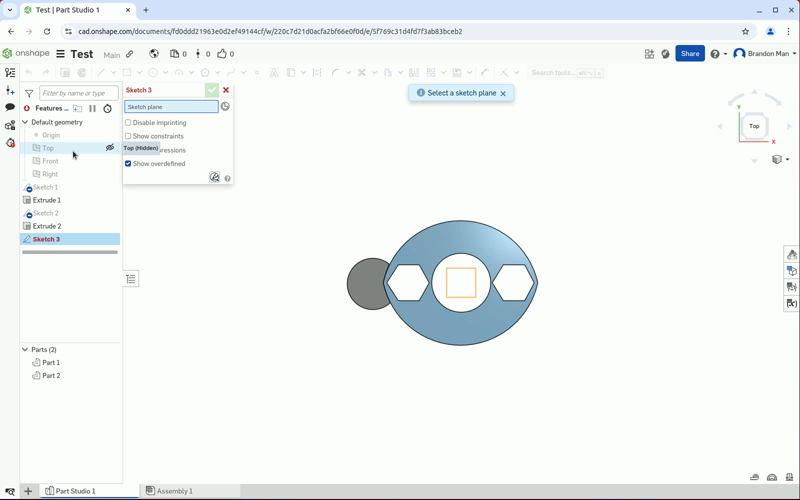
click(73, 150)
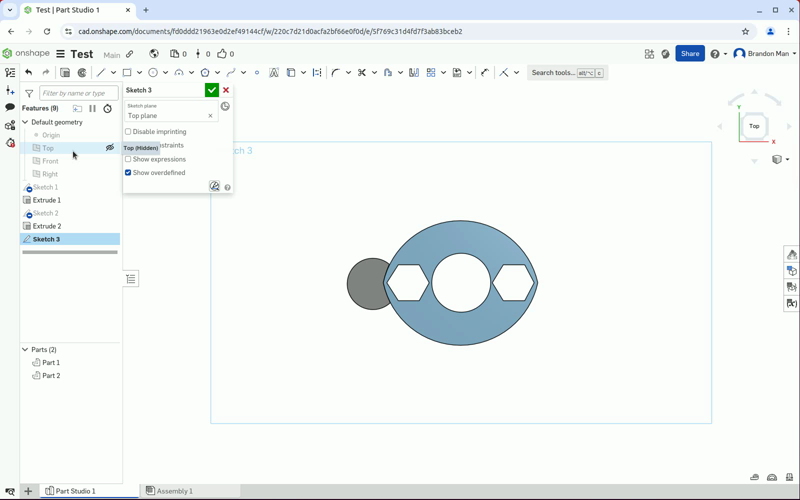
mouse_move(73, 352)
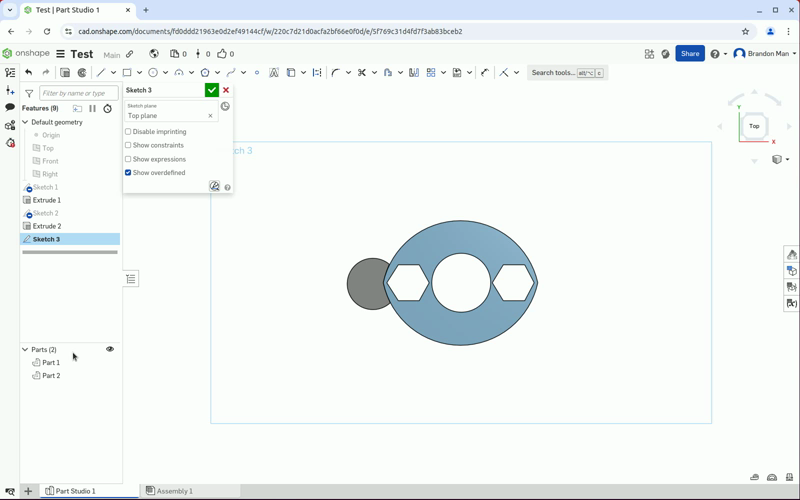
key(y)
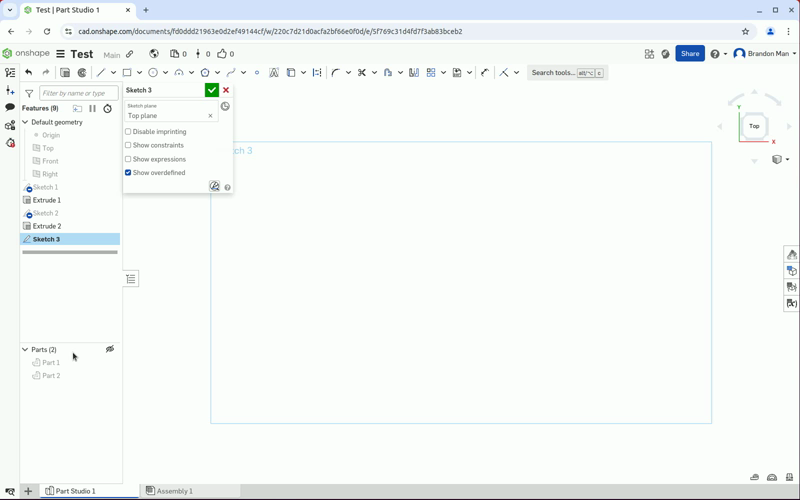
key(a)
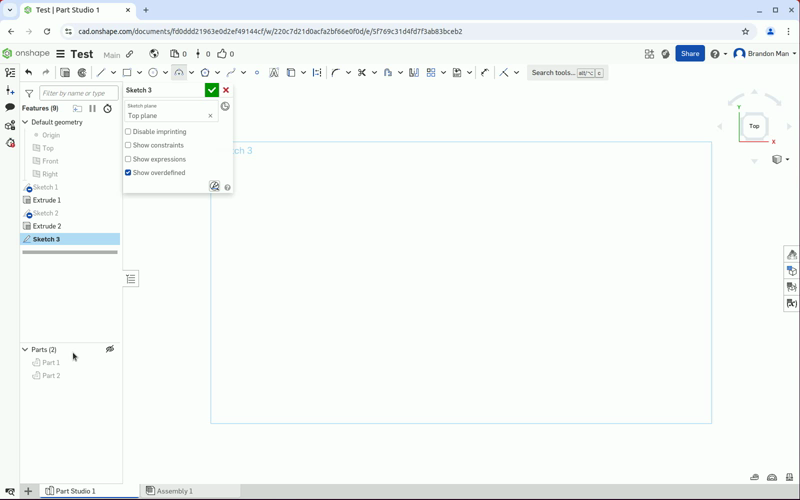
key_down(shift)
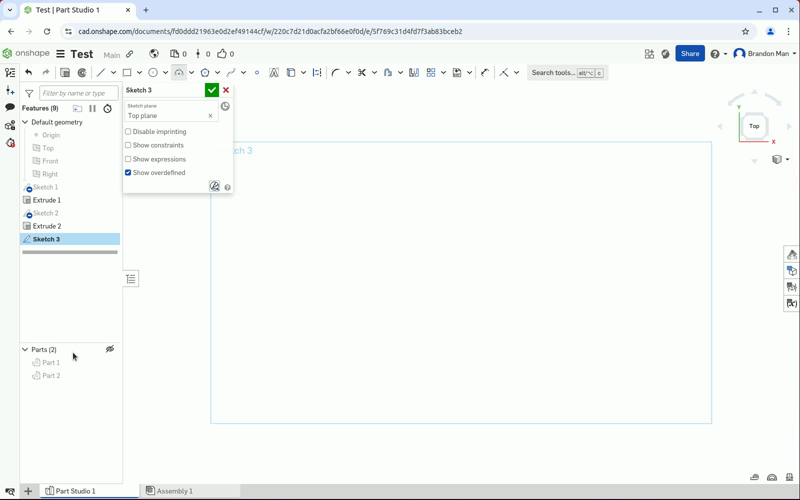
mouse_move(529, 260)
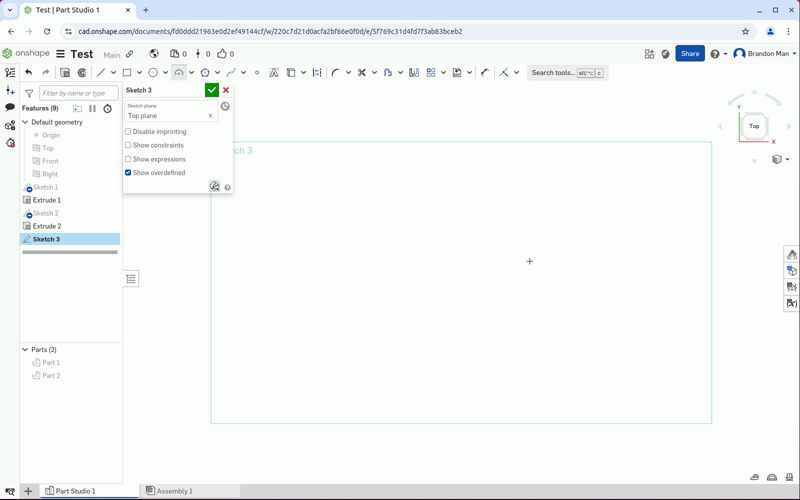
click(529, 260)
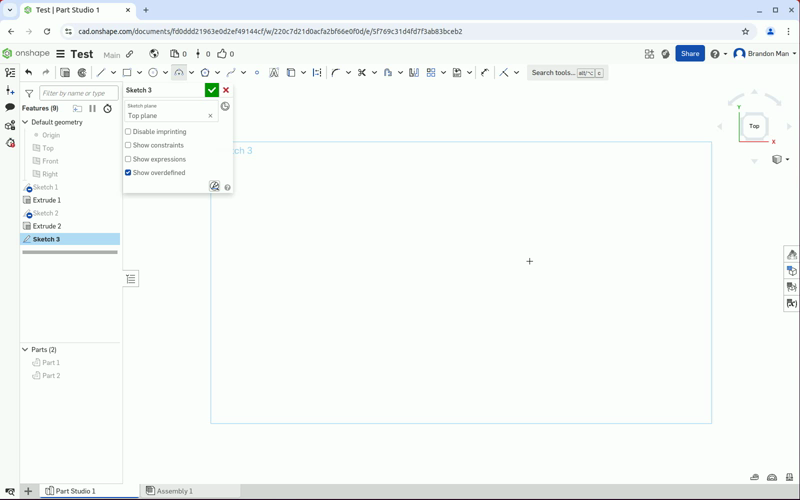
key_up(shift)
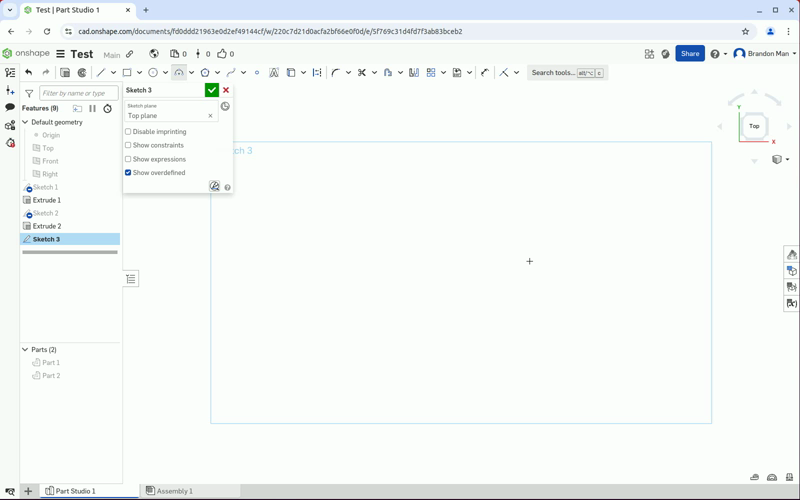
key_down(shift)
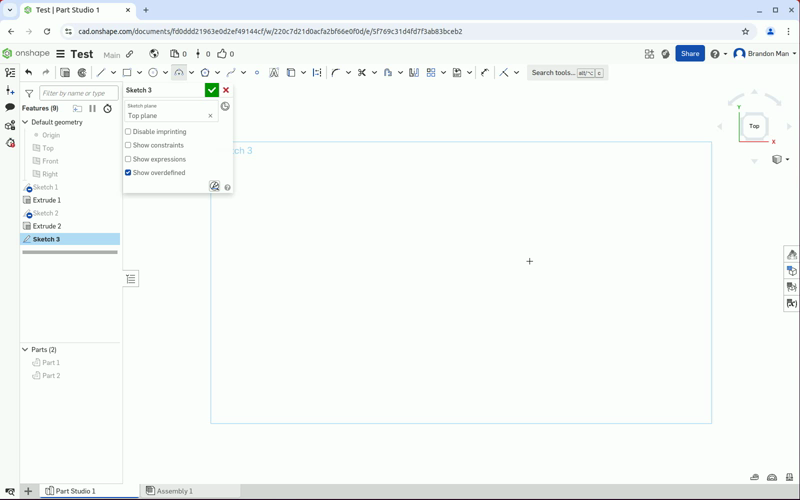
mouse_move(537, 282)
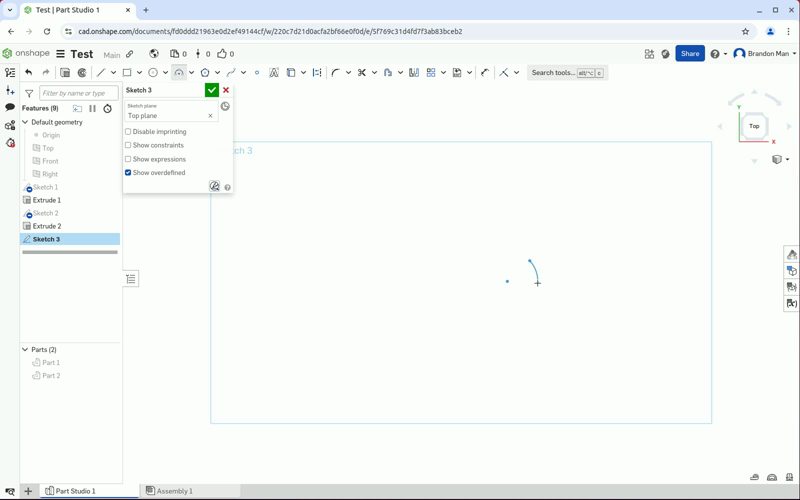
click(537, 282)
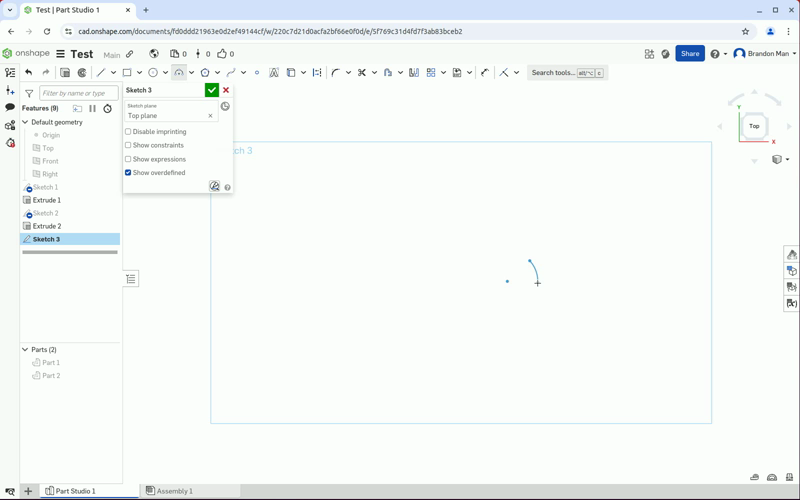
mouse_move(534, 271)
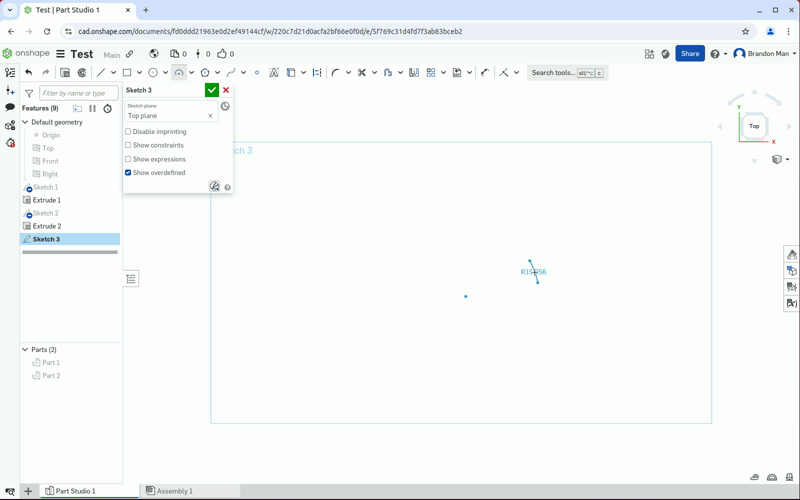
click(534, 271)
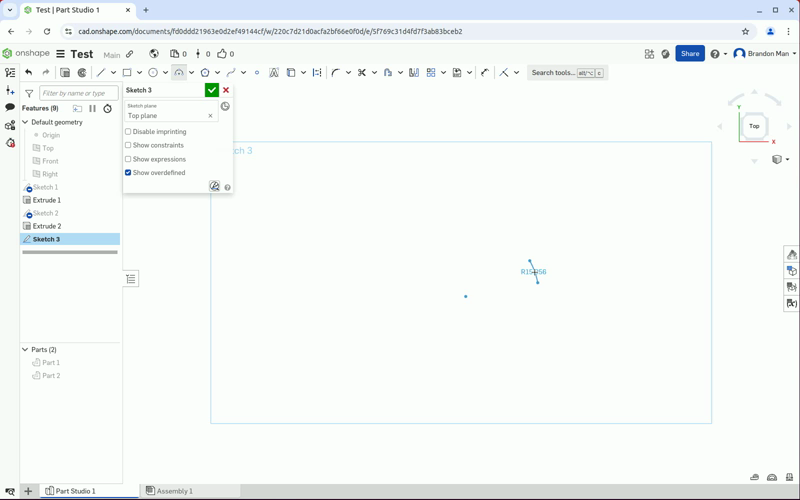
key_up(shift)
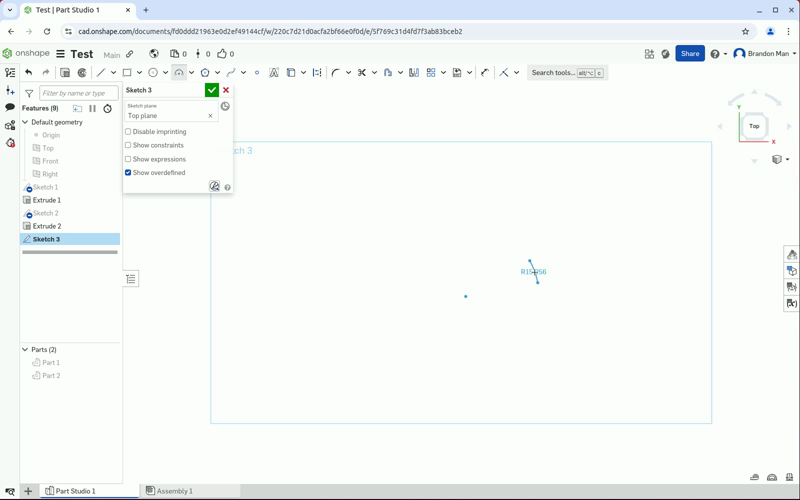
mouse_move(537, 282)
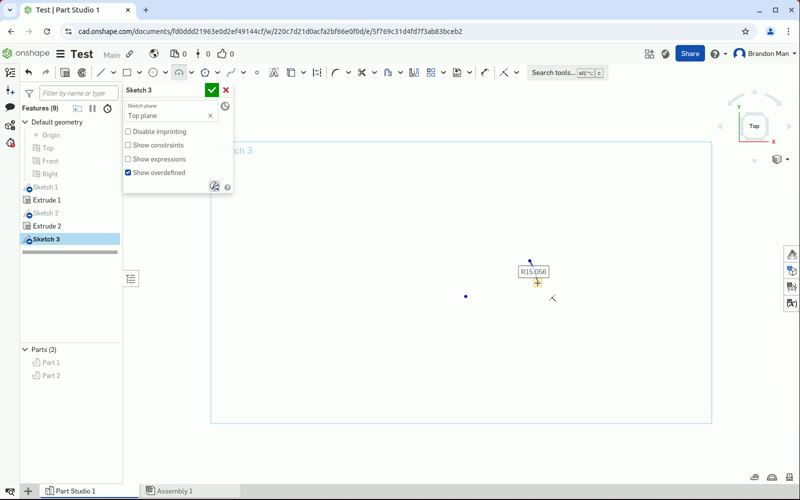
click(537, 282)
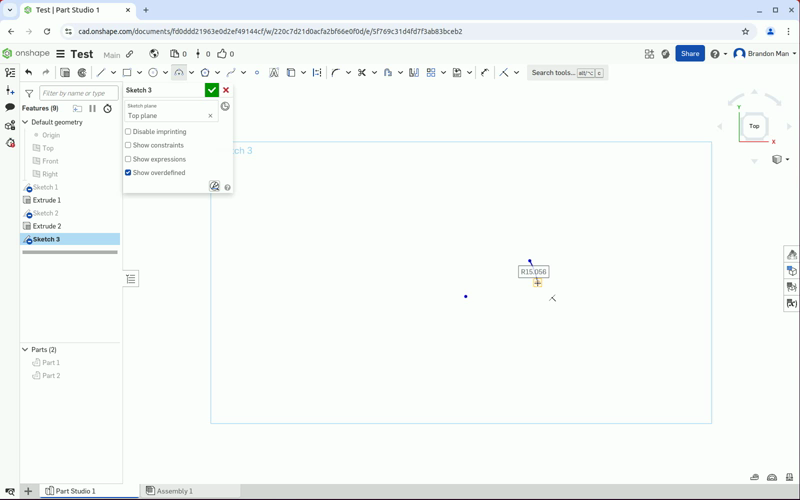
key_down(shift)
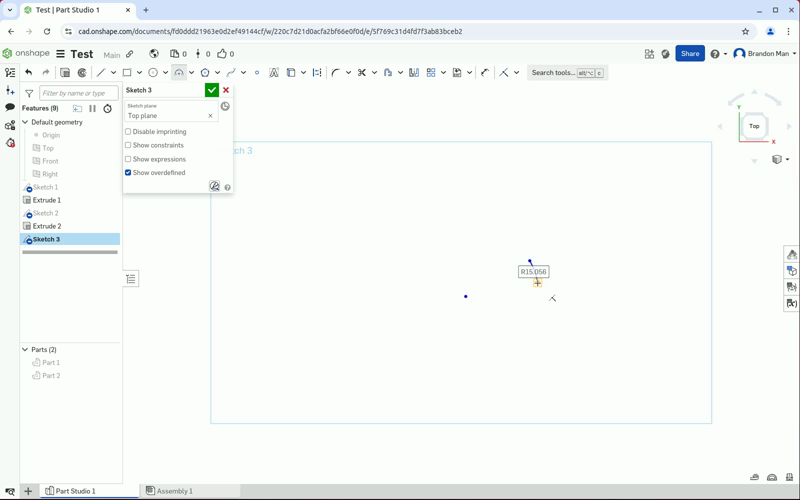
mouse_move(531, 302)
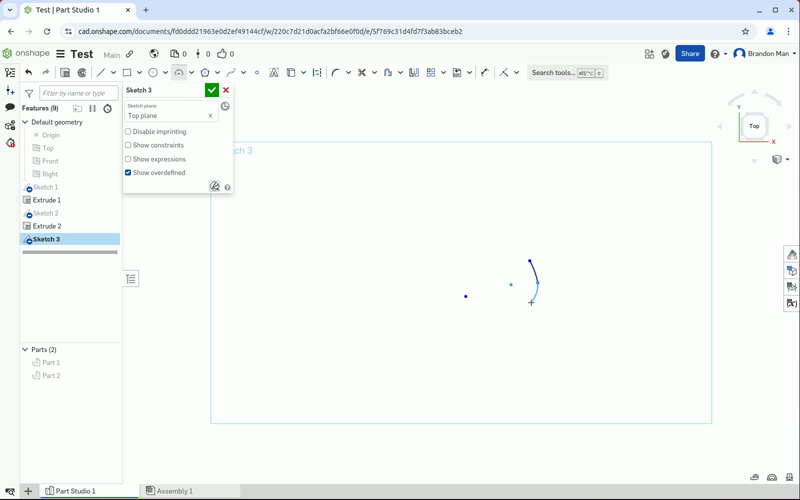
click(531, 302)
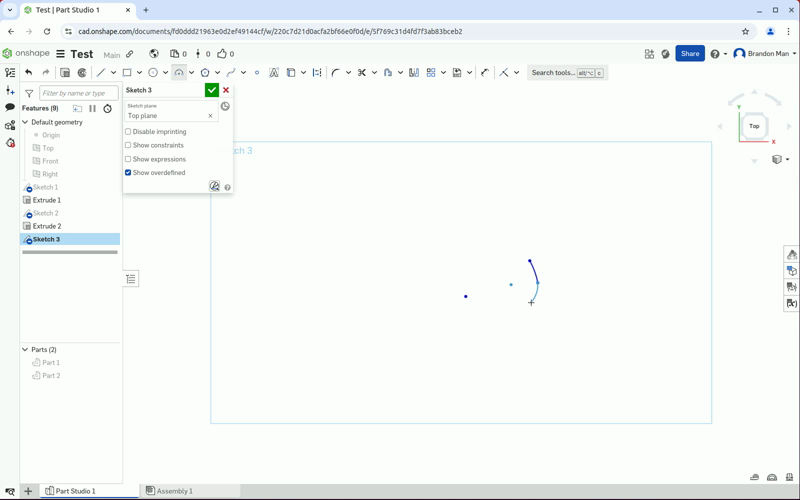
mouse_move(535, 292)
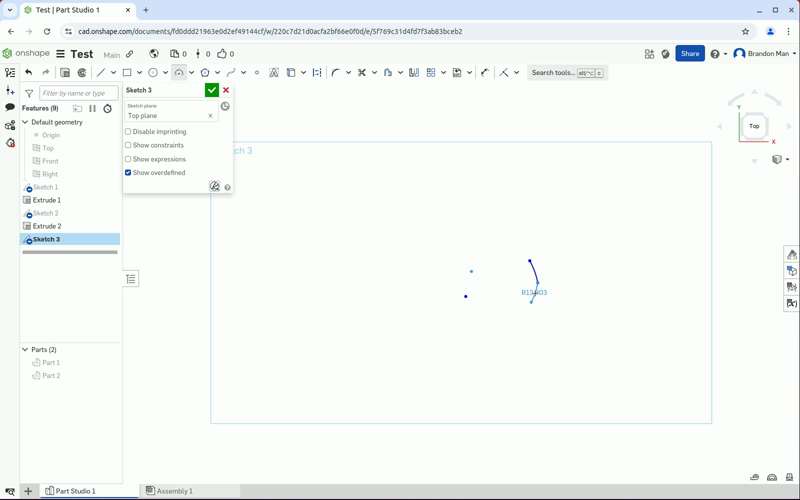
click(535, 292)
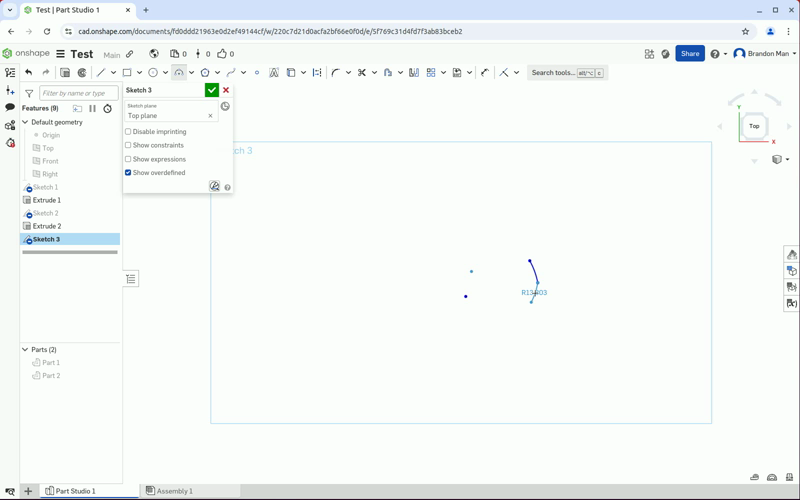
key_up(shift)
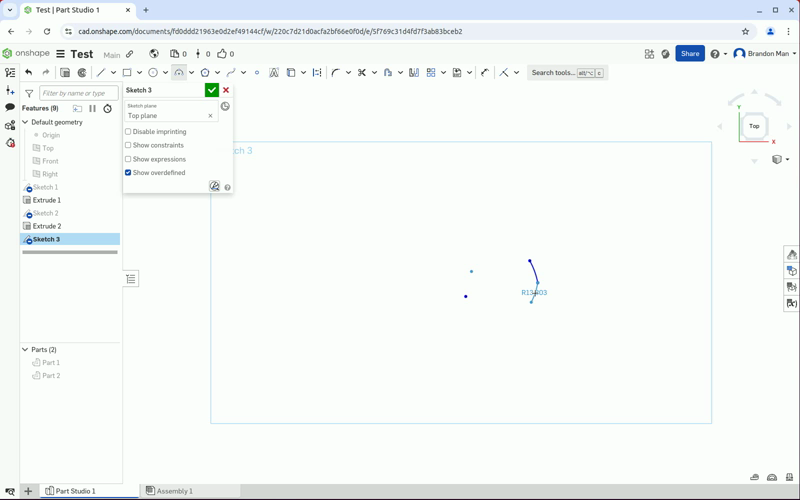
mouse_move(531, 302)
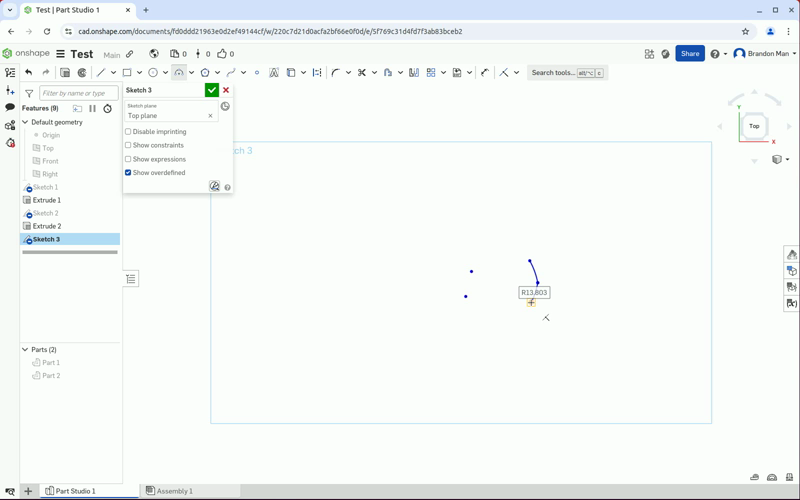
click(531, 302)
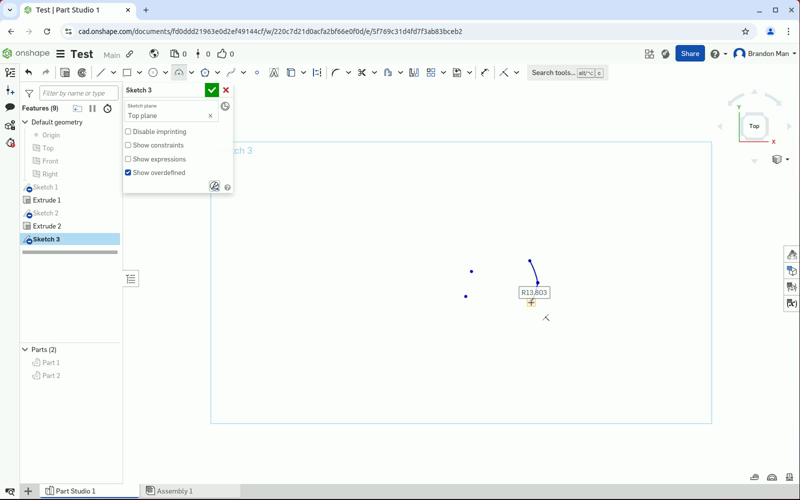
mouse_move(529, 260)
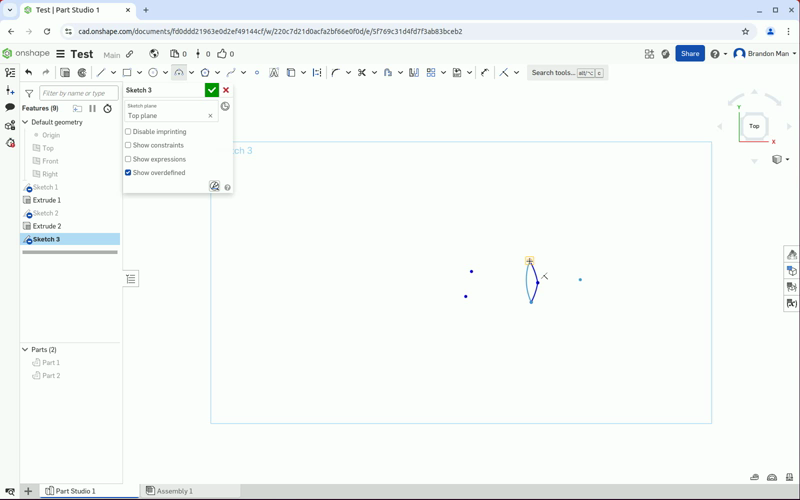
click(529, 260)
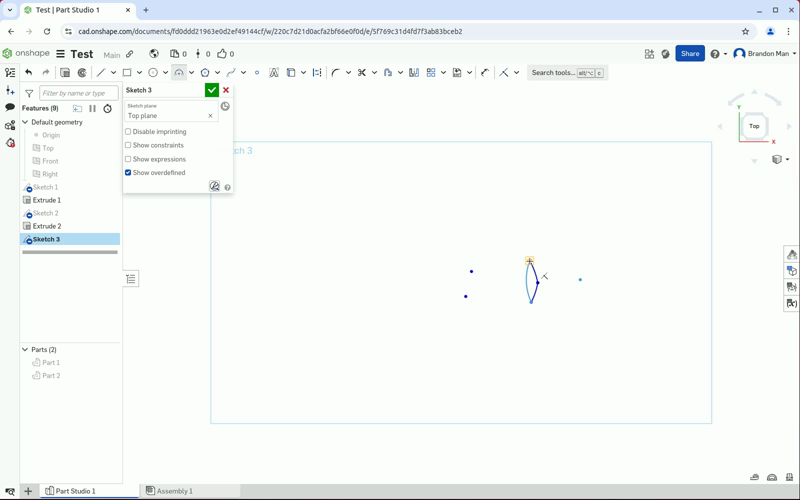
key_down(shift)
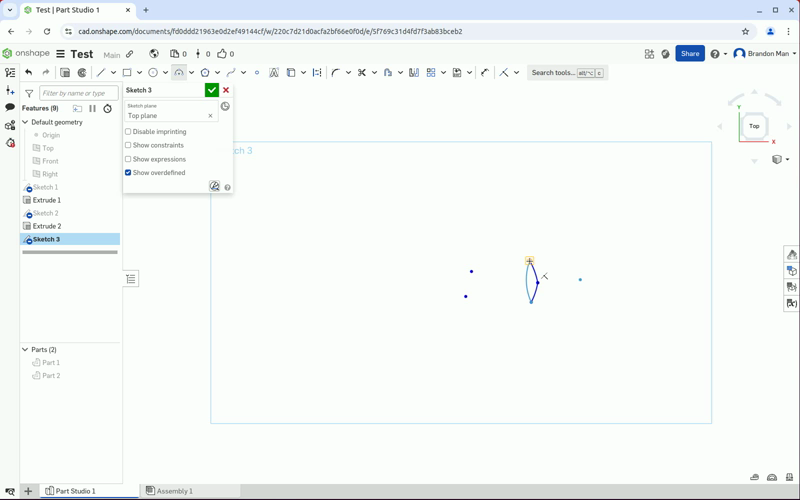
mouse_move(570, 280)
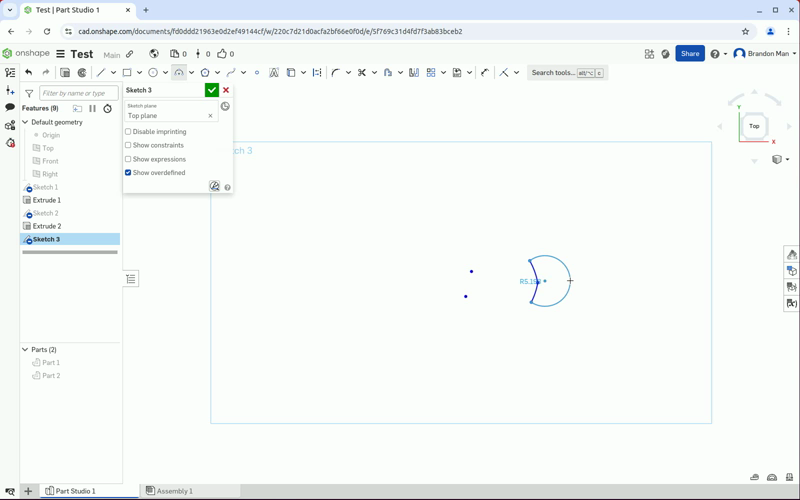
click(570, 280)
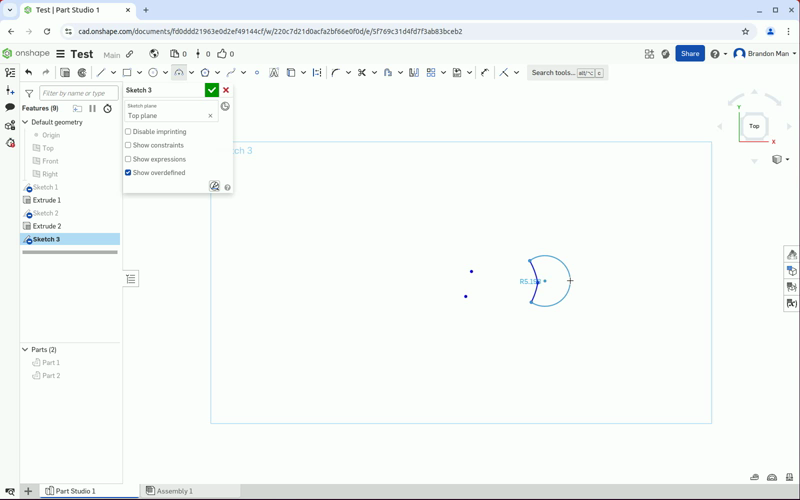
key_up(shift)
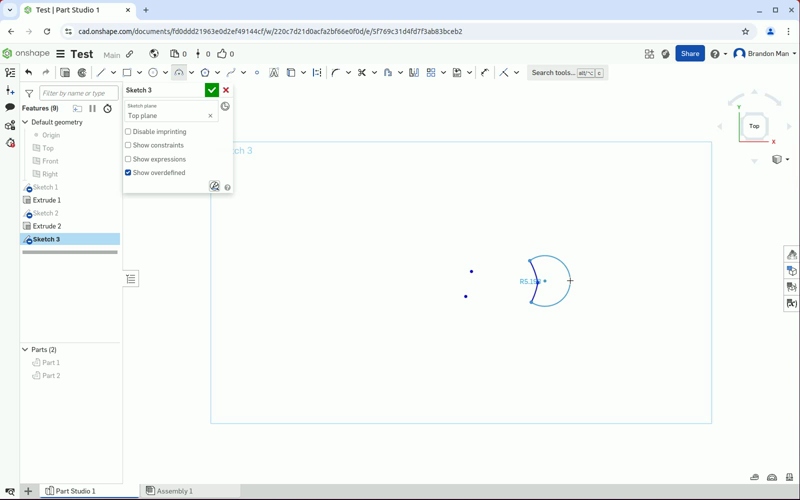
key(esc)
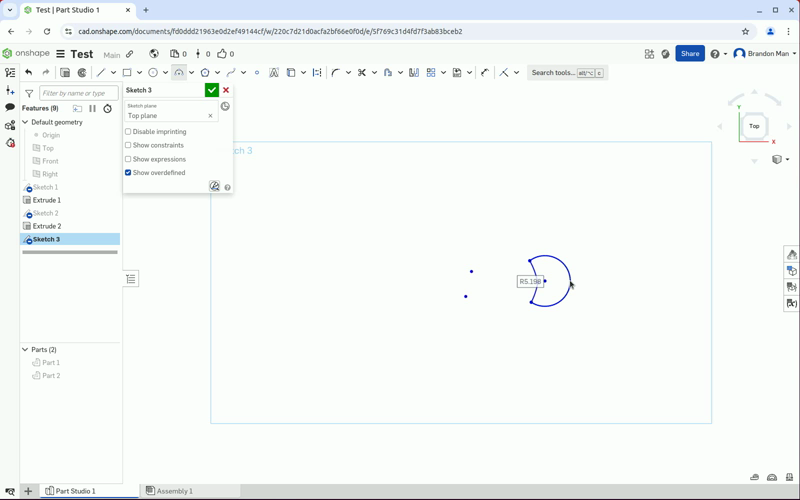
mouse_move(535, 262)
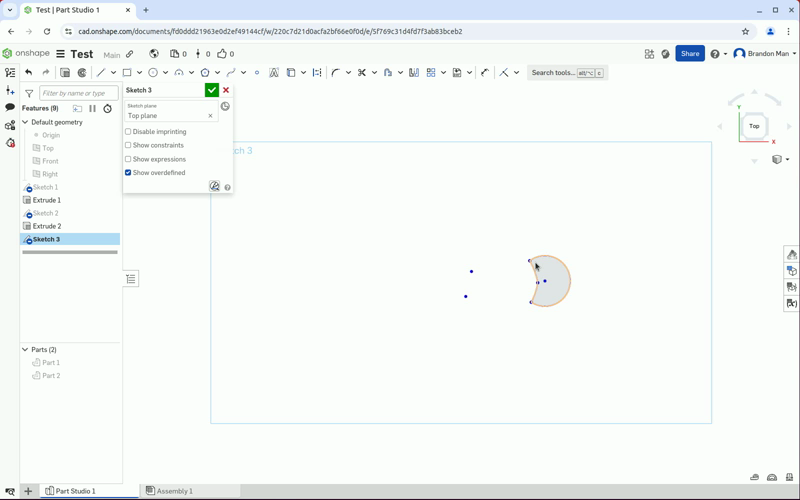
scroll(6)
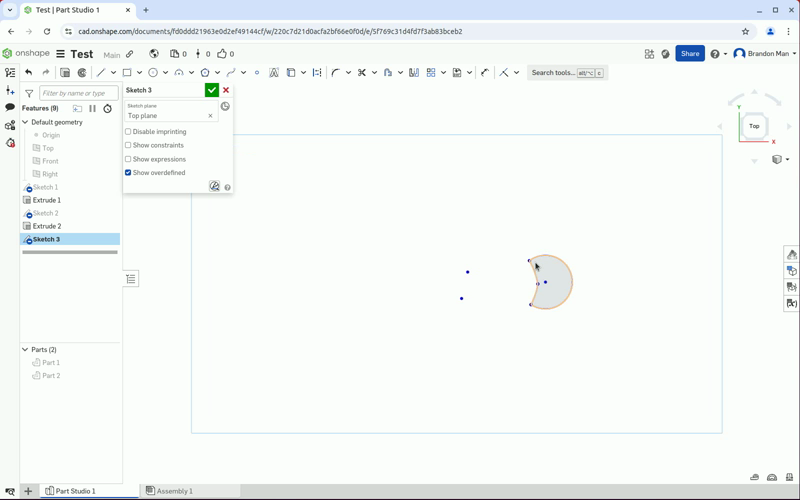
scroll(6)
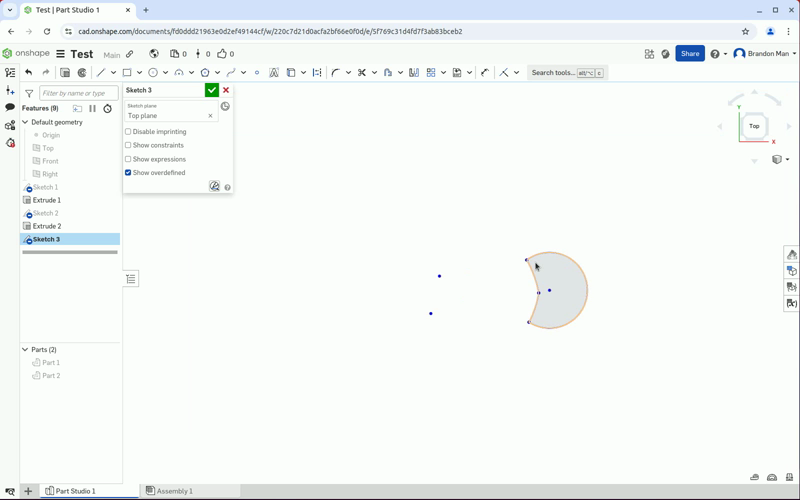
scroll(6)
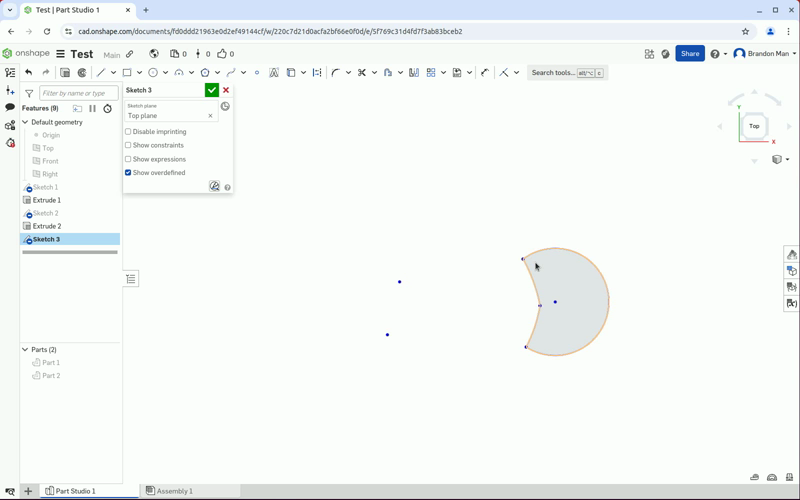
scroll(6)
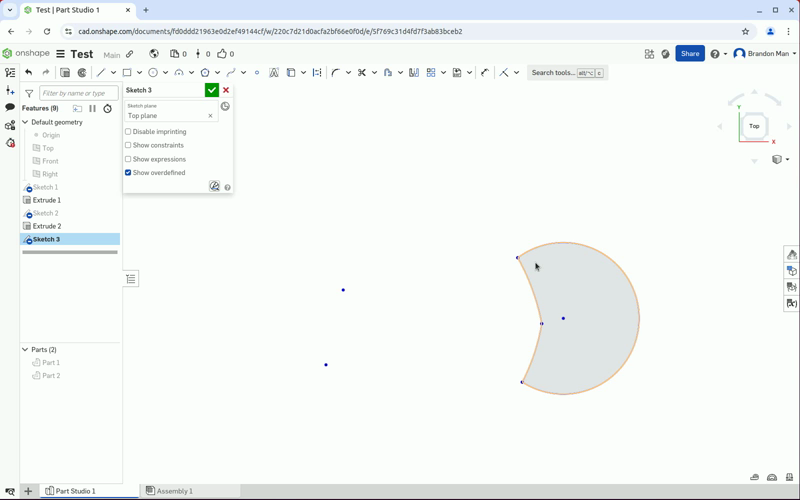
scroll(6)
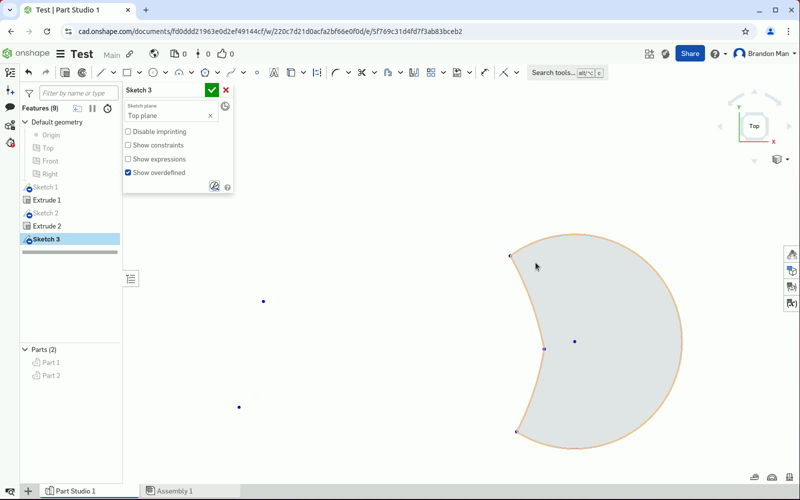
scroll(6)
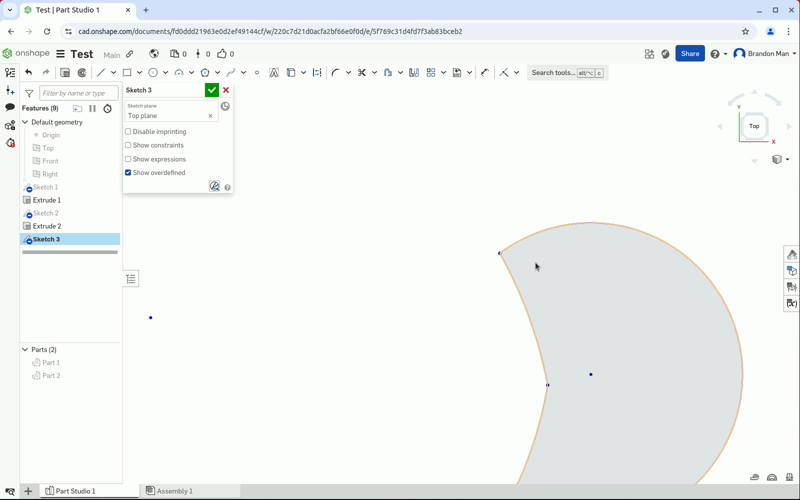
scroll(6)
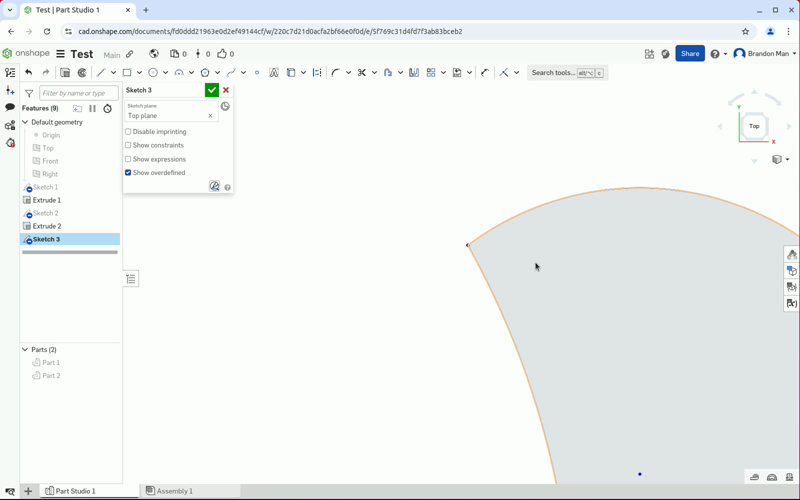
click(535, 262)
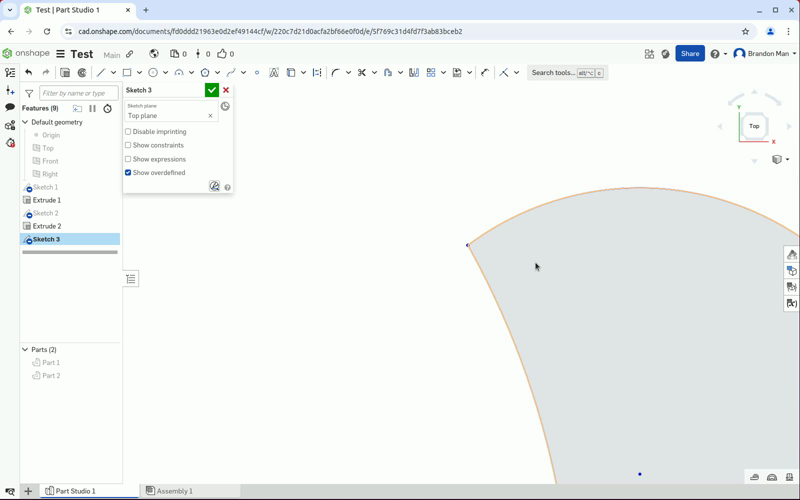
scroll(-6)
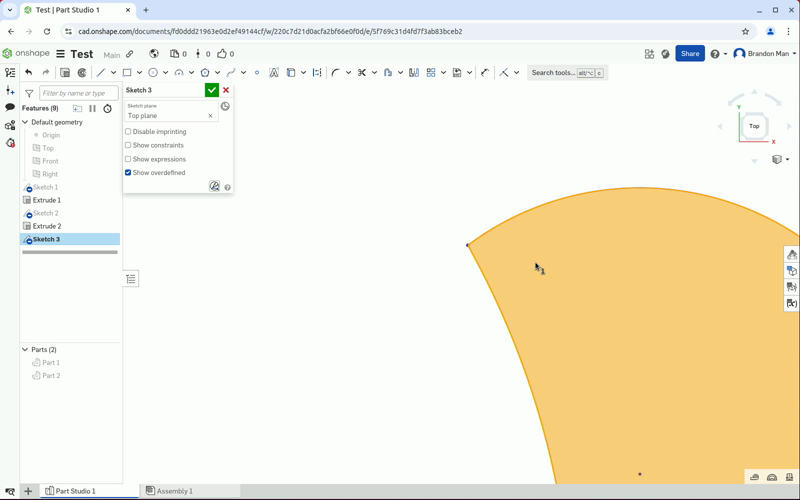
scroll(-6)
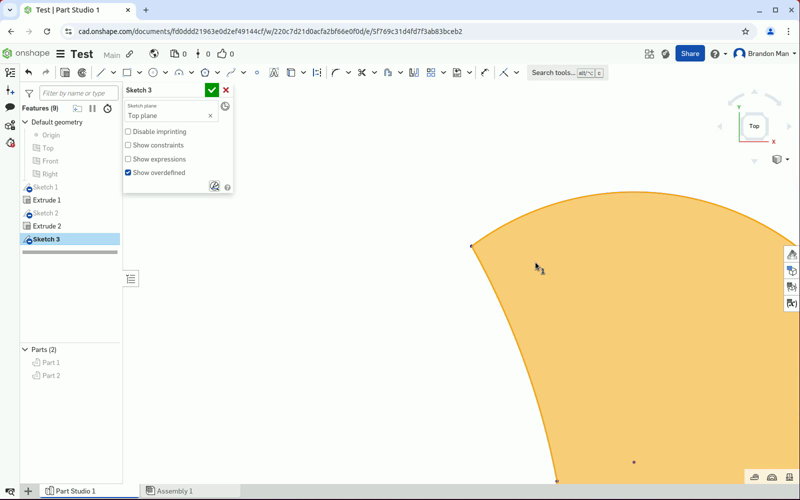
scroll(-6)
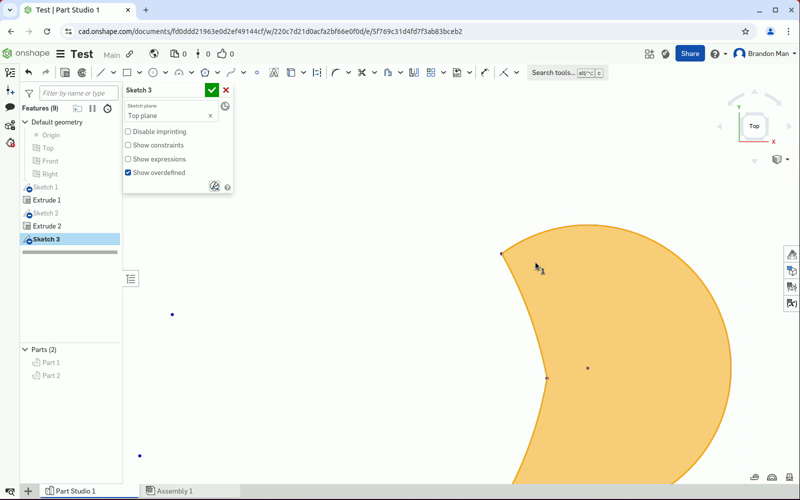
scroll(-6)
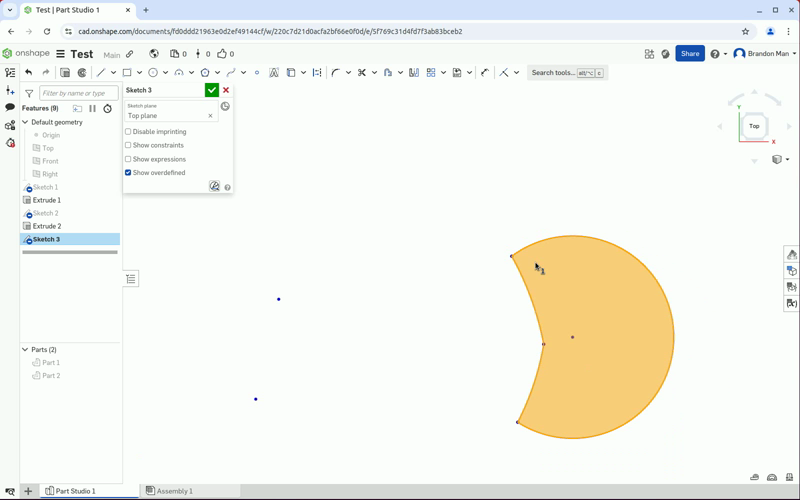
scroll(-6)
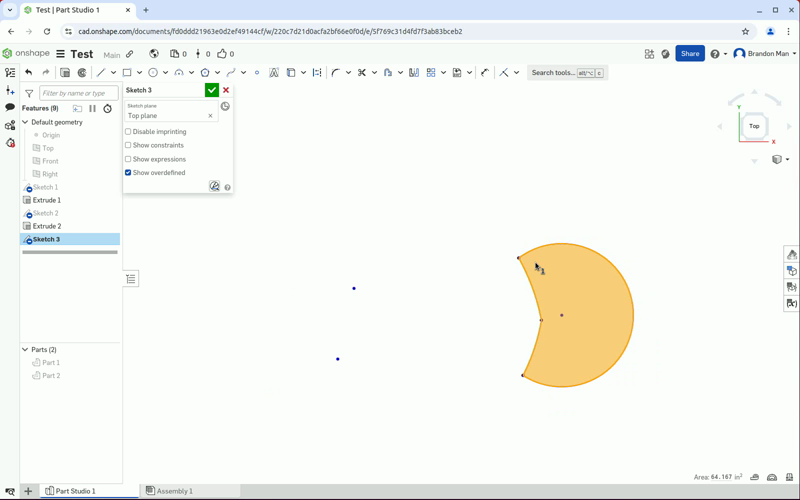
scroll(-6)
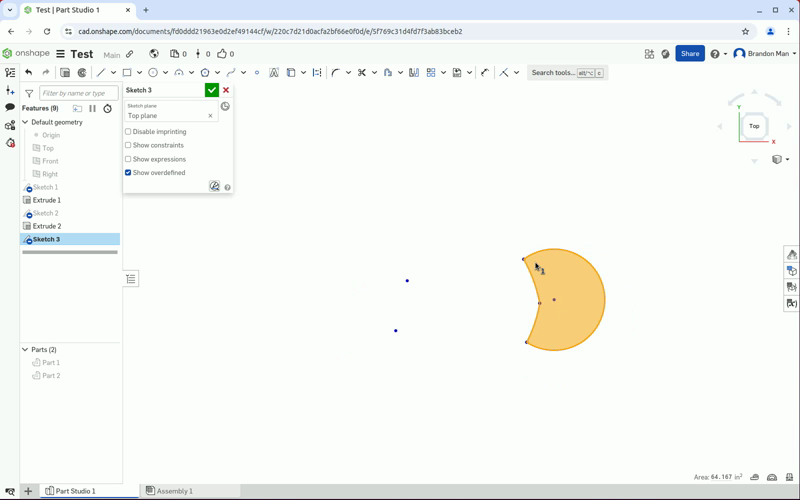
scroll(-6)
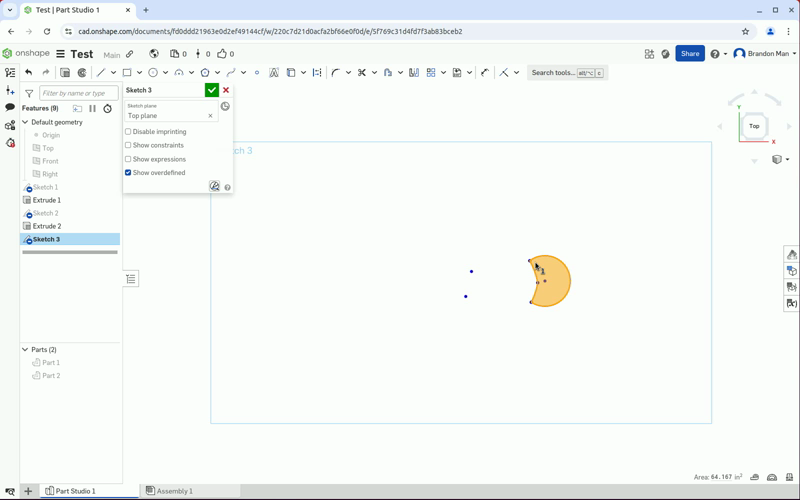
mouse_move(73, 352)
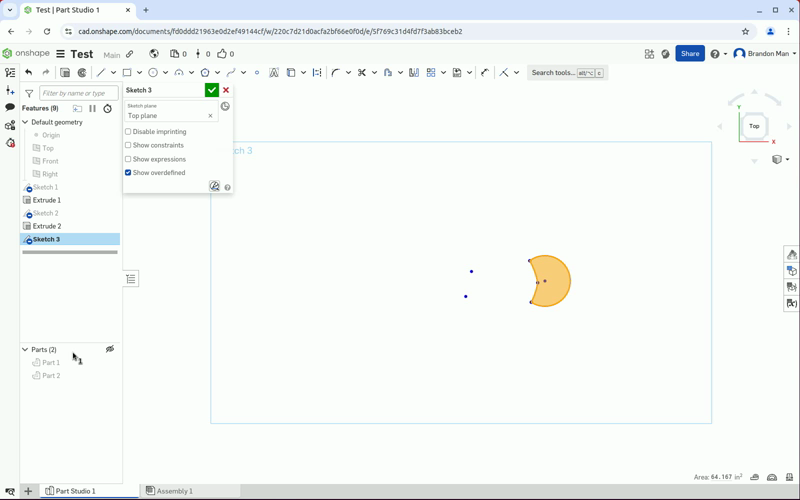
key(shift+y)
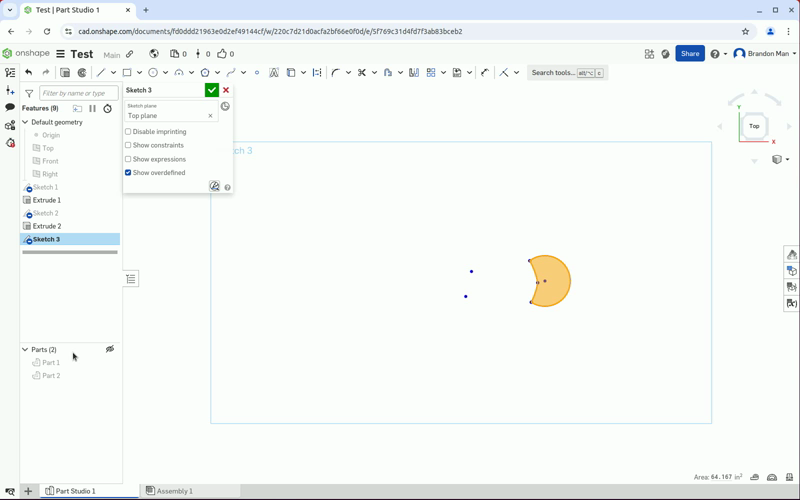
key(shift+e)
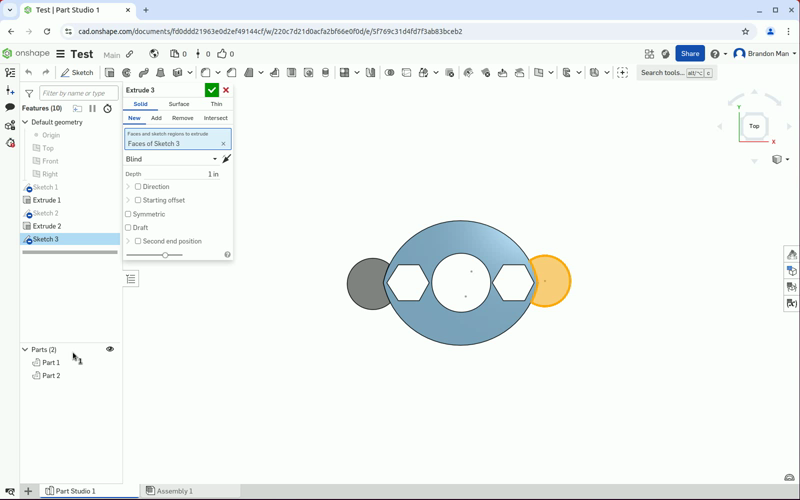
mouse_move(143, 106)
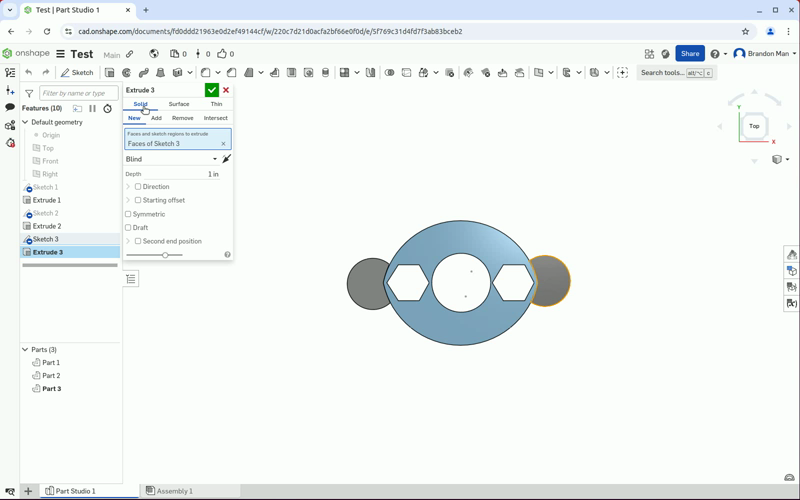
click(143, 106)
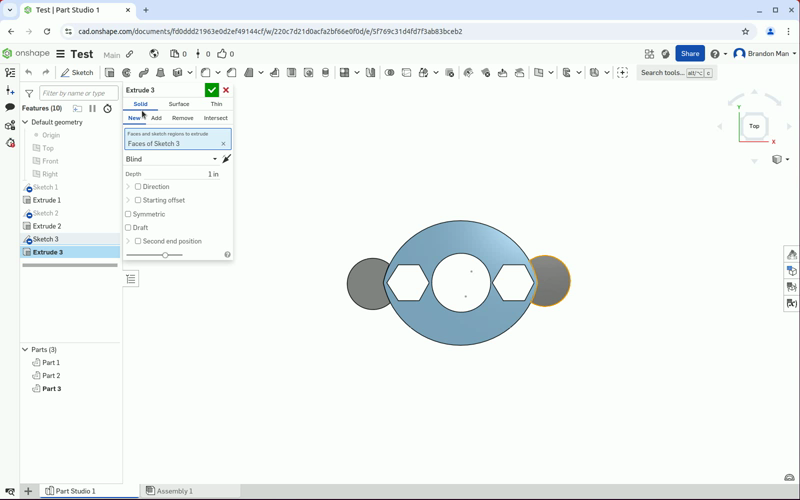
mouse_move(137, 120)
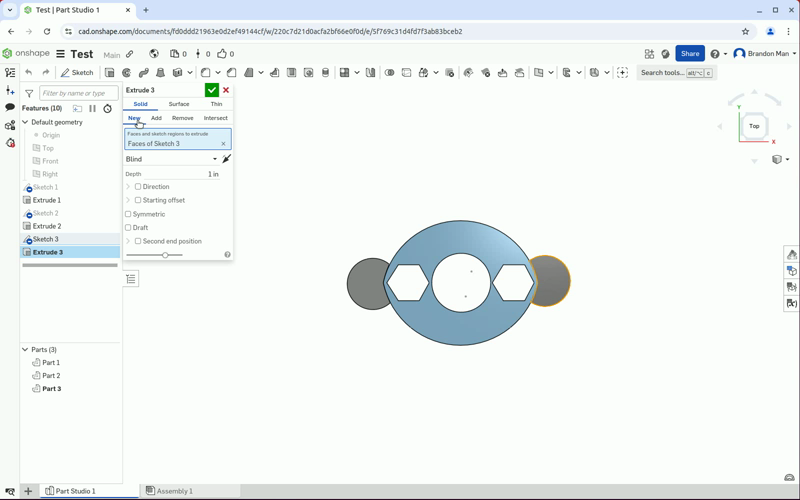
click(137, 120)
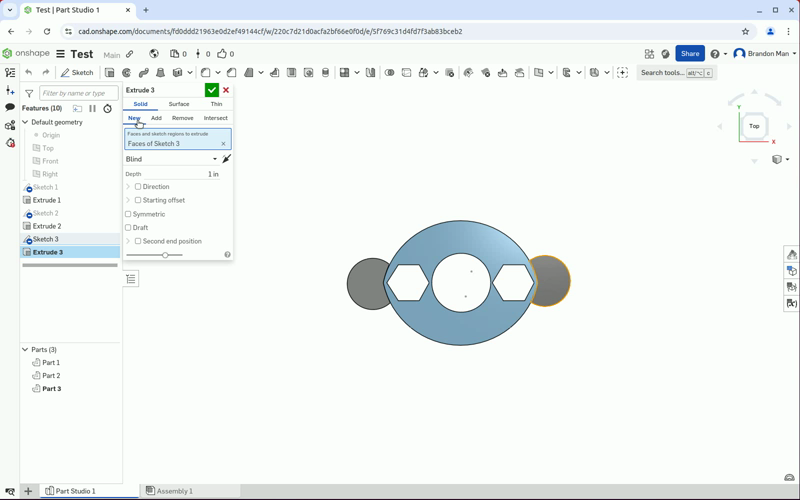
key(tab, 4)
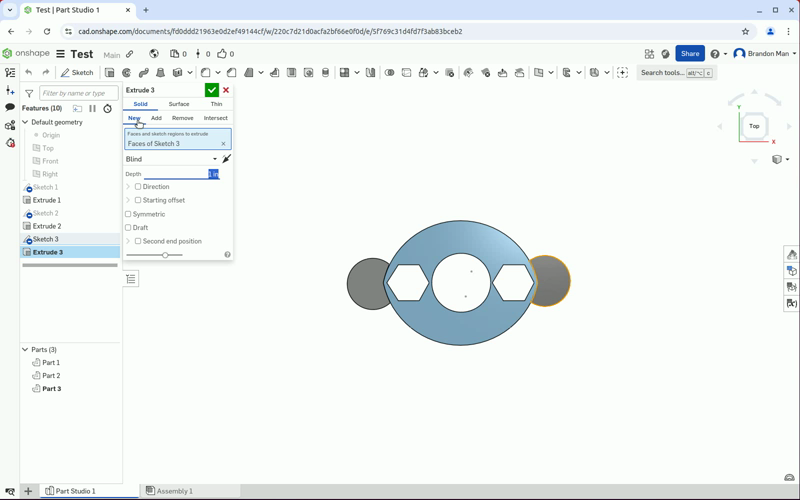
text(3.851)
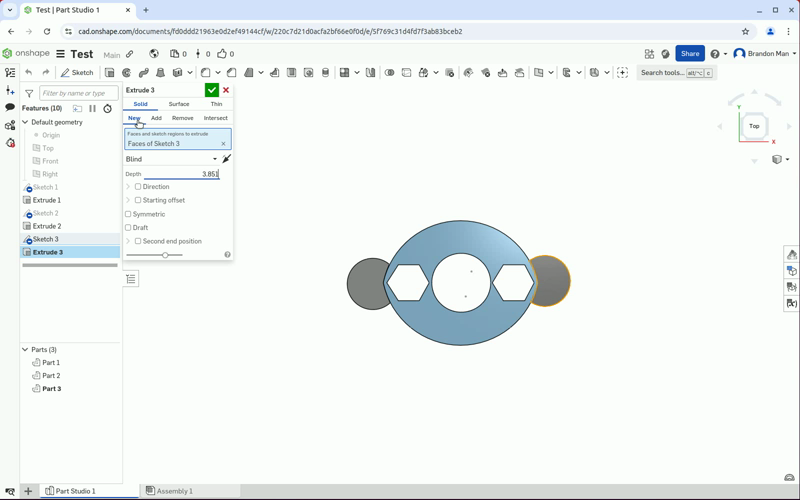
key(enter)
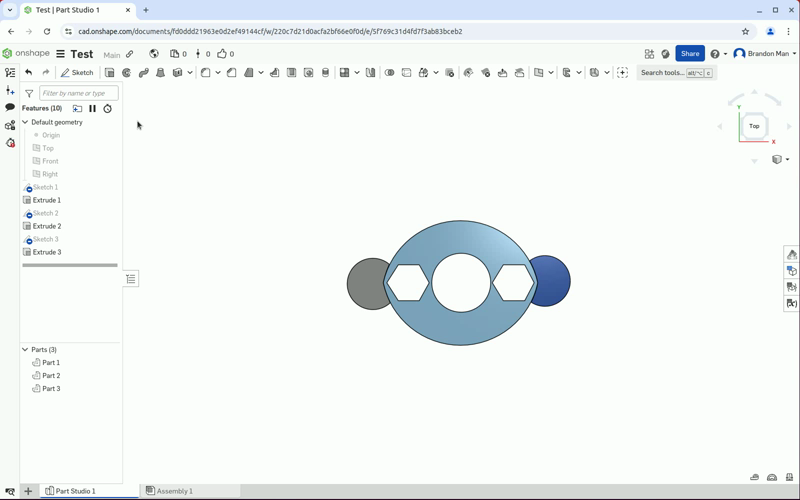
key(shift+h)
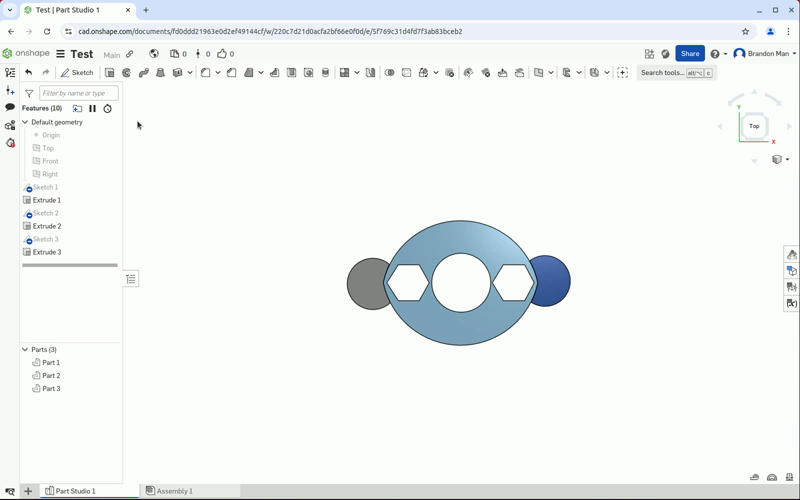
key(shift+h)
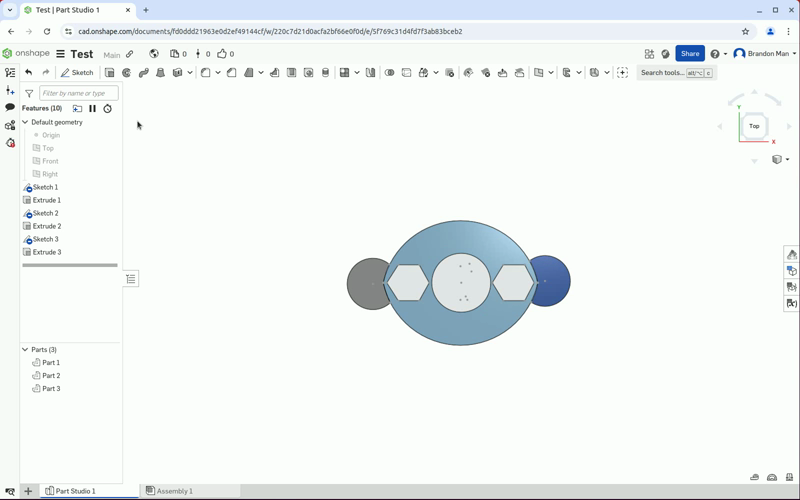
key(shift+7)
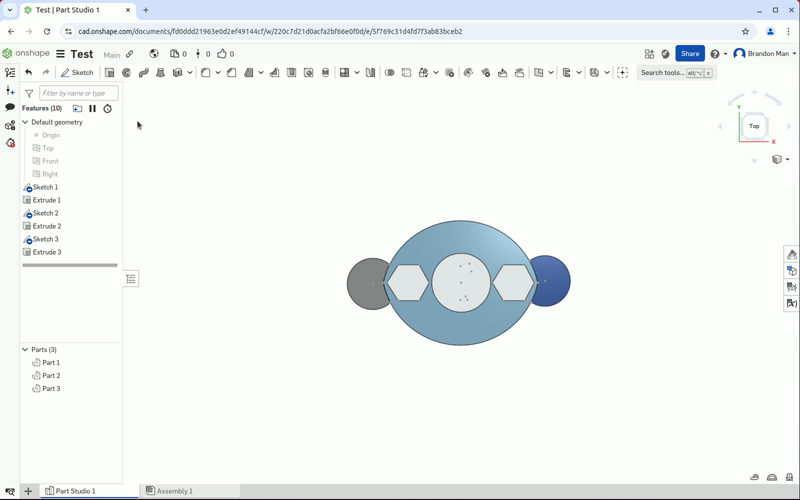
key(up, 3)
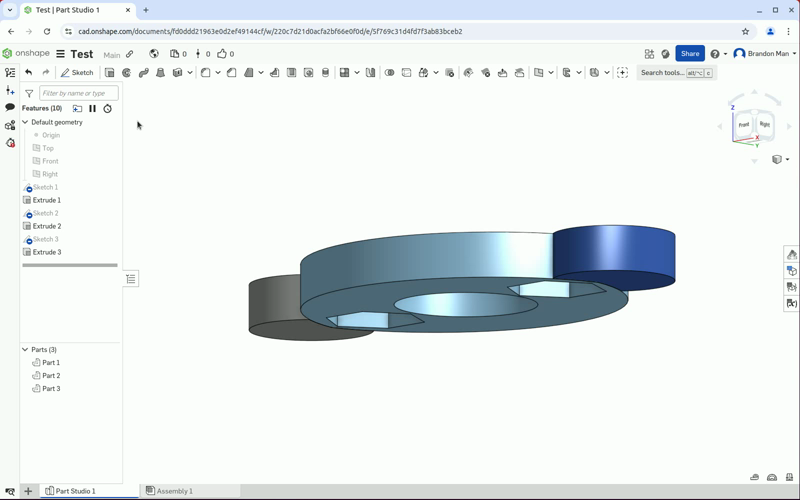
key(left, 3)
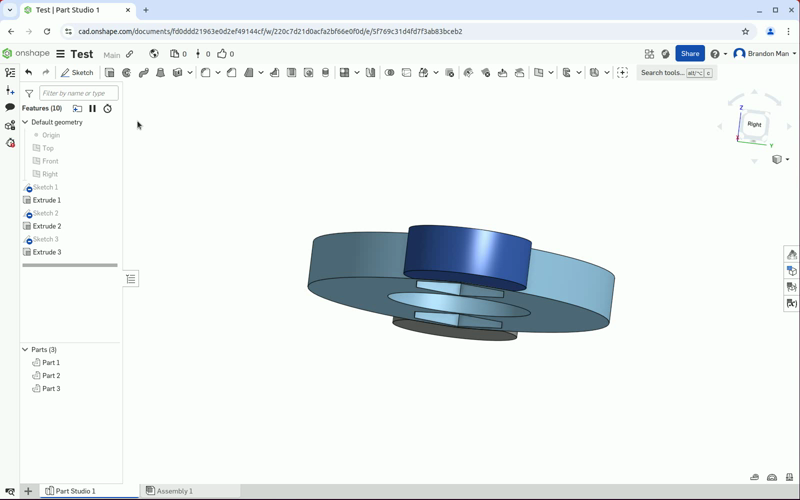
key(right, 3)
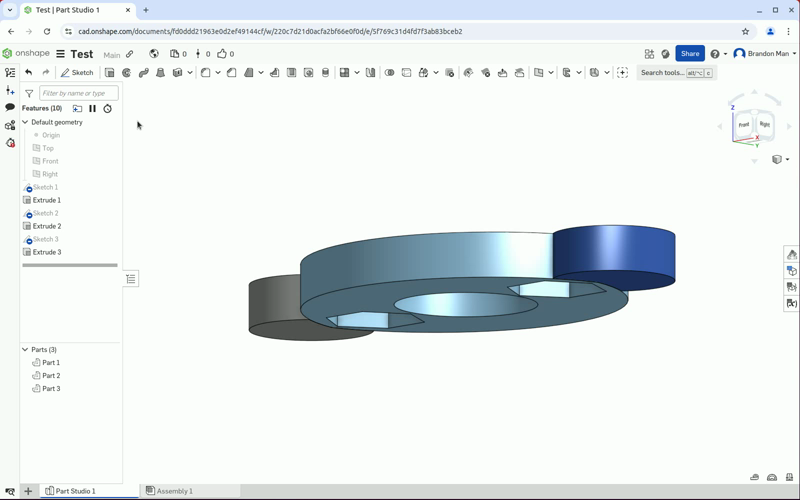
key(down, 3)
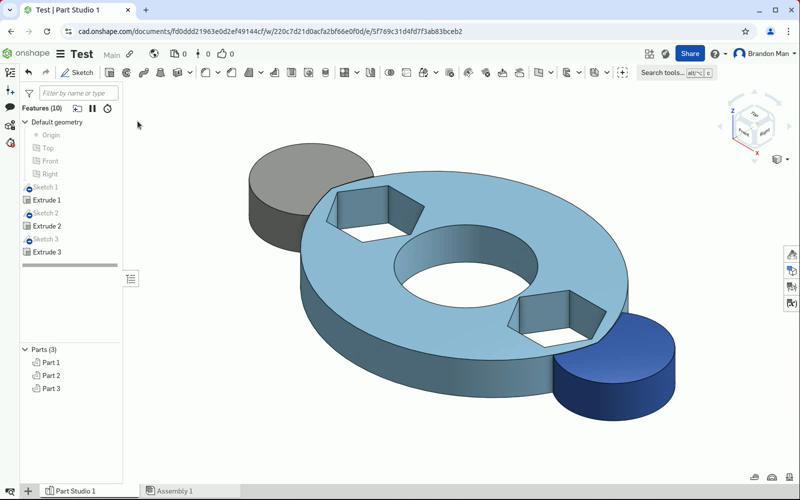
mouse_move(73, 189)
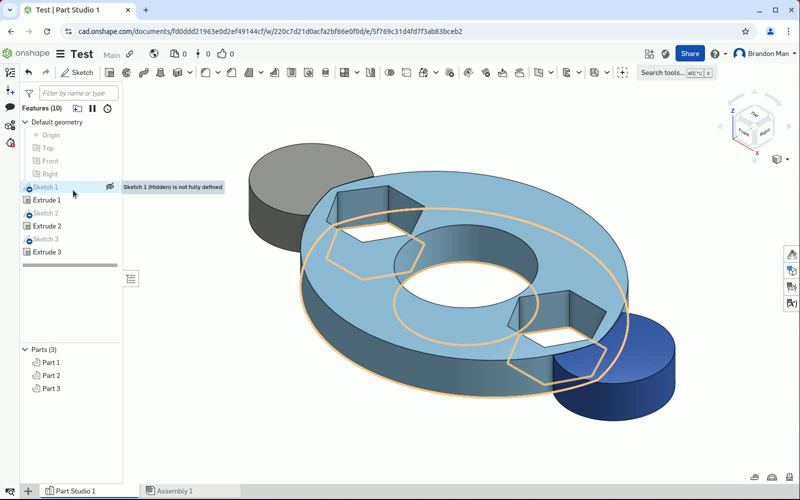
click(73, 189)